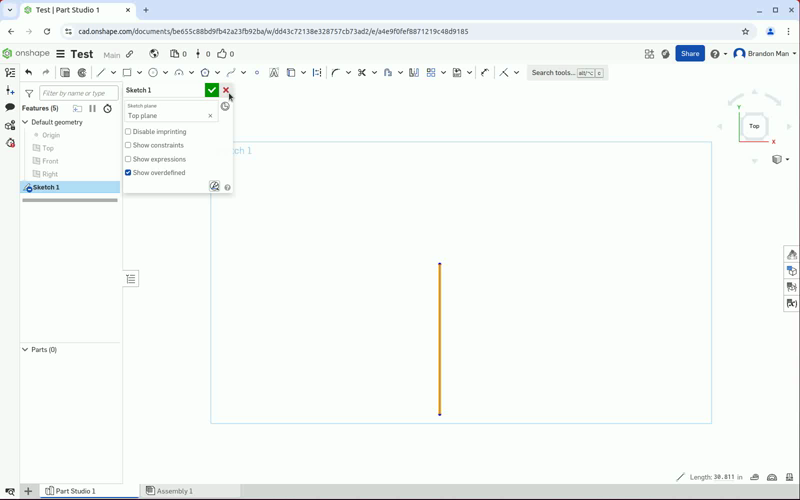
key(shift+h)
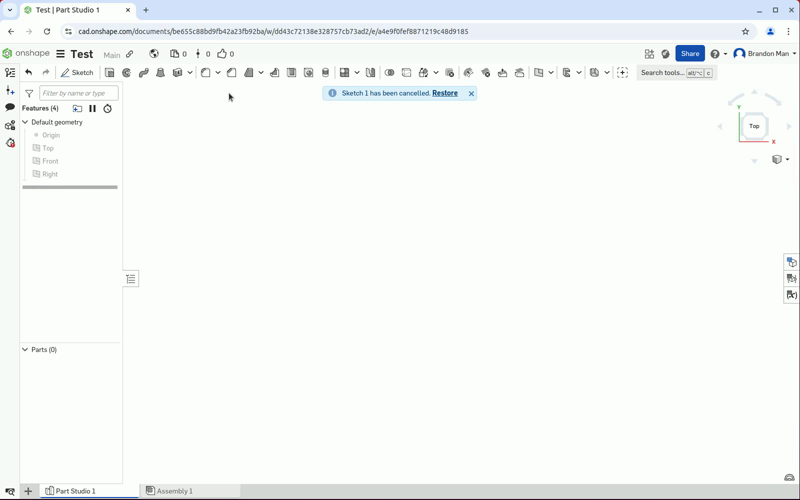
mouse_move(73, 352)
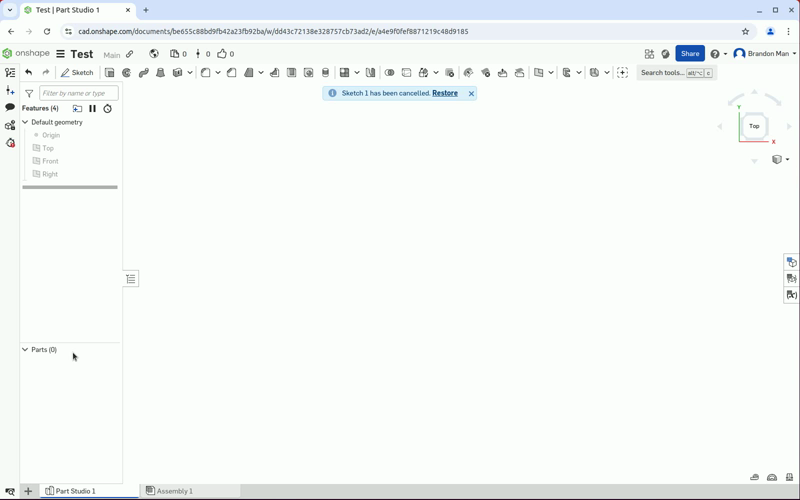
key(y)
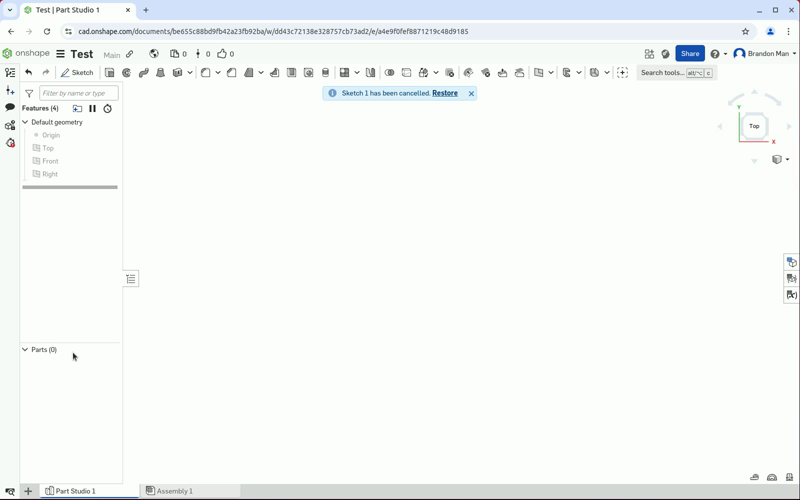
key(shift+p)
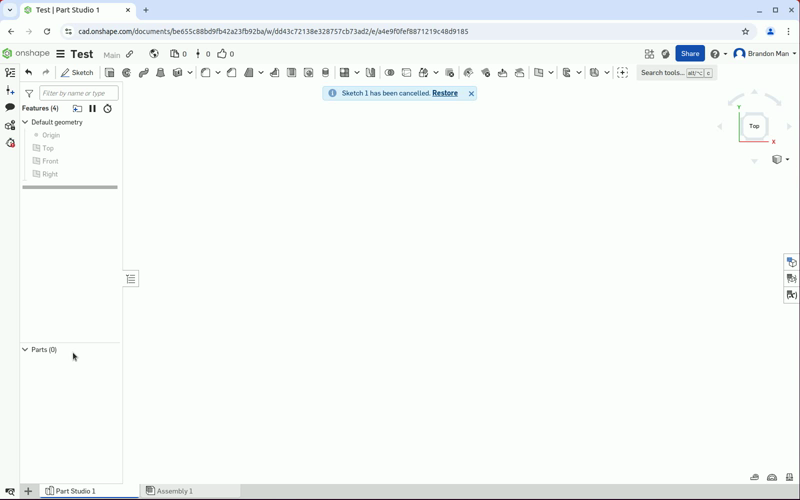
key(space)
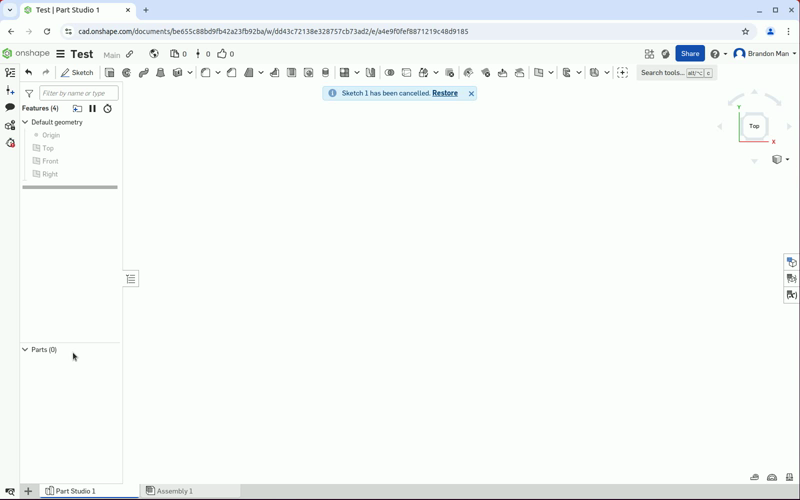
key_down(shift)
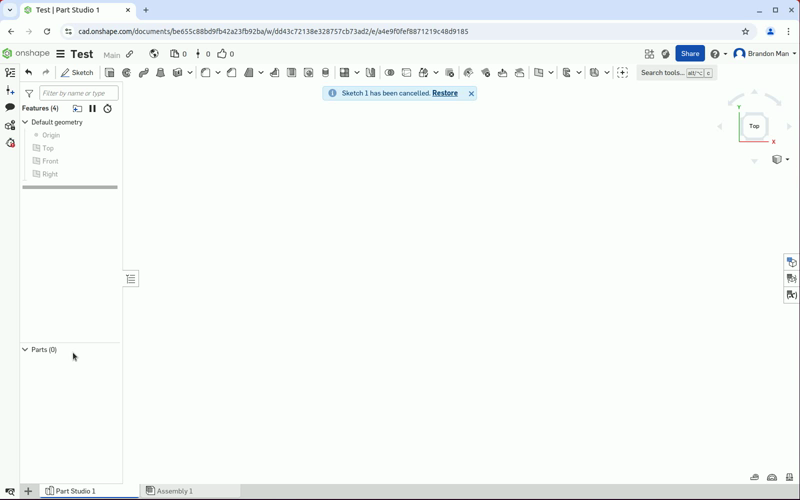
key(up)
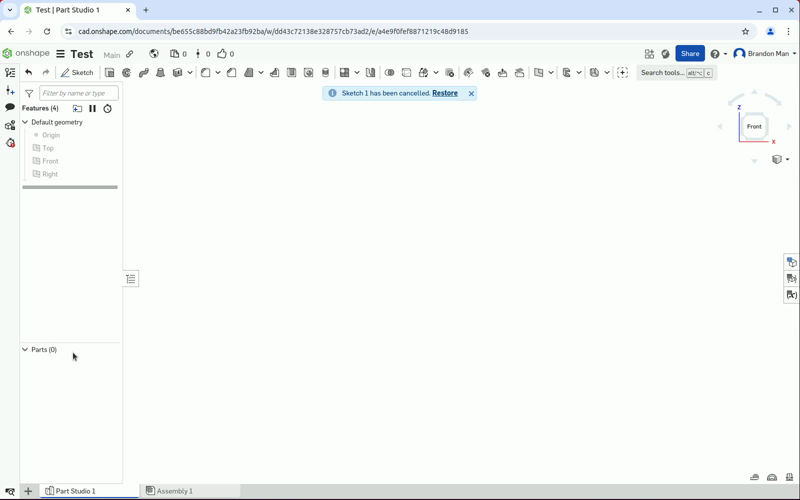
key_up(shift)
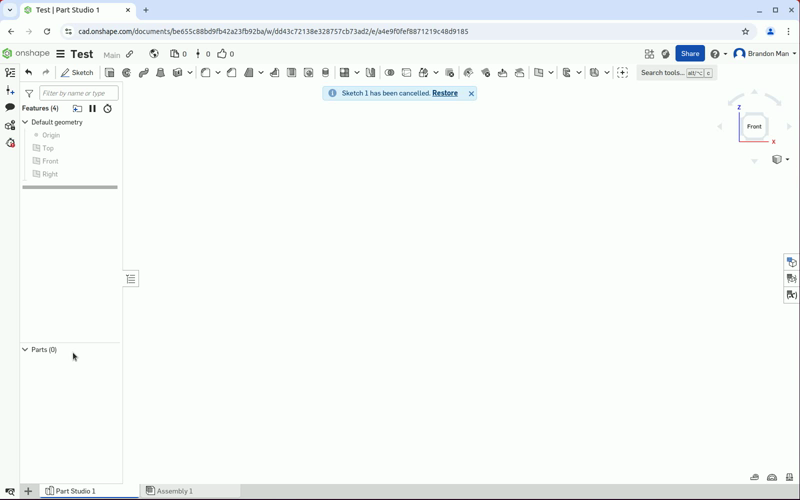
mouse_move(73, 352)
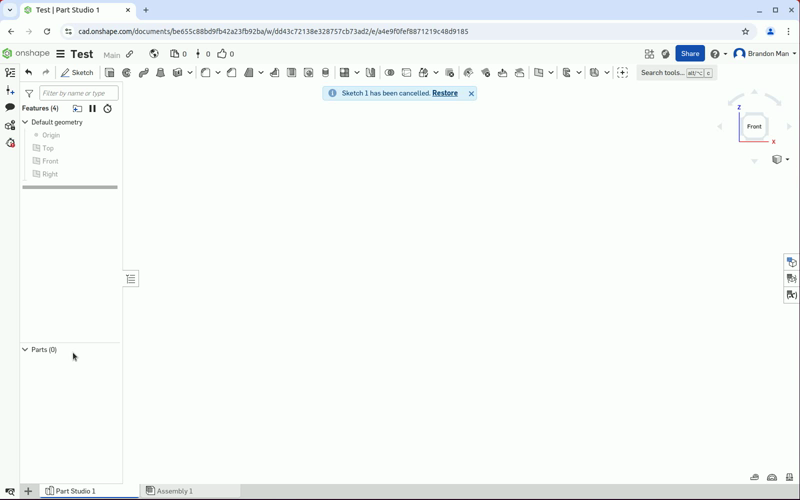
key(shift+y)
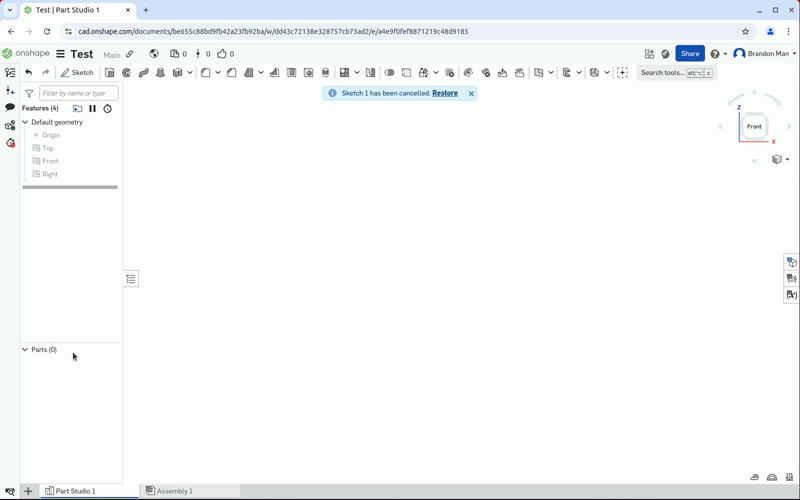
key(shift+s)
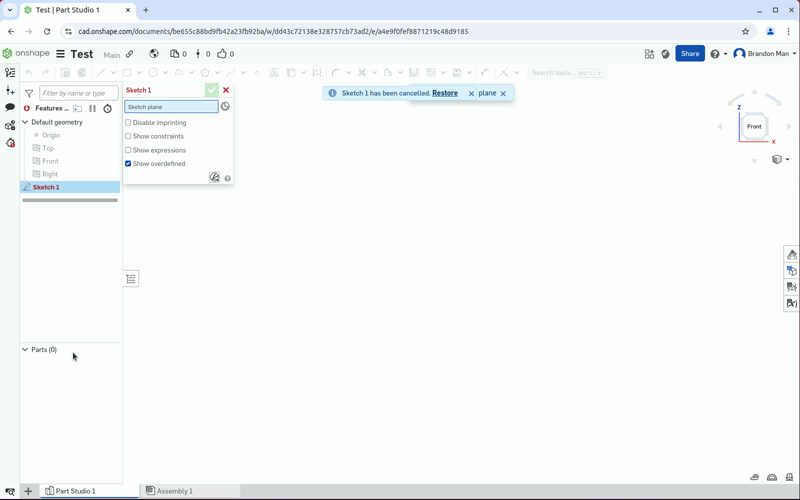
mouse_move(73, 163)
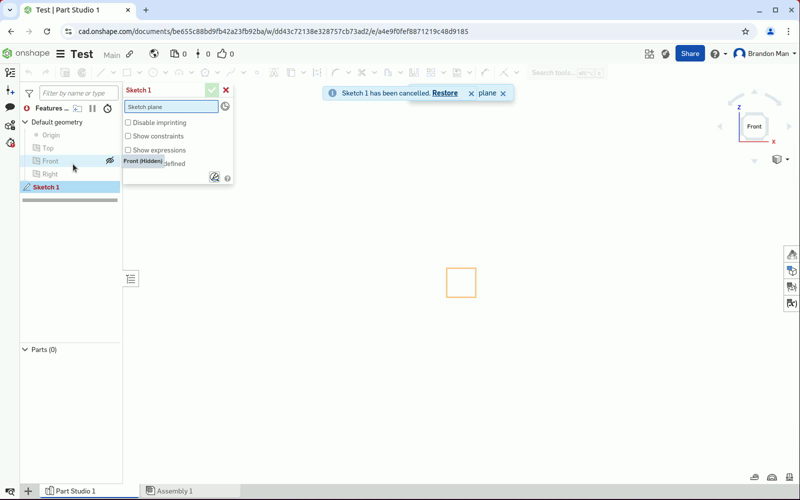
click(73, 163)
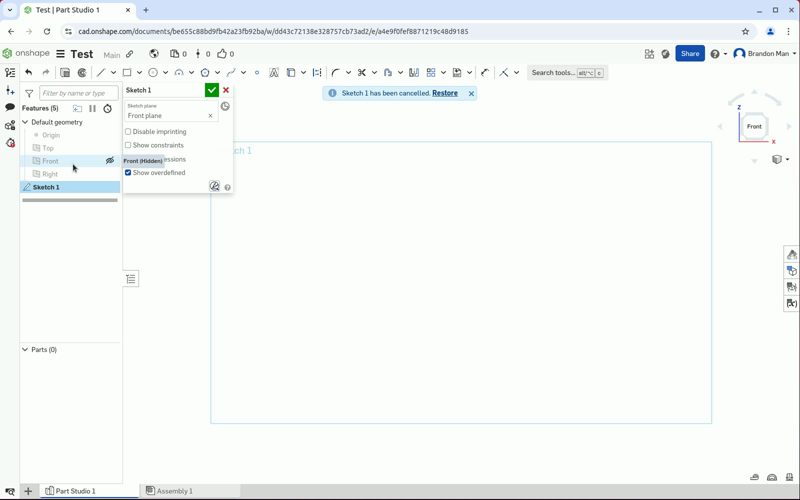
mouse_move(73, 352)
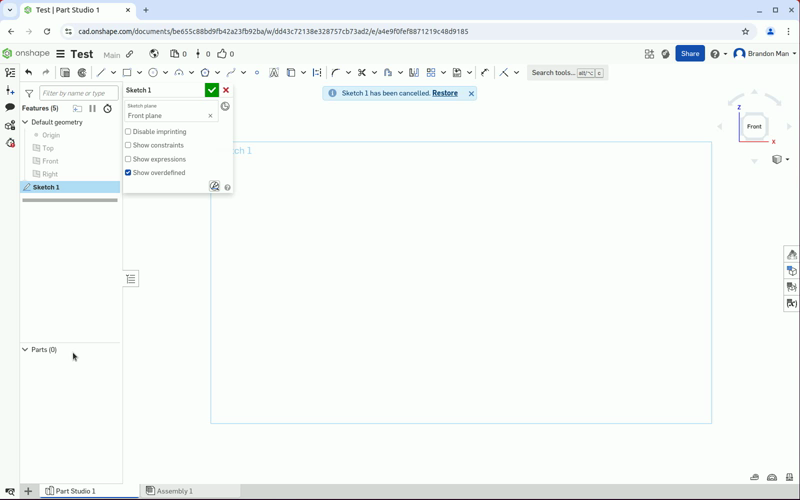
key(y)
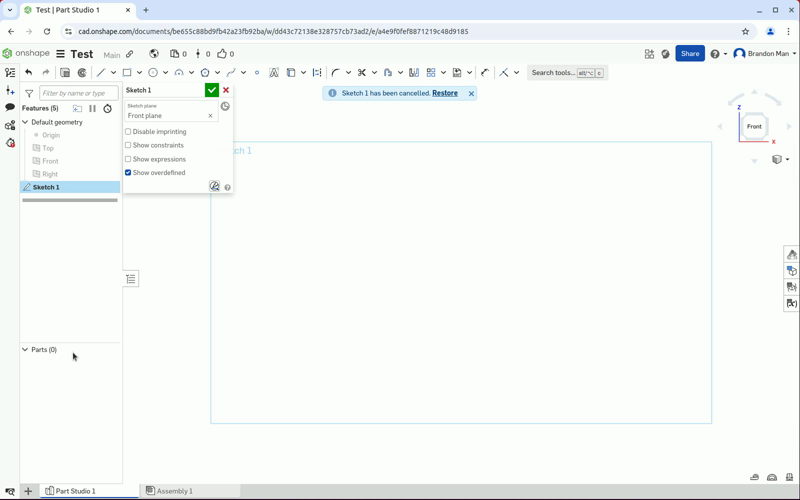
key(l)
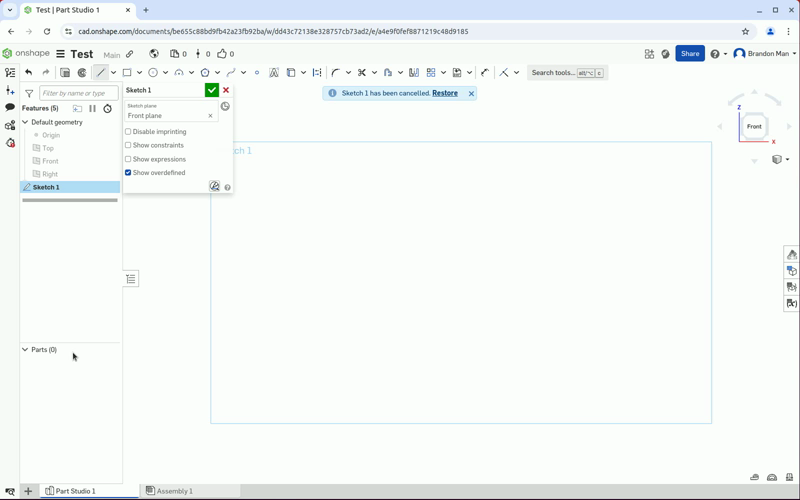
key_down(shift)
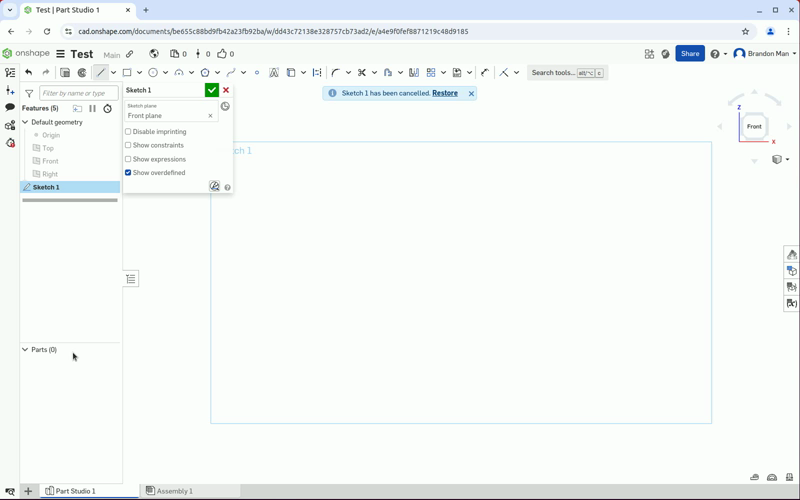
mouse_move(361, 282)
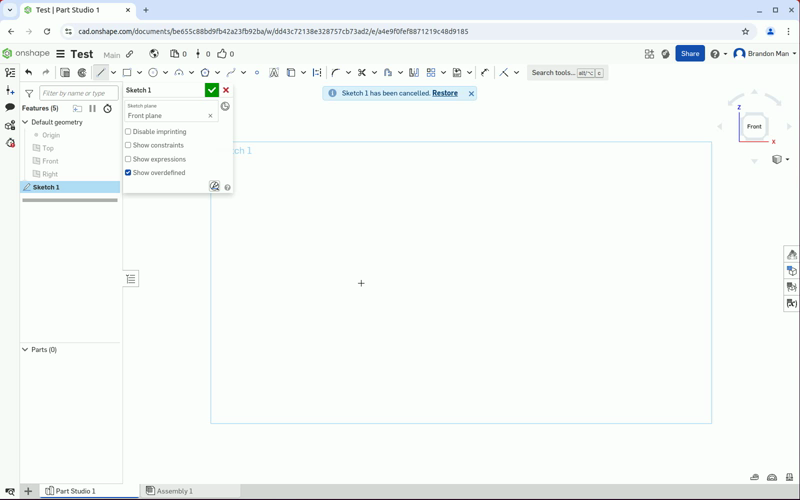
click(361, 282)
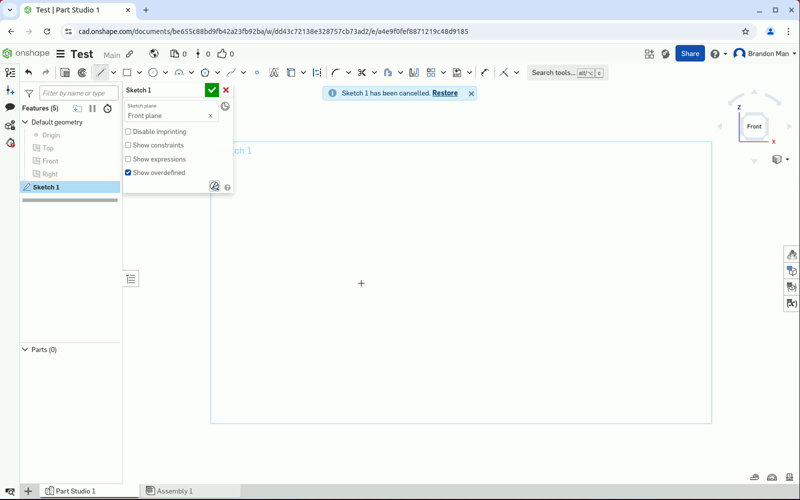
key_up(shift)
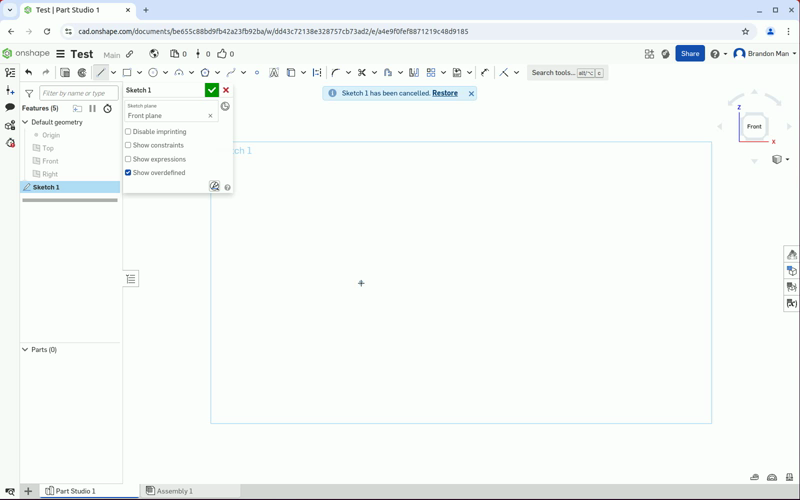
key_down(shift)
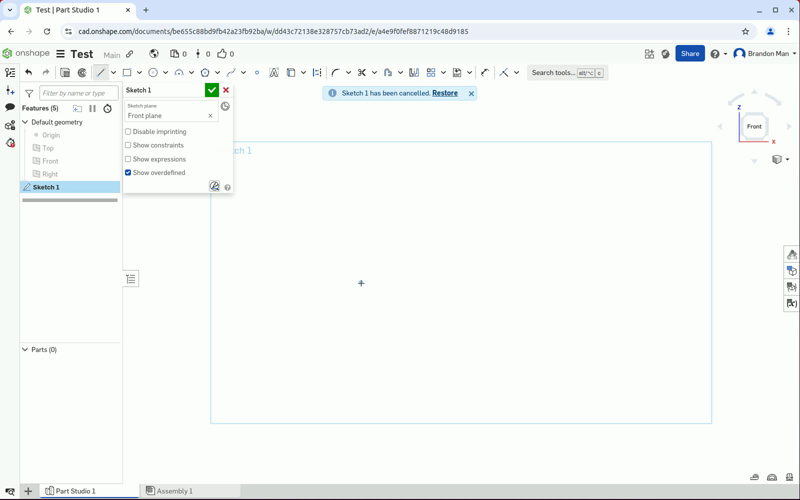
mouse_move(559, 282)
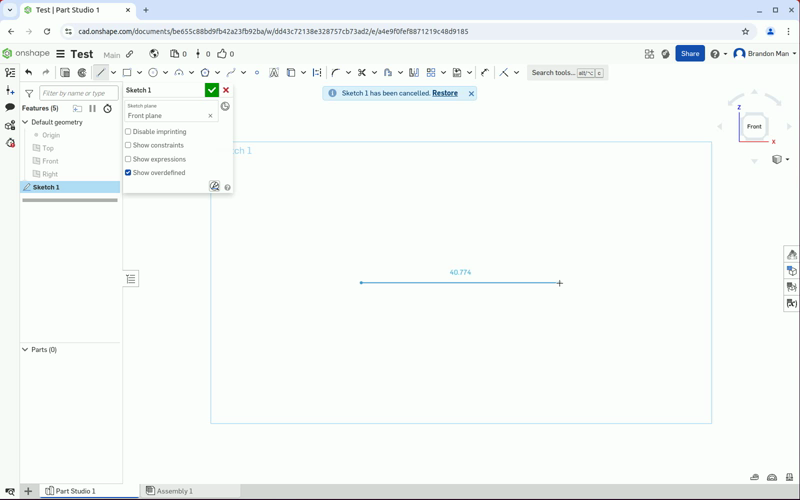
click(559, 282)
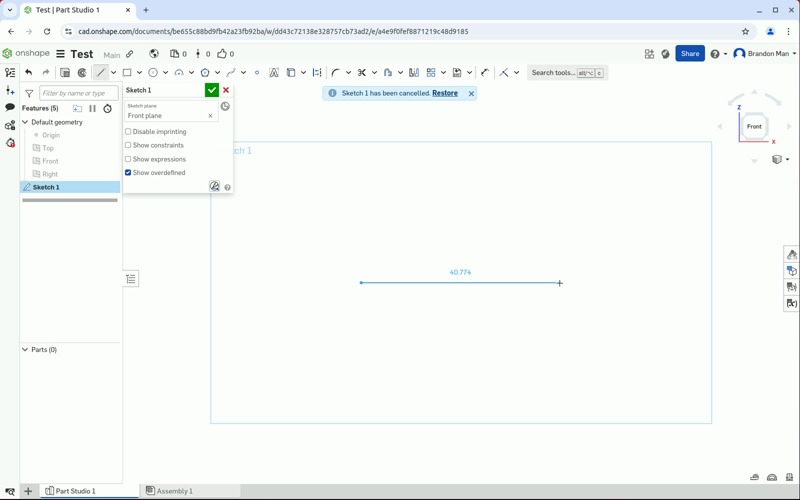
key_up(shift)
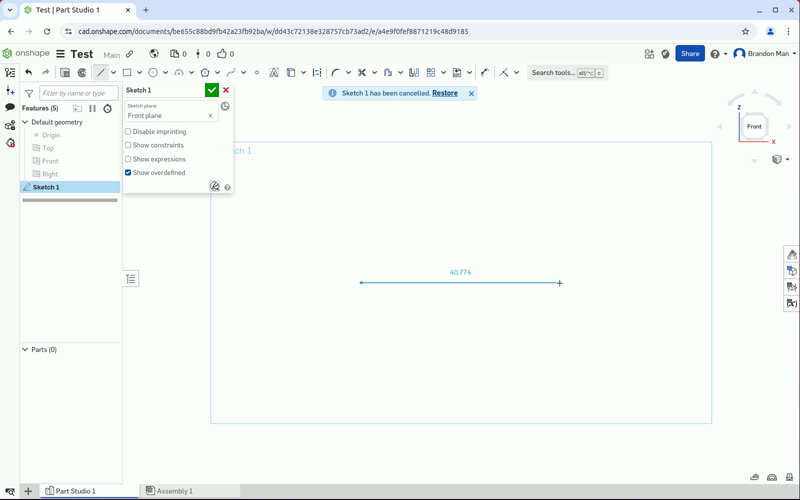
key_down(shift)
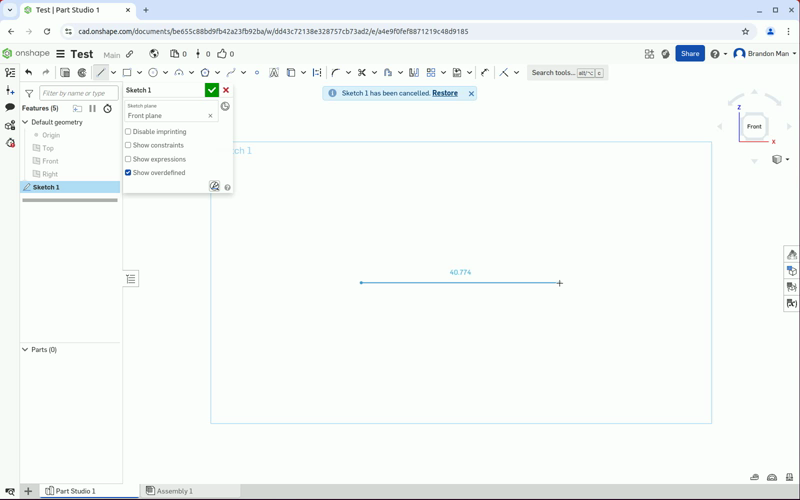
mouse_move(494, 191)
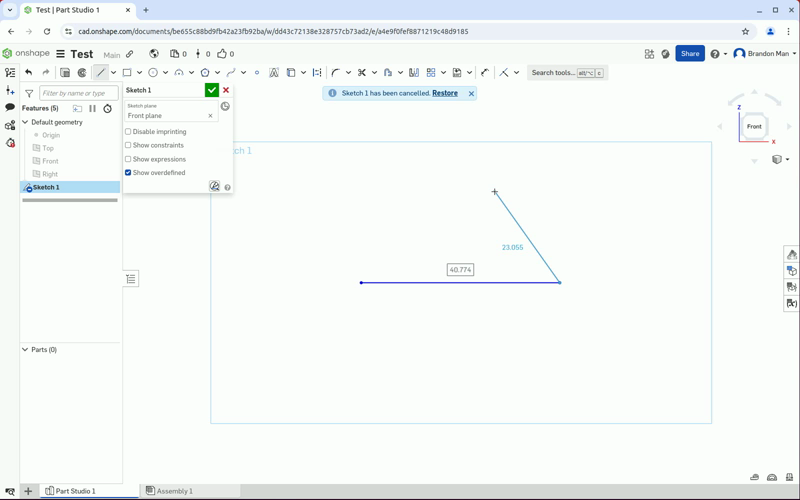
click(494, 191)
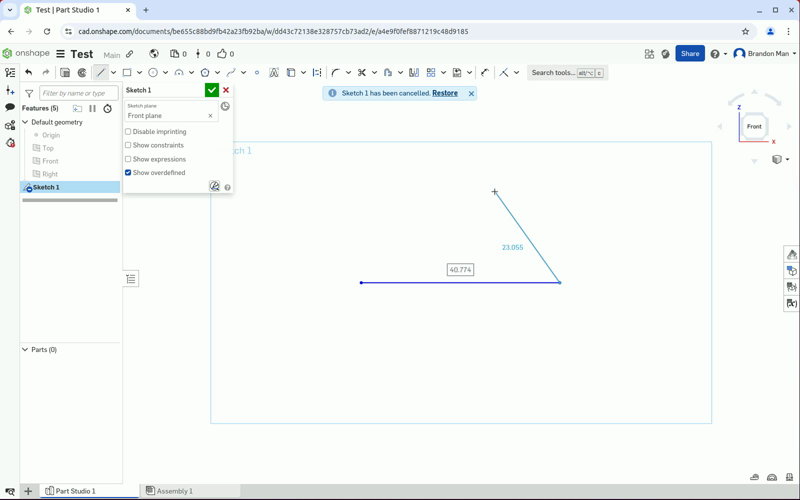
key_up(shift)
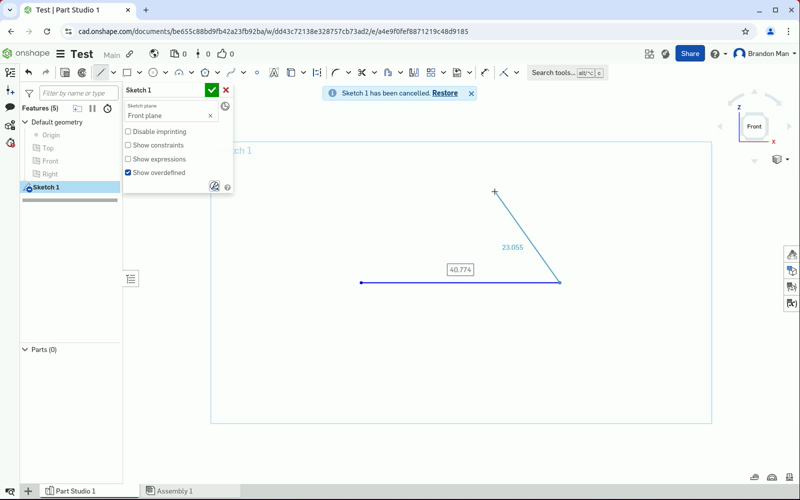
key_down(shift)
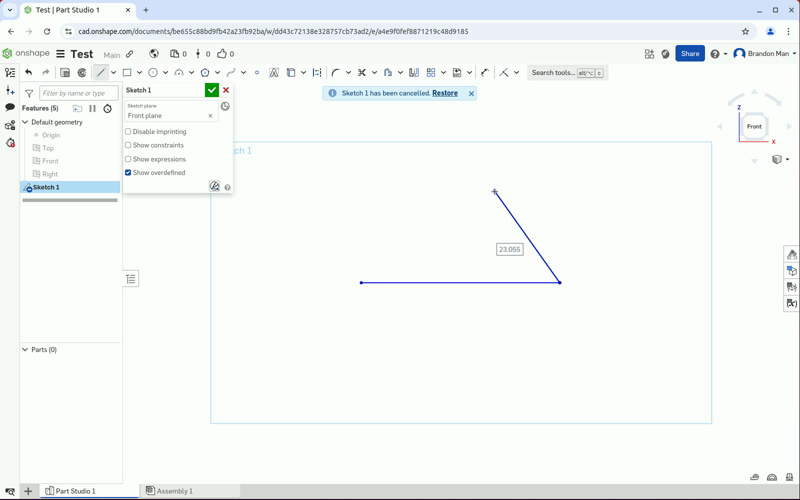
mouse_move(426, 191)
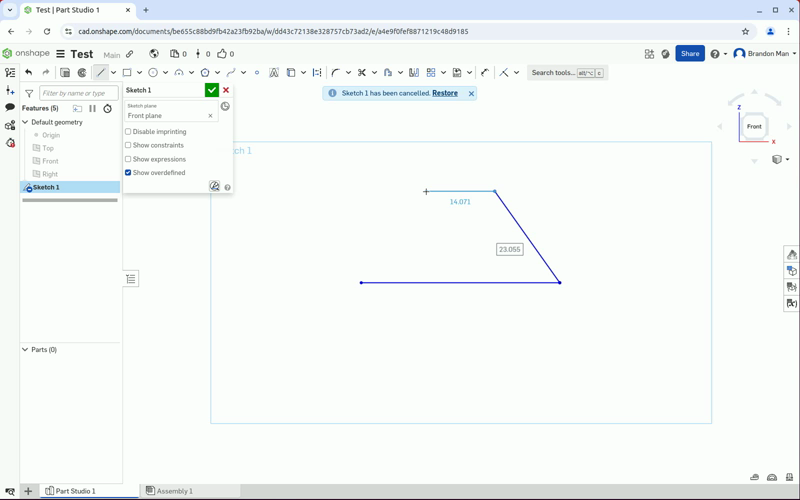
click(426, 191)
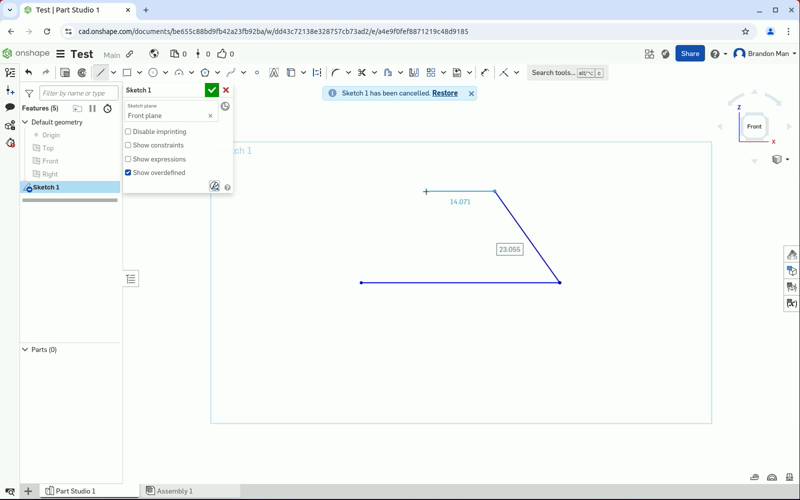
key_up(shift)
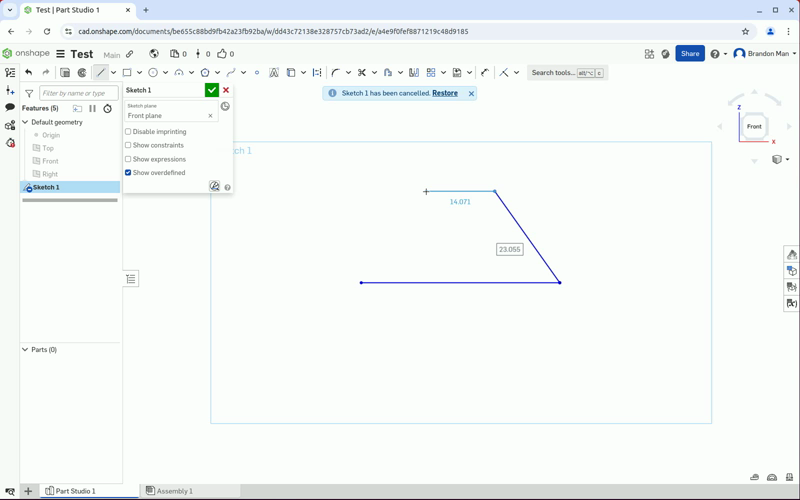
key_down(shift)
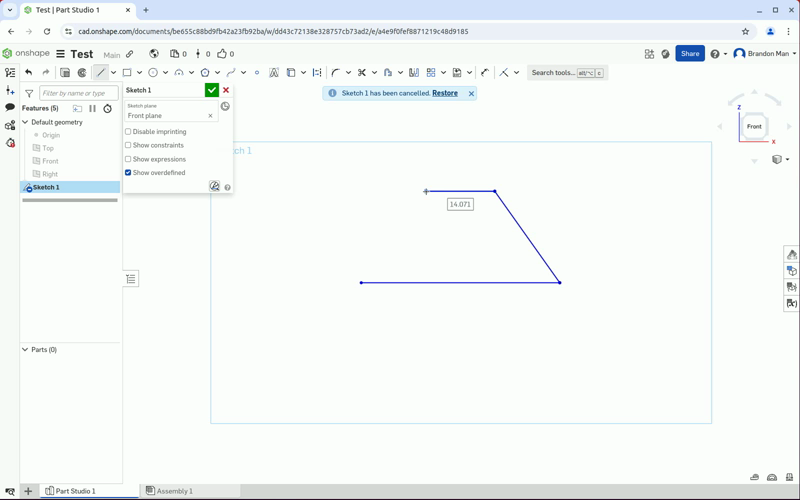
mouse_move(361, 282)
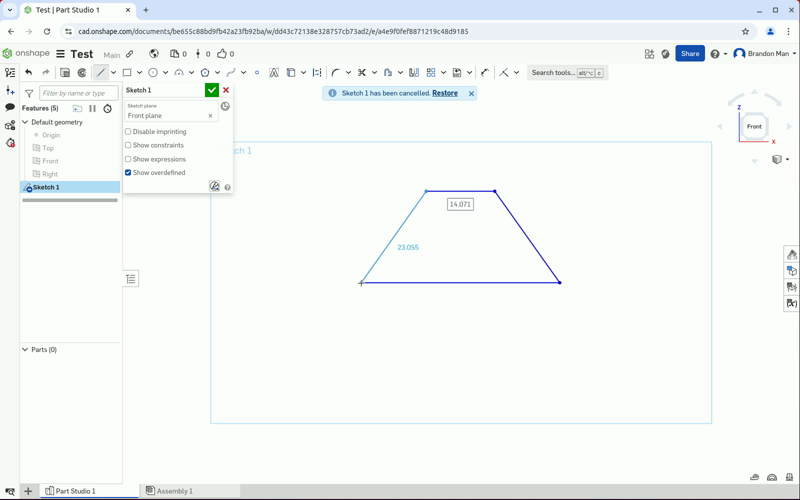
key_up(shift)
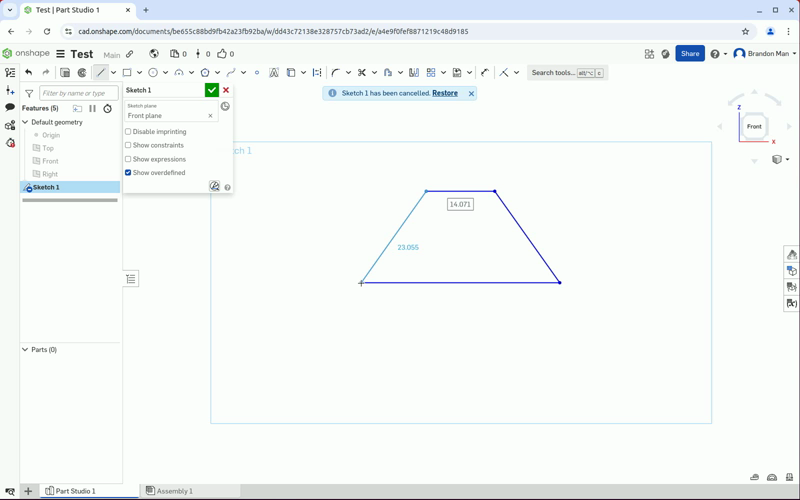
click(361, 282)
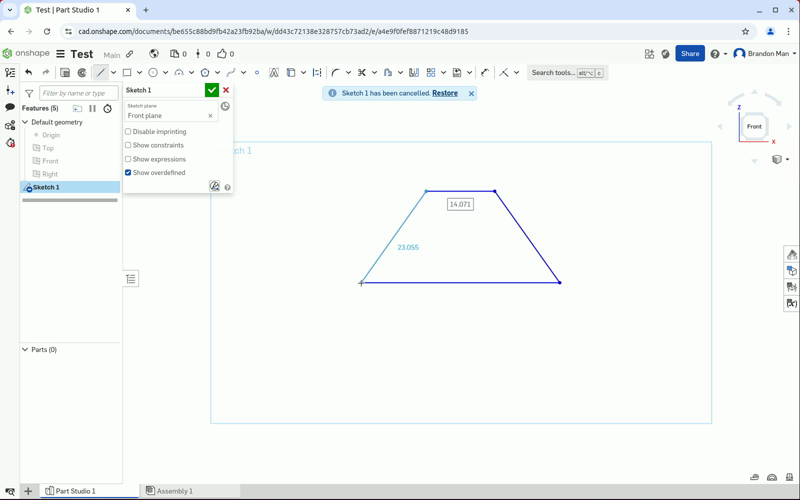
key(esc)
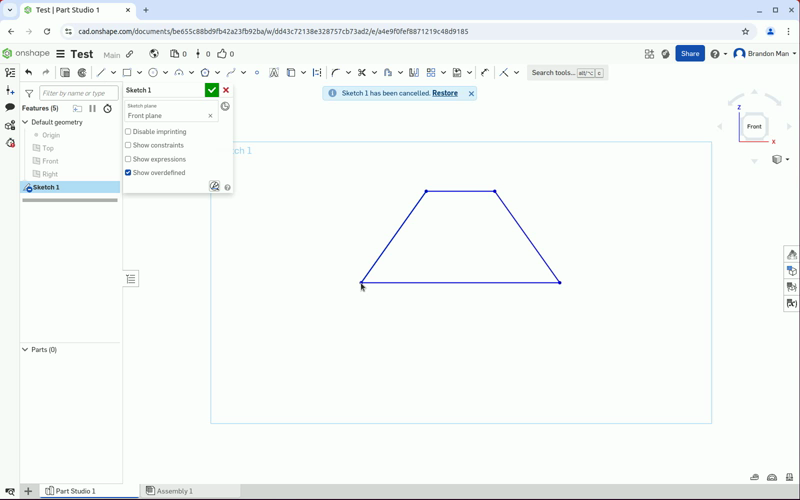
mouse_move(397, 270)
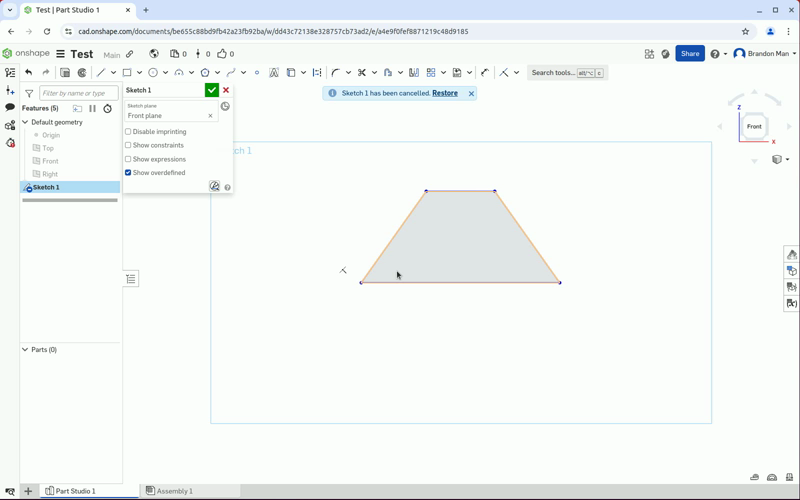
click(397, 270)
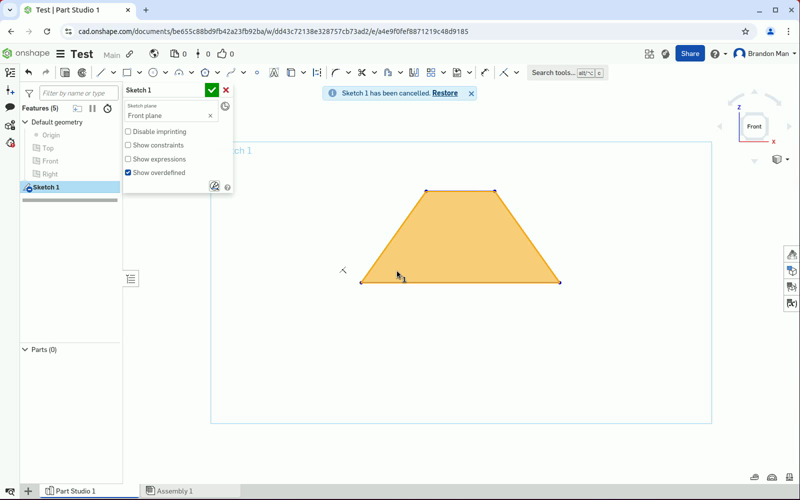
mouse_move(73, 352)
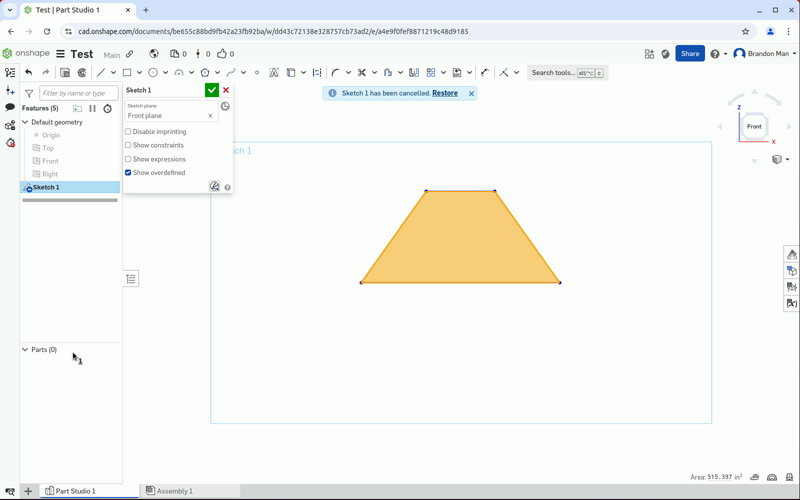
key(shift+y)
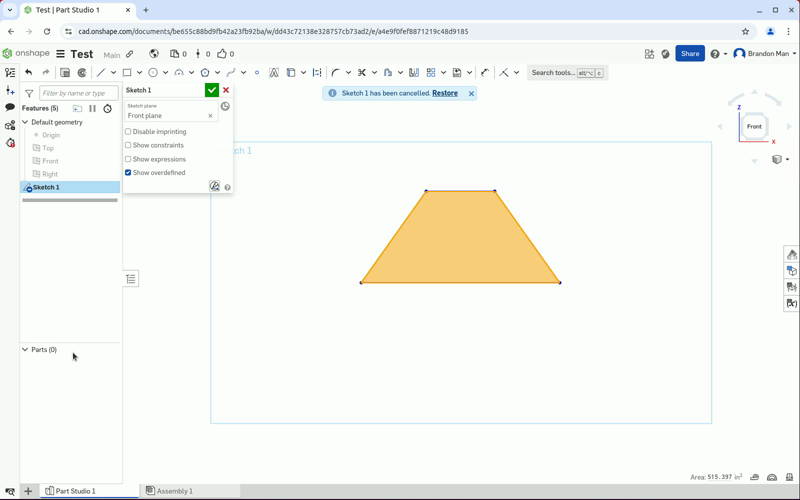
key(shift+e)
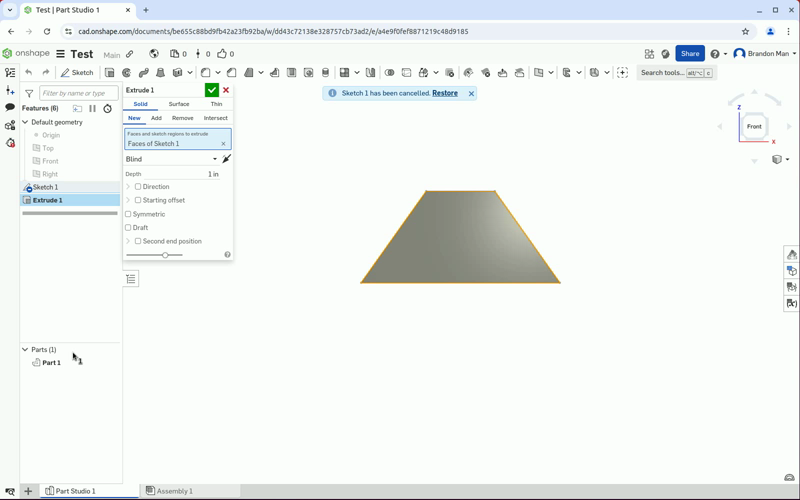
mouse_move(143, 106)
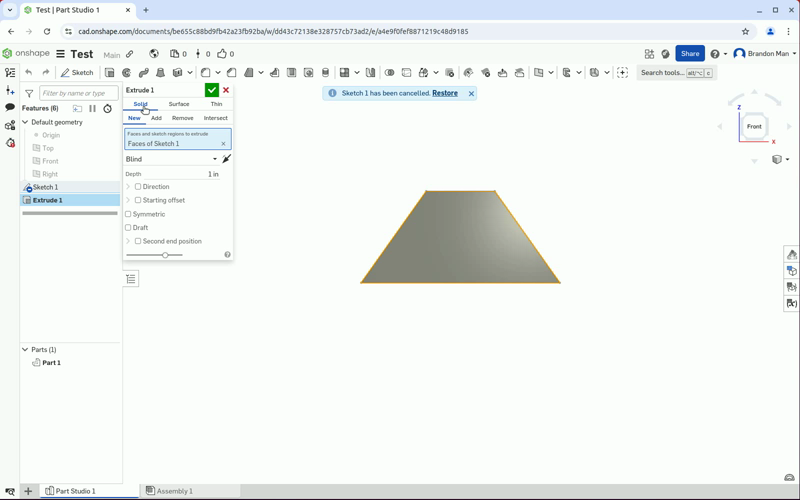
click(143, 106)
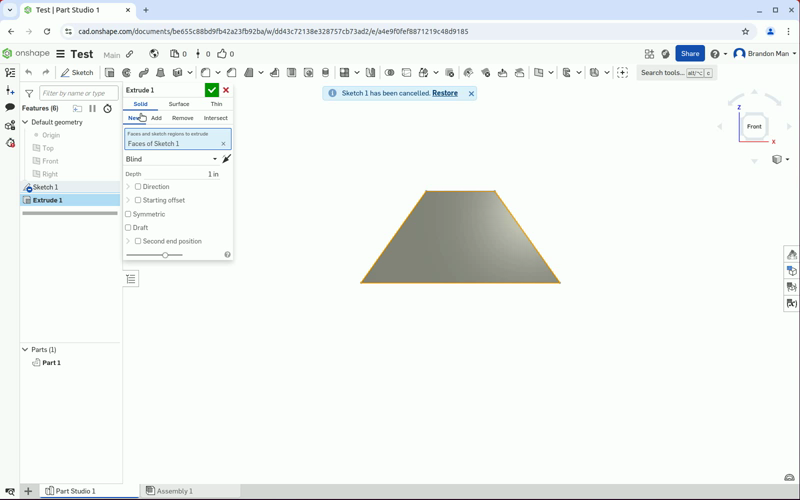
mouse_move(137, 120)
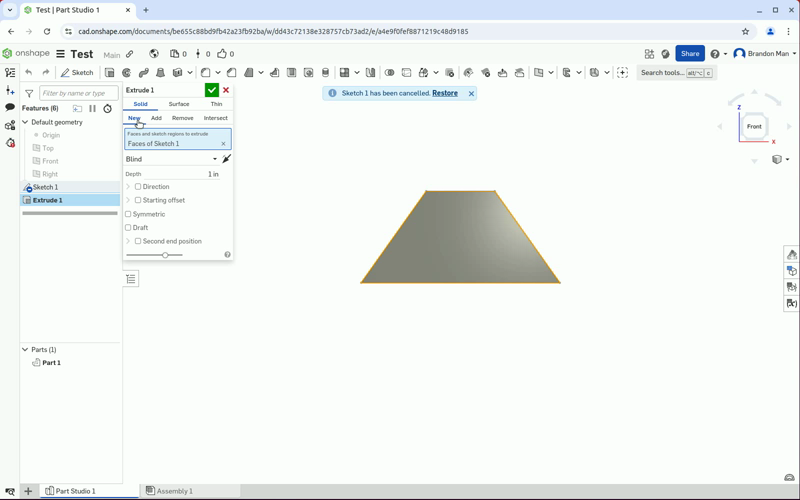
click(137, 120)
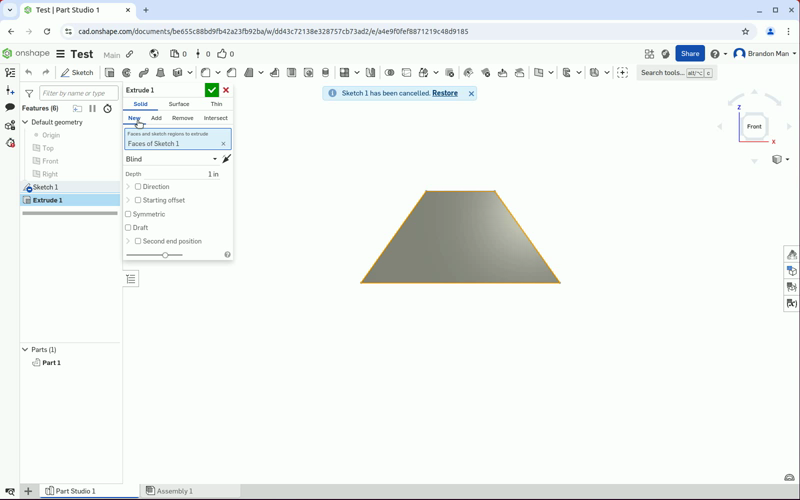
key(tab, 4)
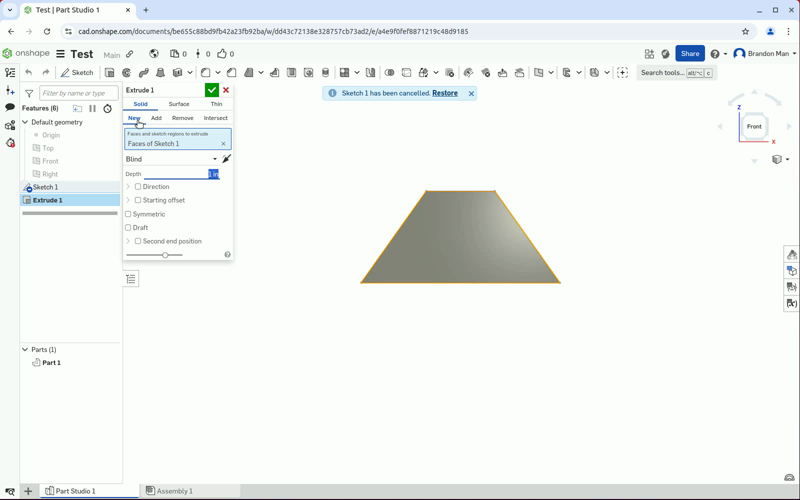
text(23.108)
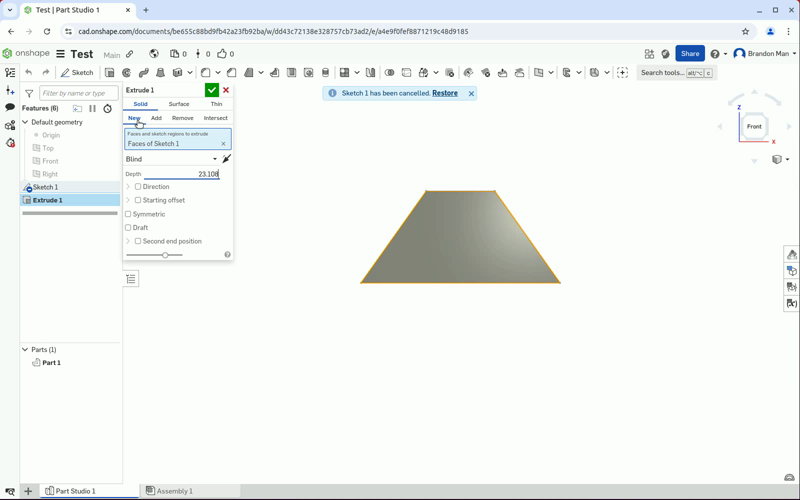
key(enter)
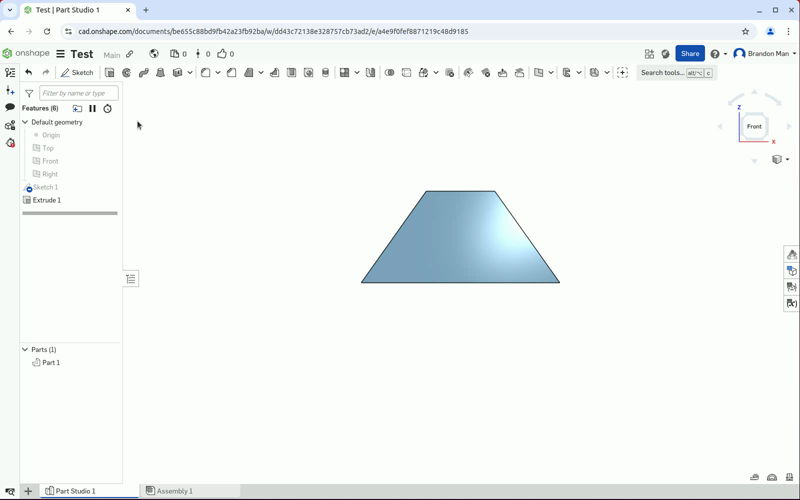
key(shift+h)
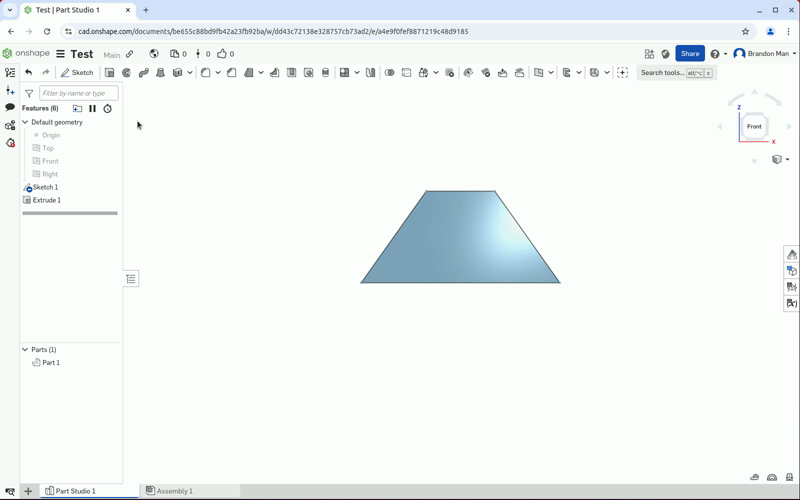
key(shift+h)
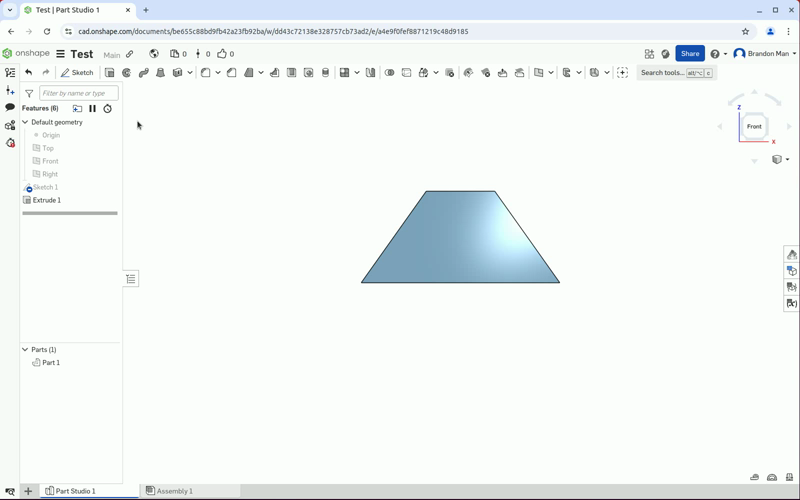
mouse_move(73, 189)
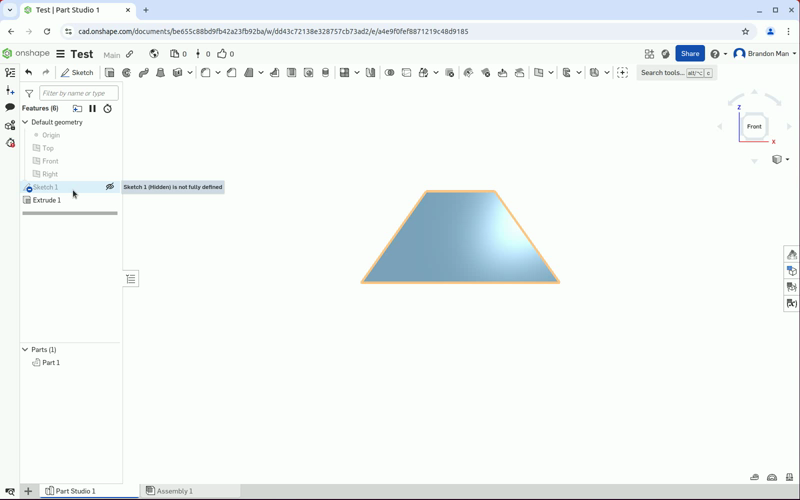
click(73, 189)
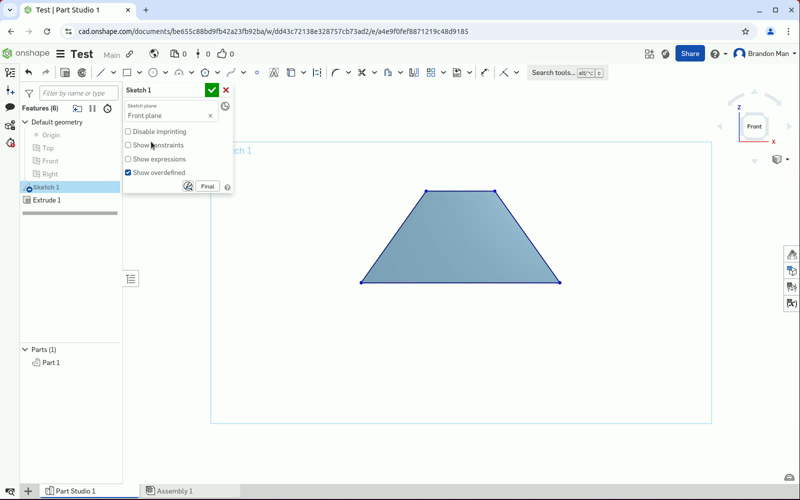
mouse_move(229, 92)
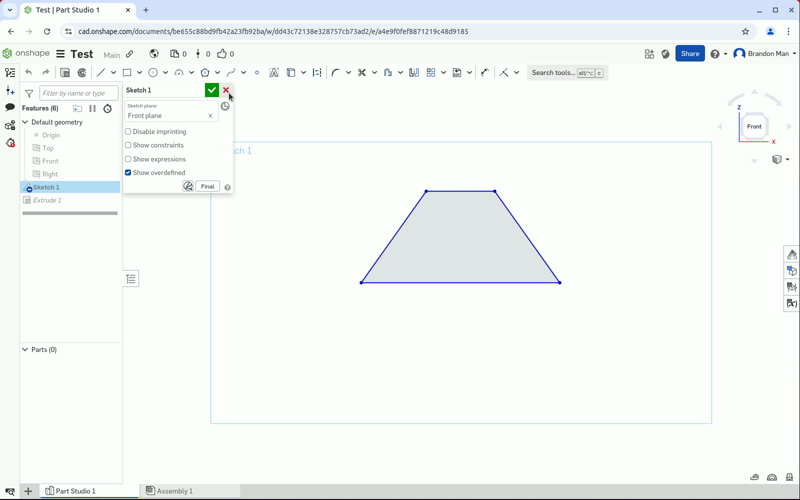
click(229, 92)
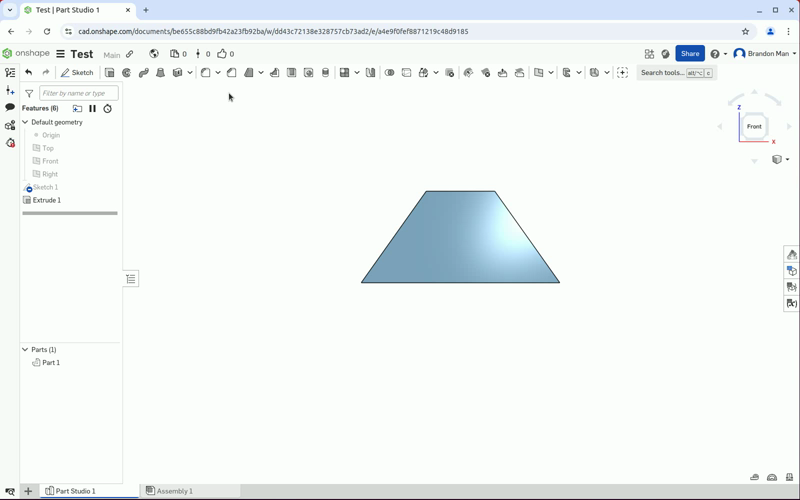
mouse_move(541, 75)
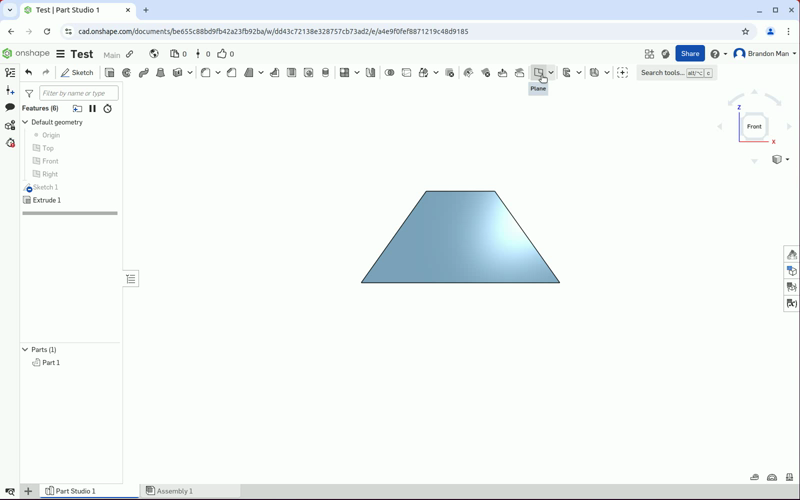
click(541, 75)
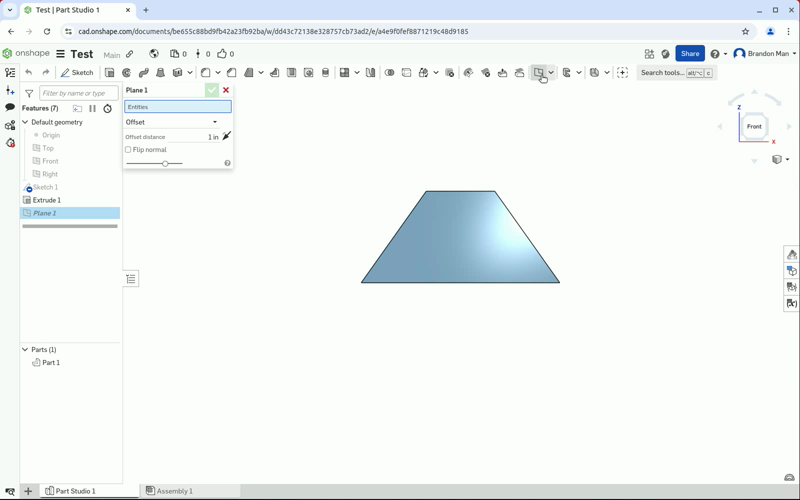
mouse_move(73, 163)
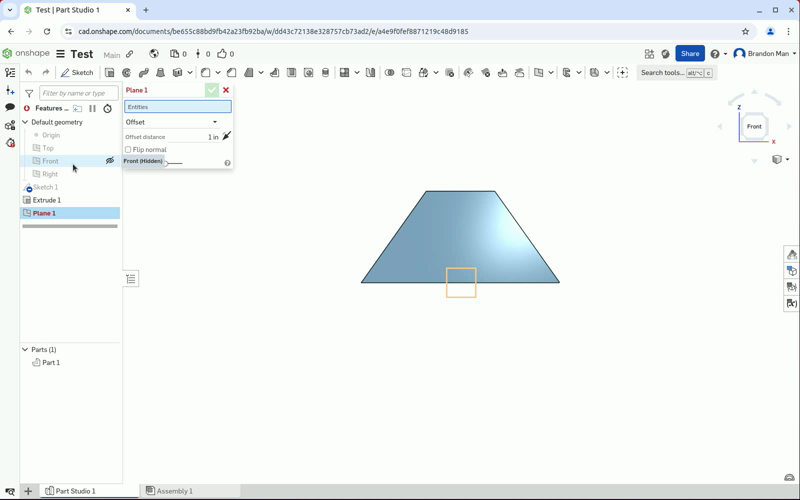
click(73, 163)
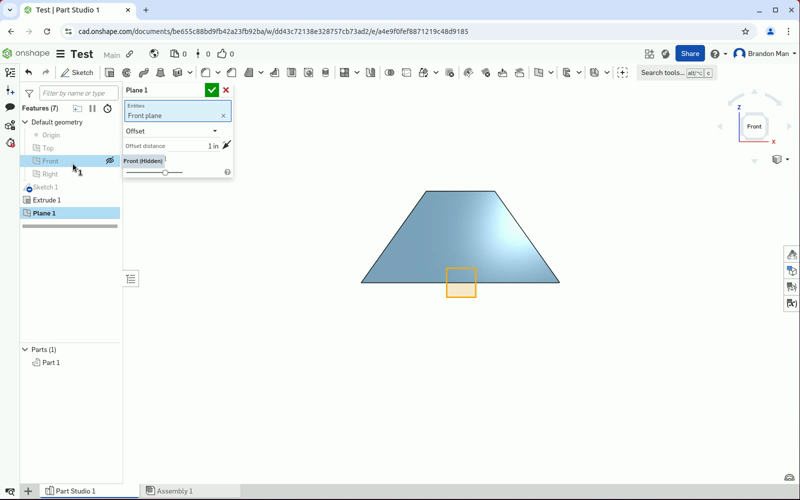
key(tab, 2)
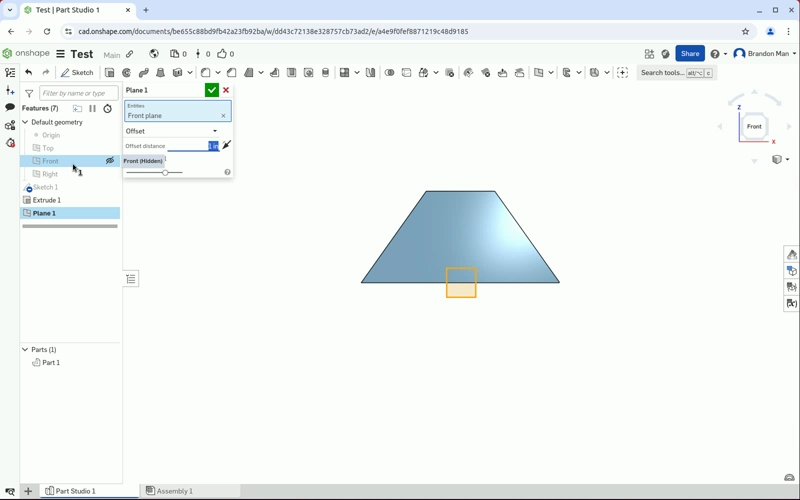
text(23.108)
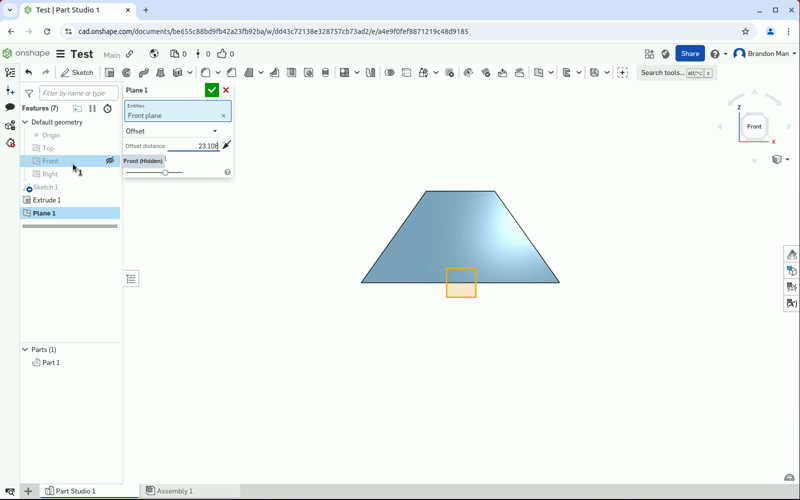
key(enter, 2)
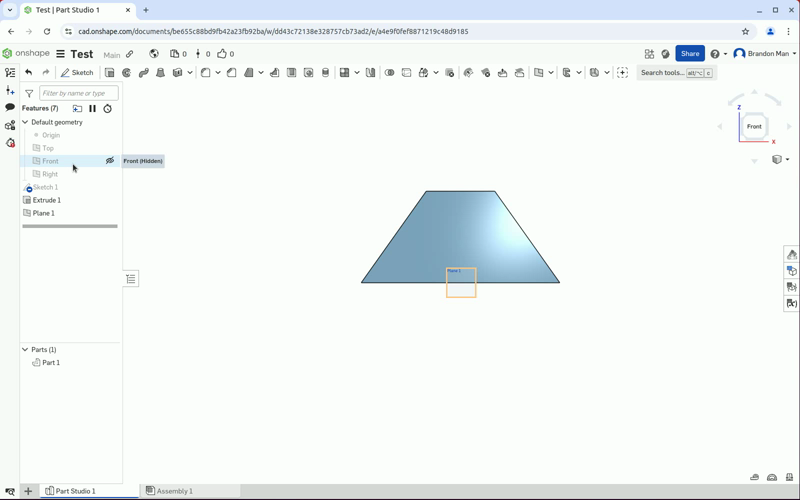
key(shift+s)
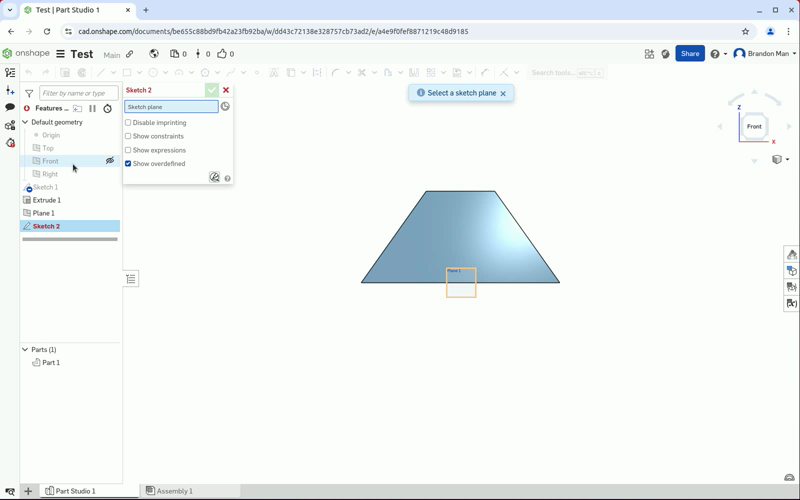
mouse_move(73, 215)
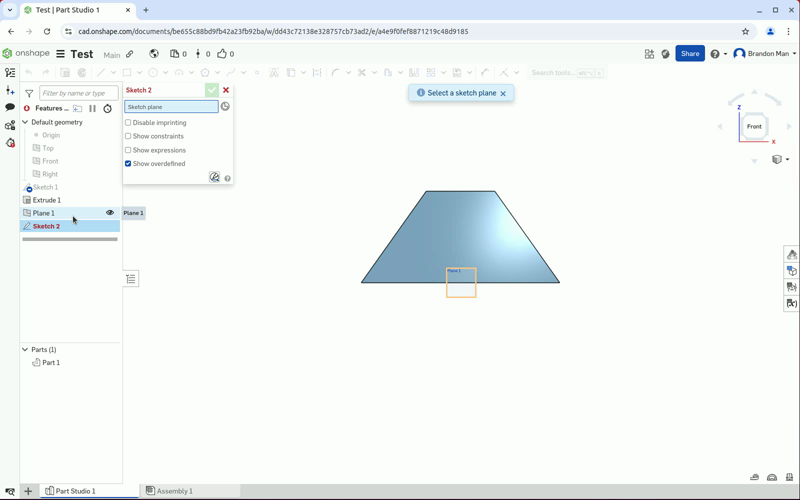
click(73, 215)
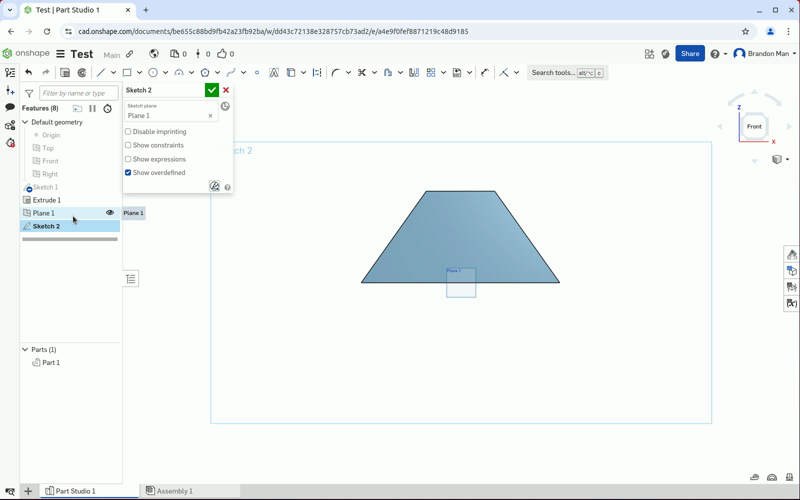
mouse_move(73, 352)
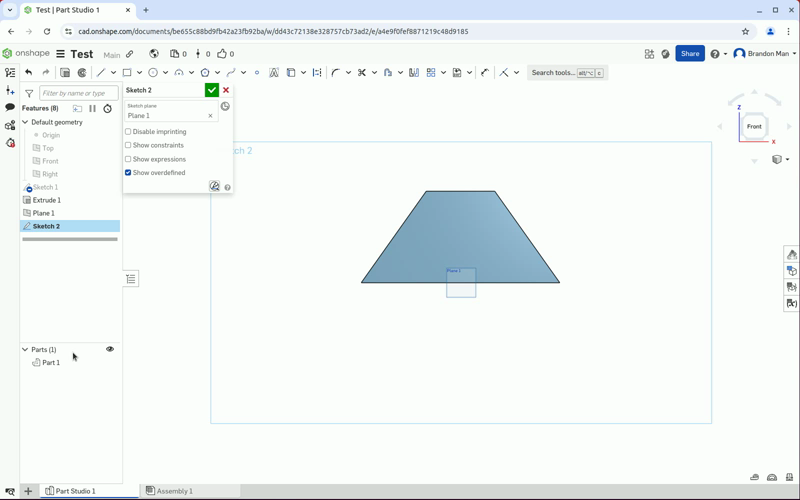
key(y)
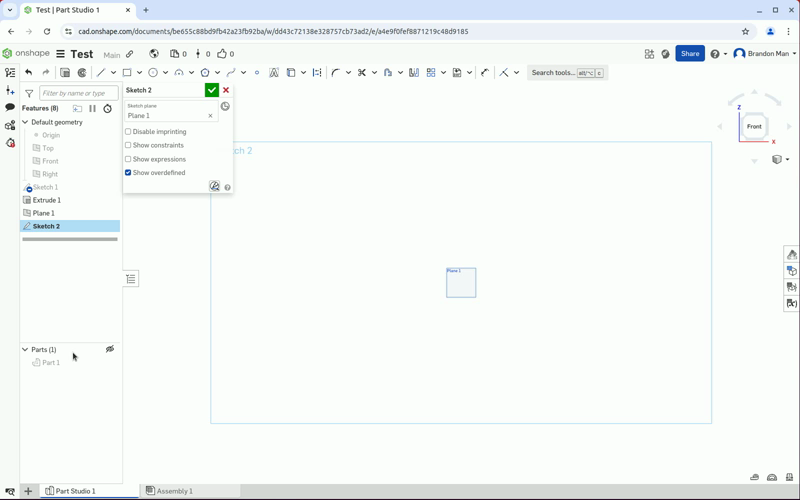
key(l)
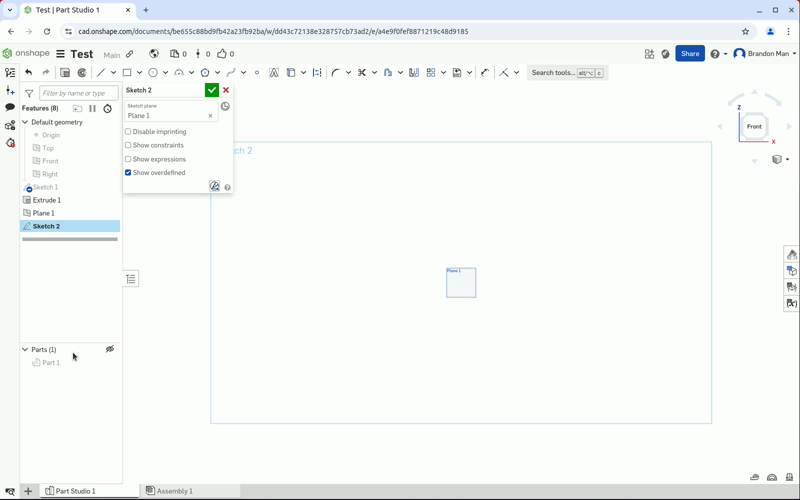
key_down(shift)
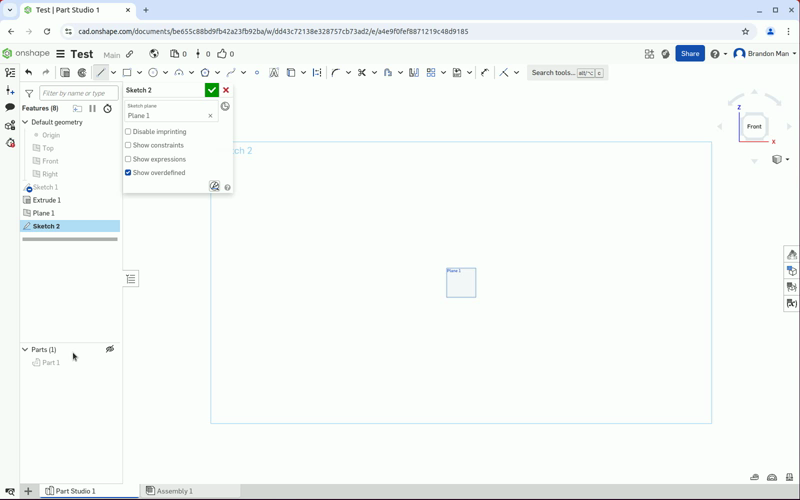
mouse_move(443, 282)
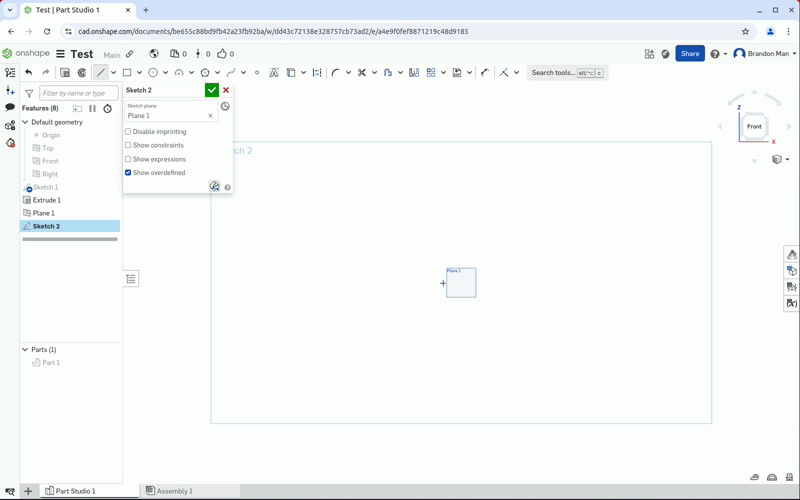
click(443, 282)
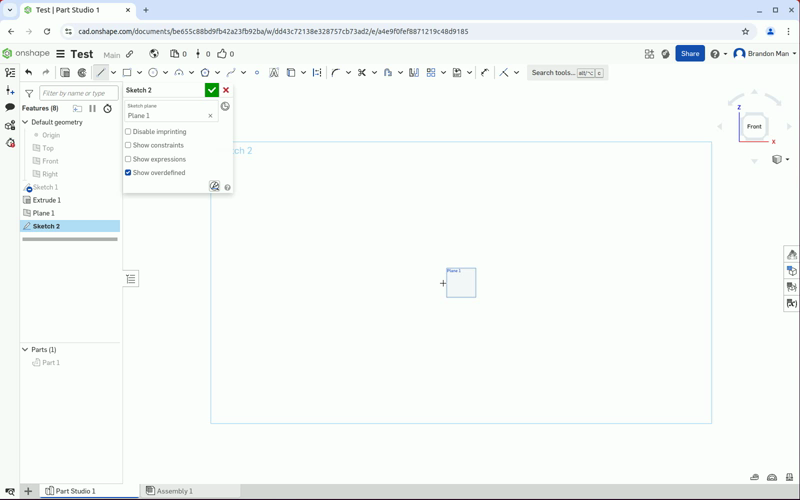
key_up(shift)
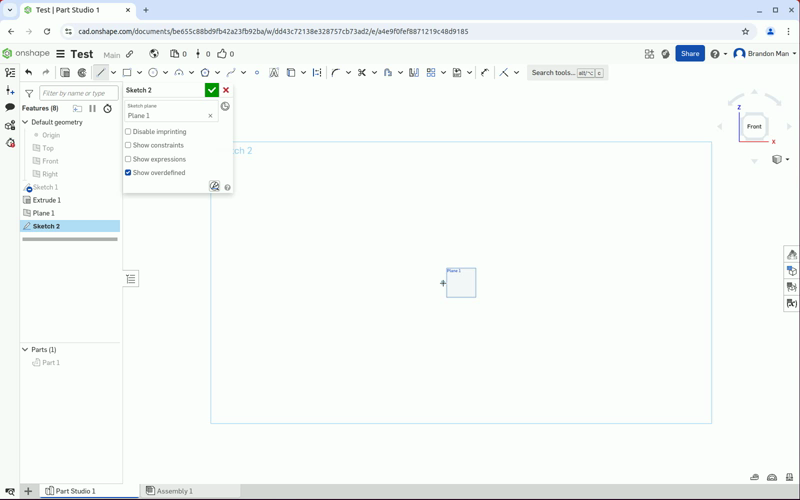
key_down(shift)
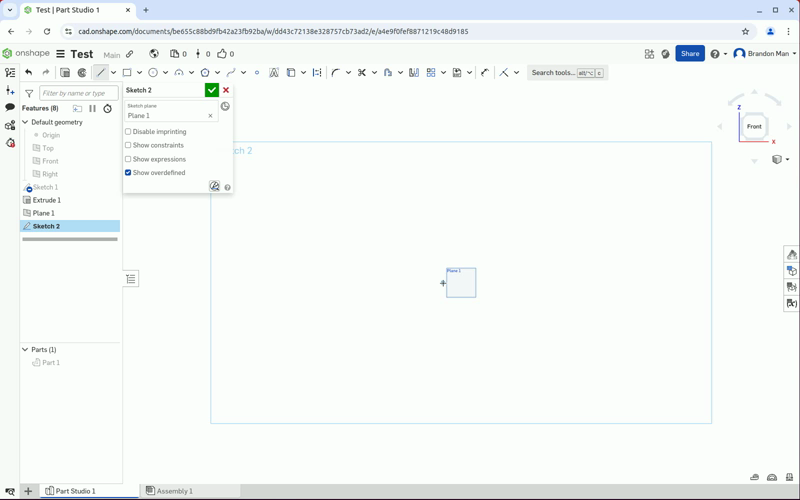
mouse_move(473, 282)
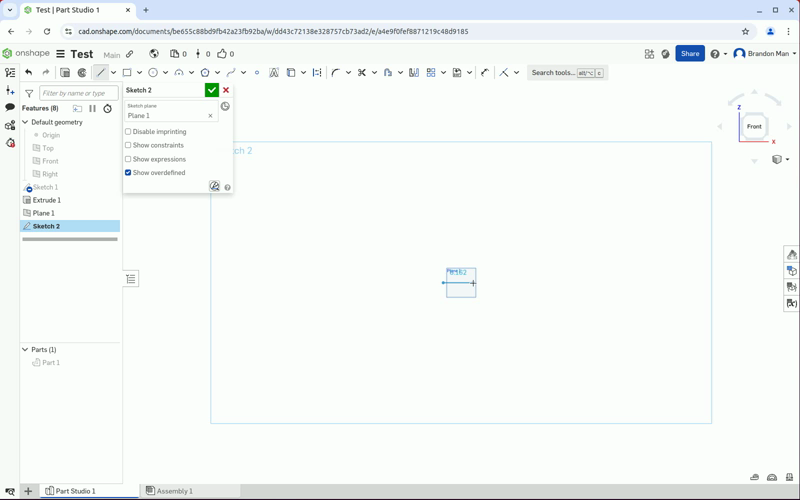
mouse_move(477, 282)
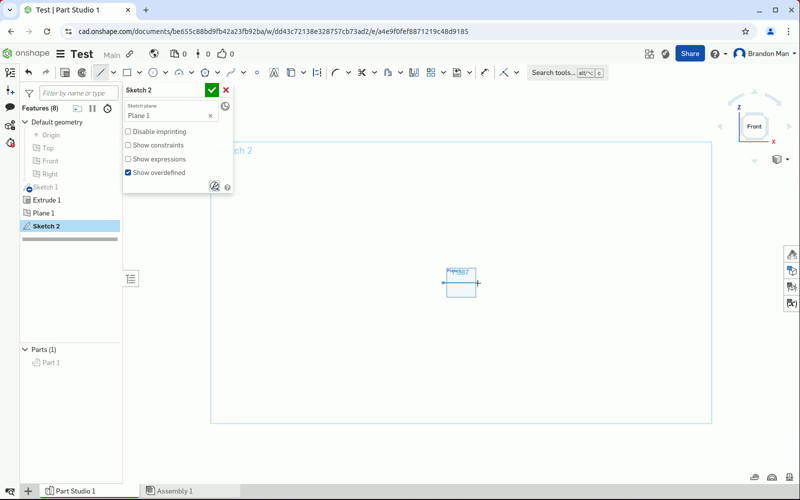
click(477, 282)
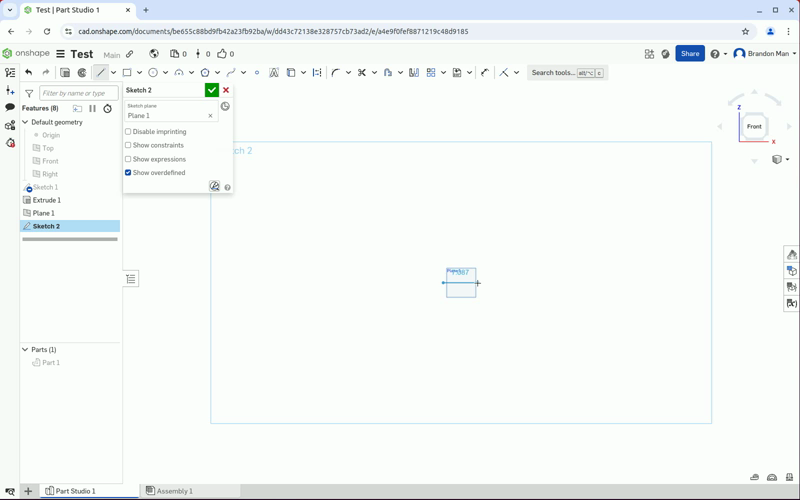
key_up(shift)
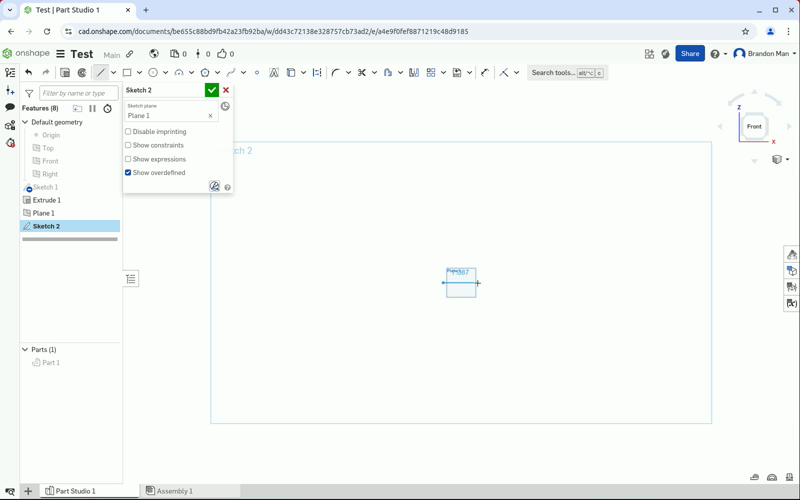
key_down(shift)
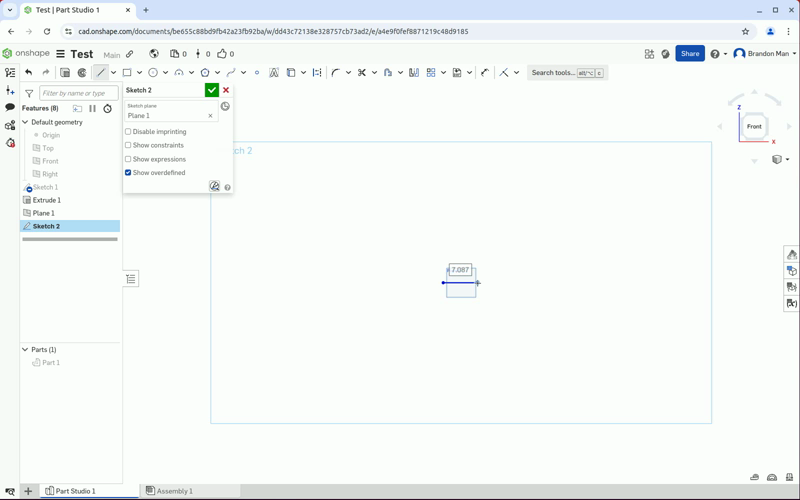
mouse_move(507, 282)
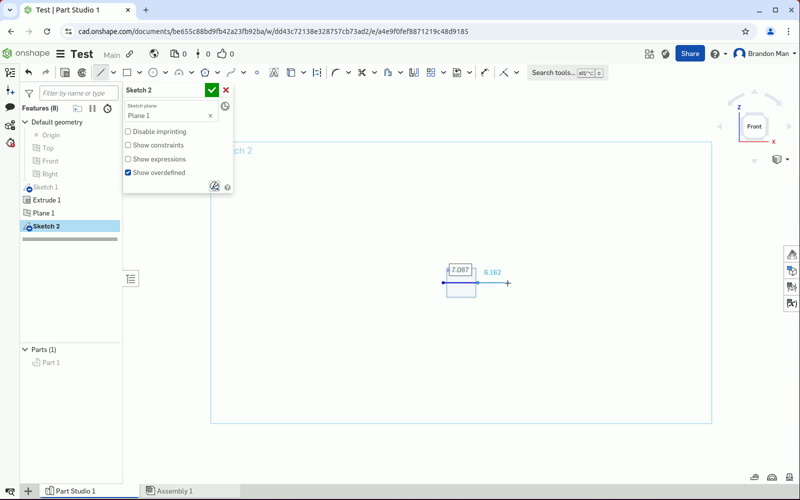
mouse_move(477, 249)
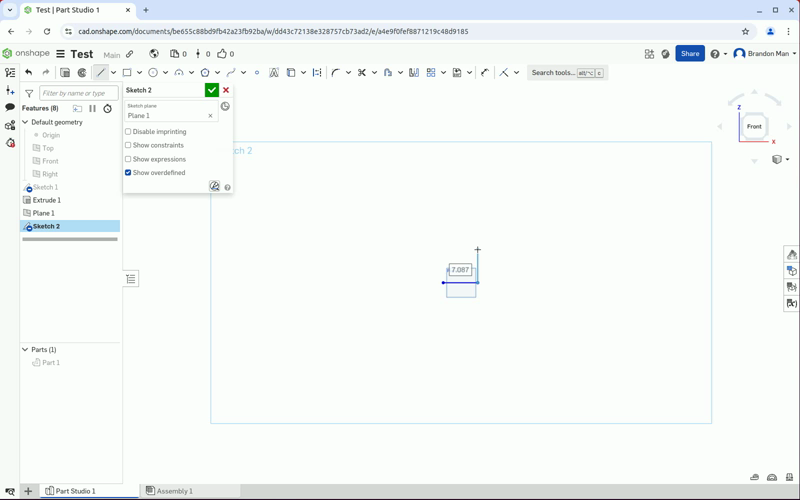
click(477, 249)
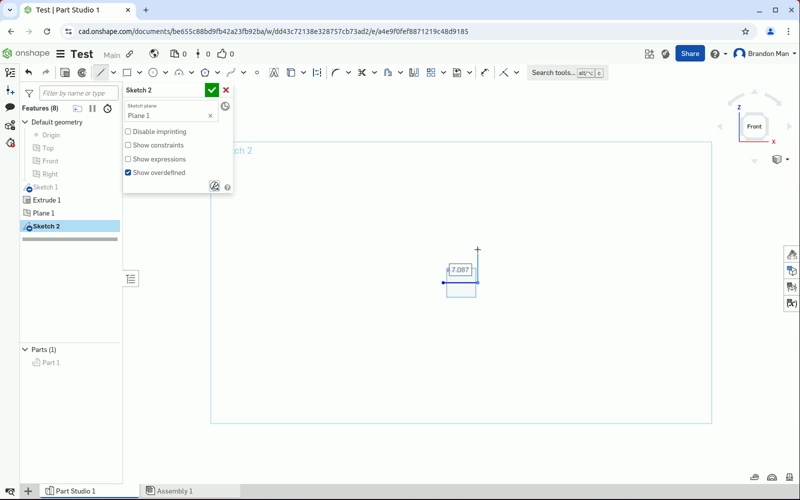
key_up(shift)
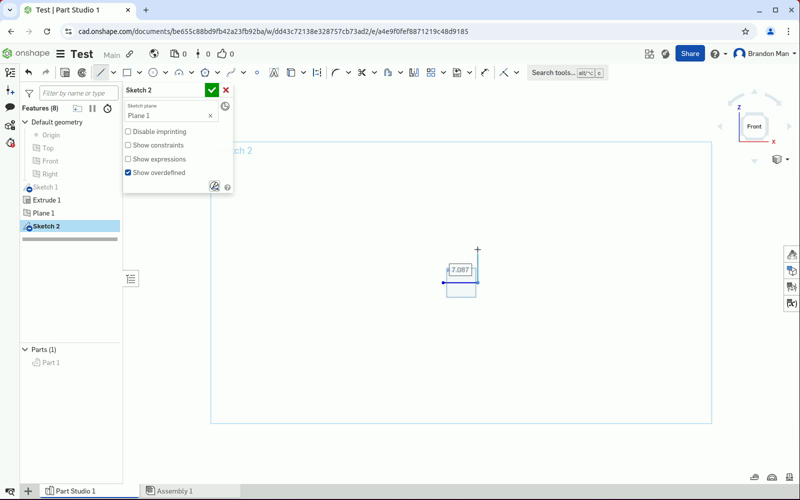
key_down(shift)
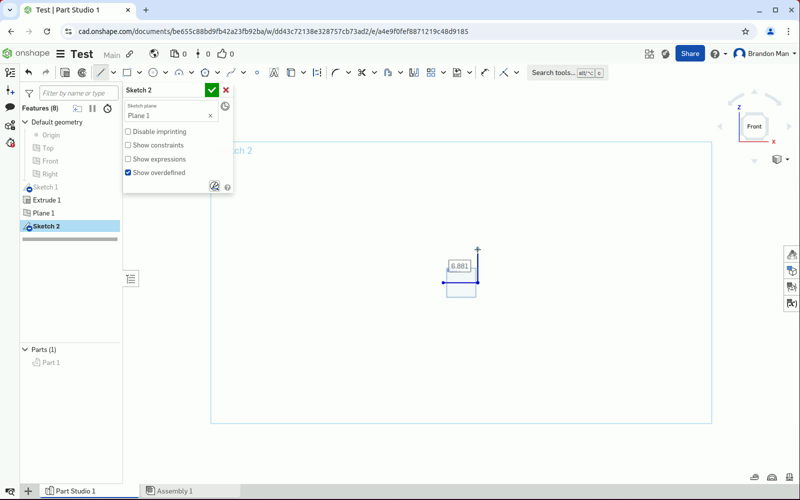
mouse_move(507, 249)
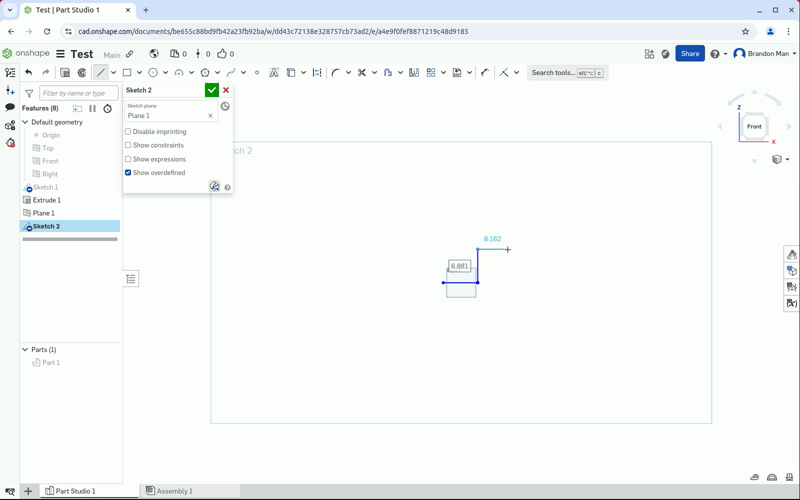
mouse_move(443, 249)
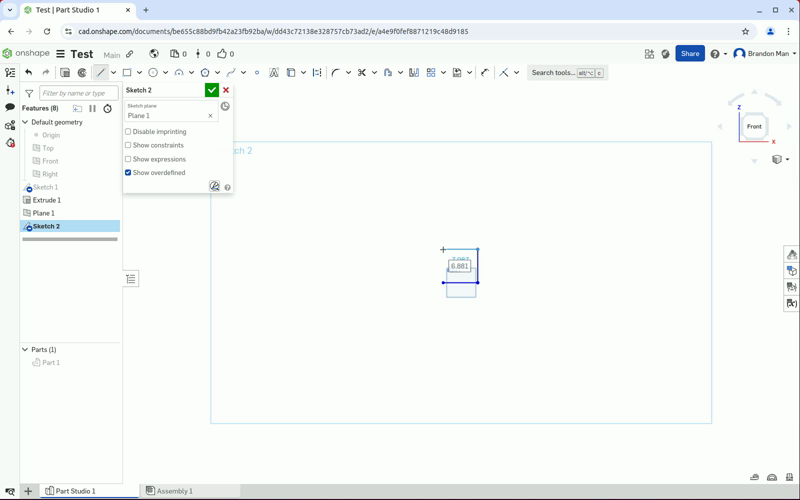
click(443, 249)
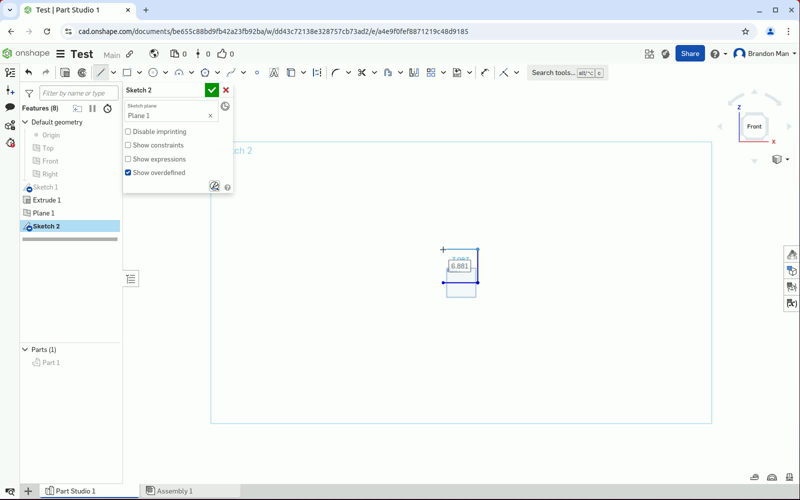
key_up(shift)
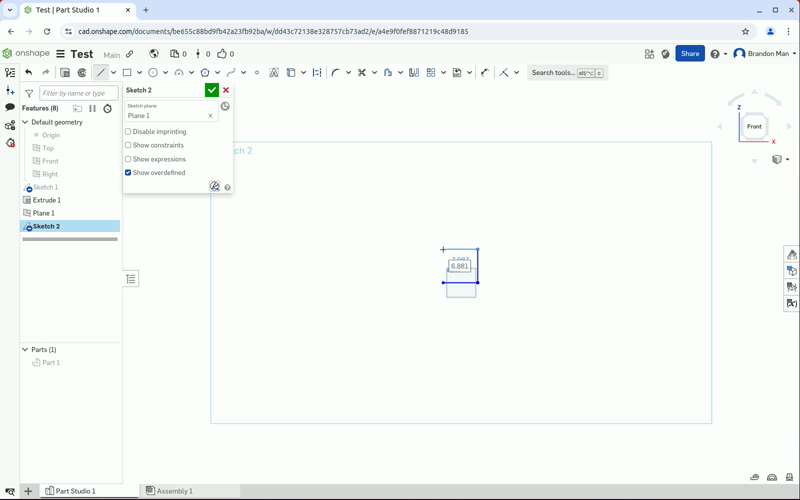
mouse_move(473, 249)
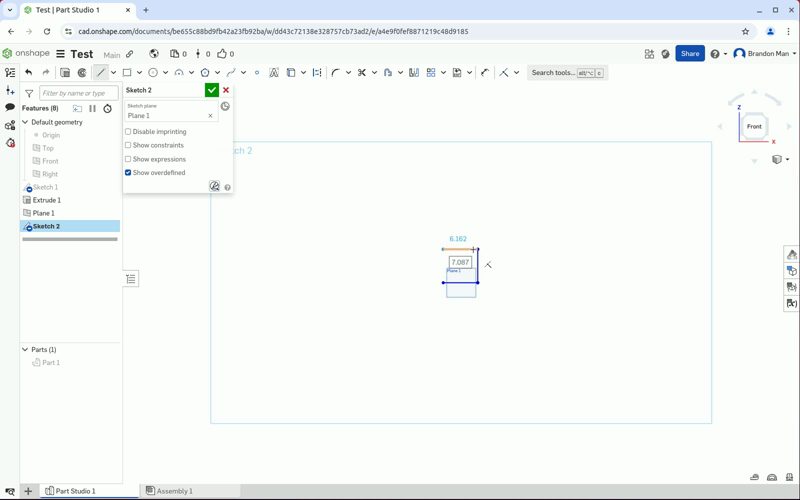
key_down(shift)
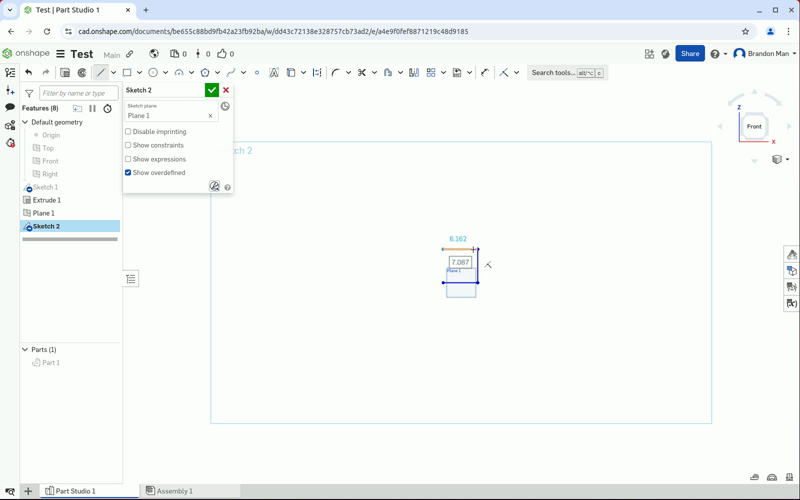
mouse_move(443, 282)
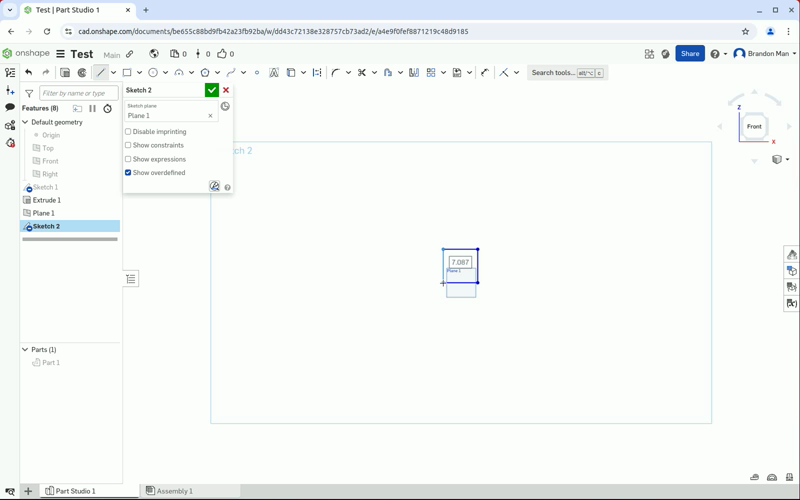
key_up(shift)
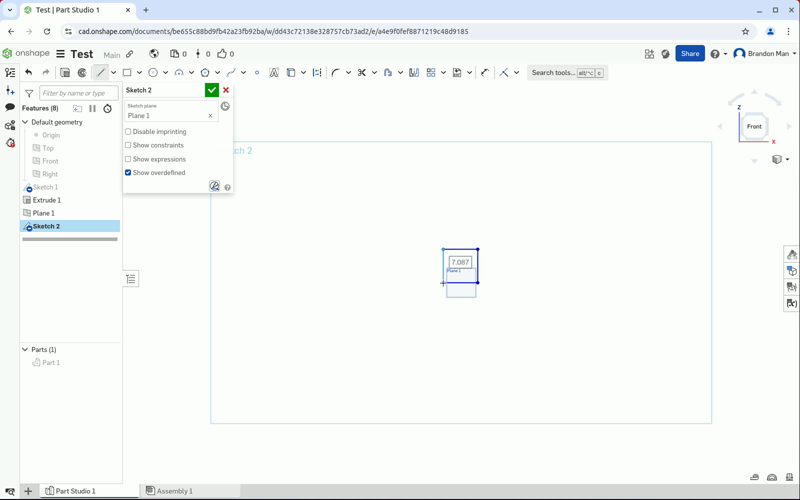
click(443, 282)
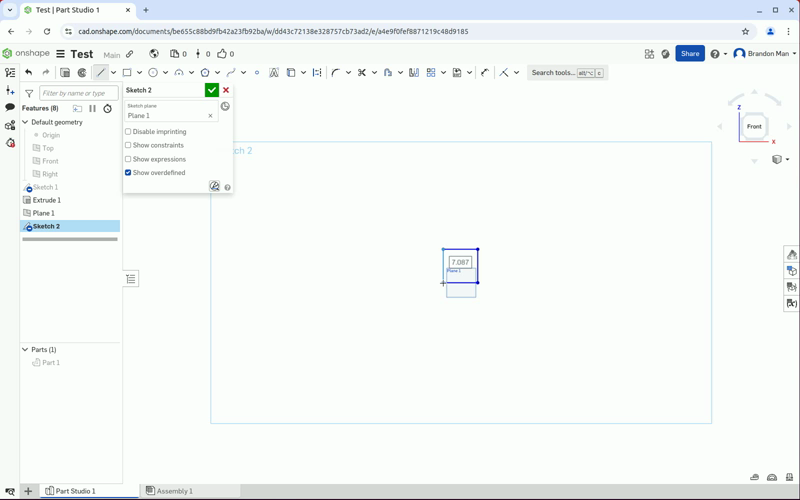
key(esc)
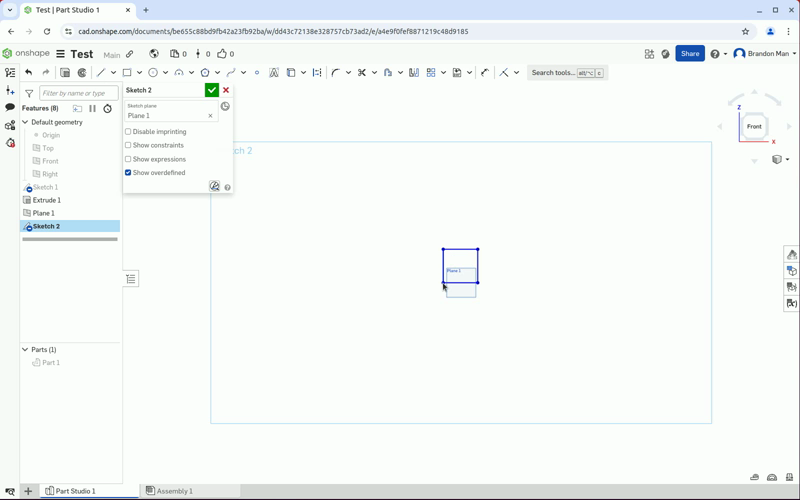
mouse_move(465, 269)
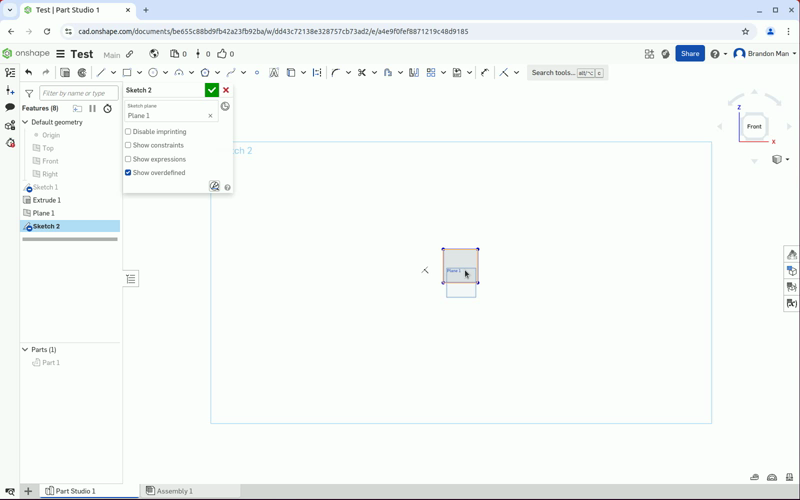
scroll(6)
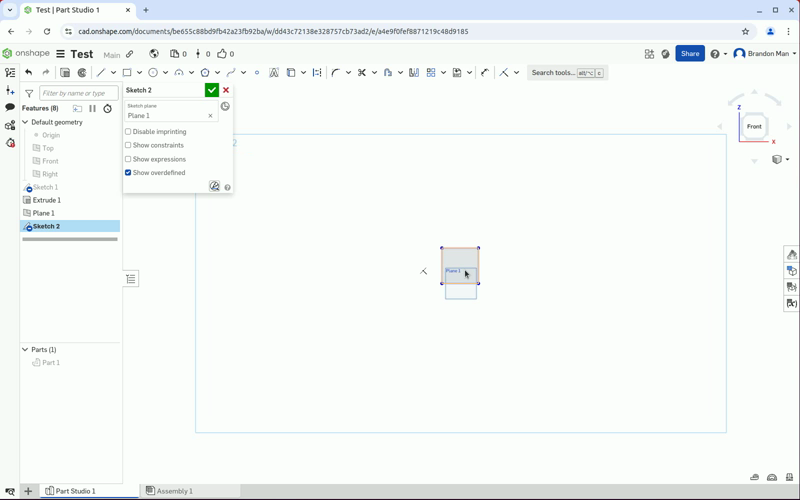
scroll(6)
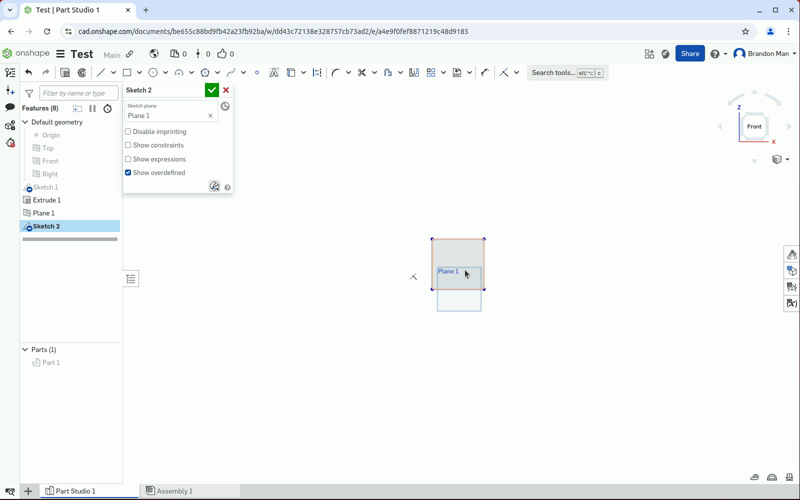
scroll(6)
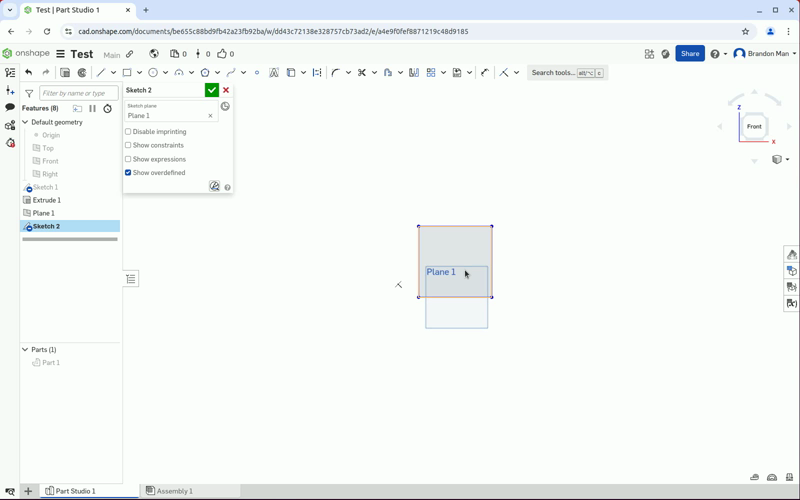
scroll(6)
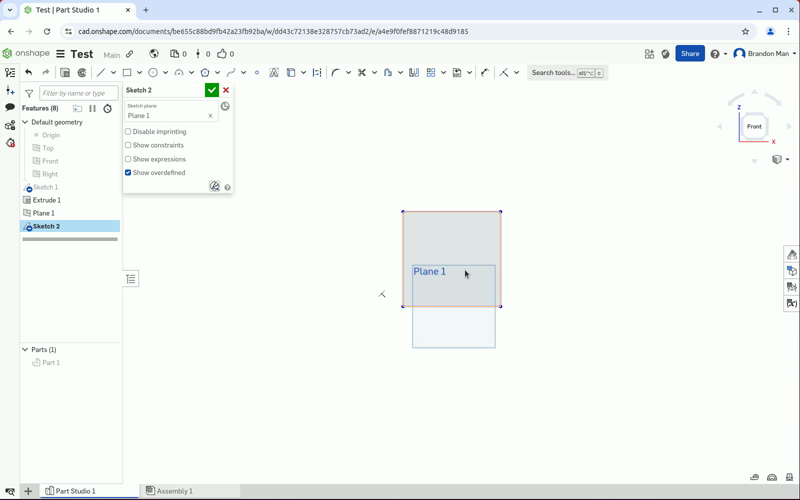
scroll(6)
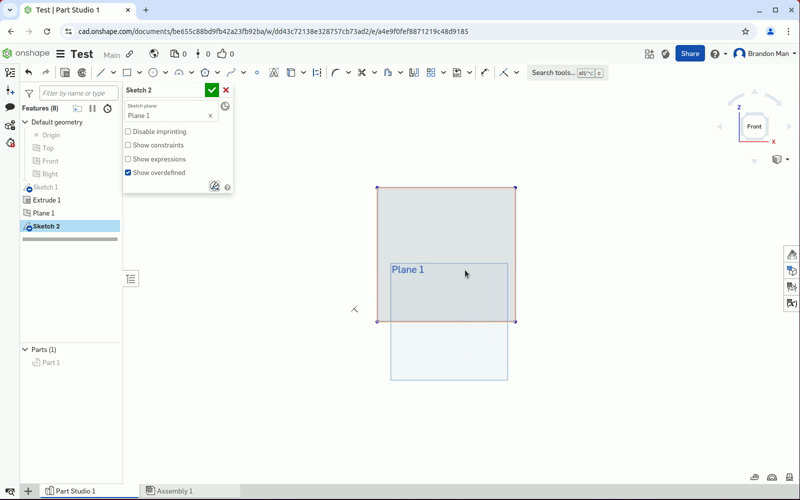
scroll(6)
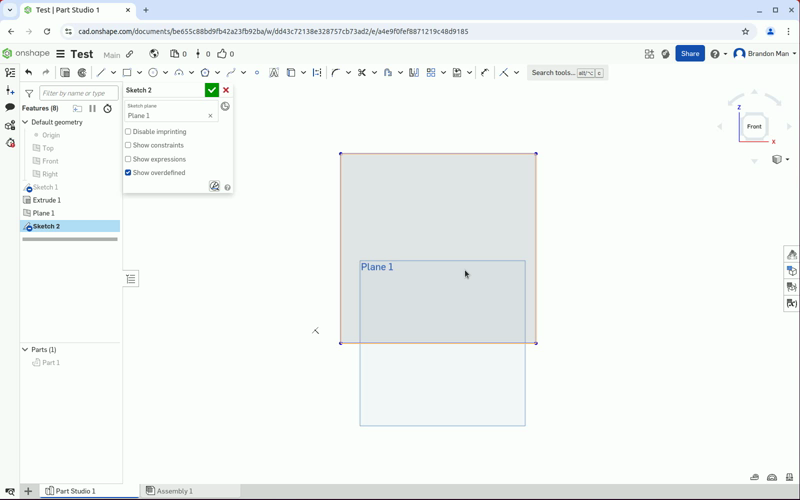
scroll(6)
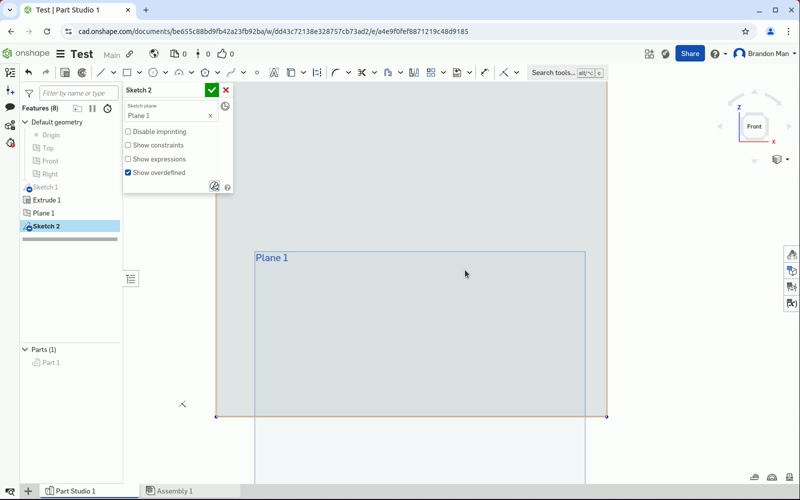
click(465, 269)
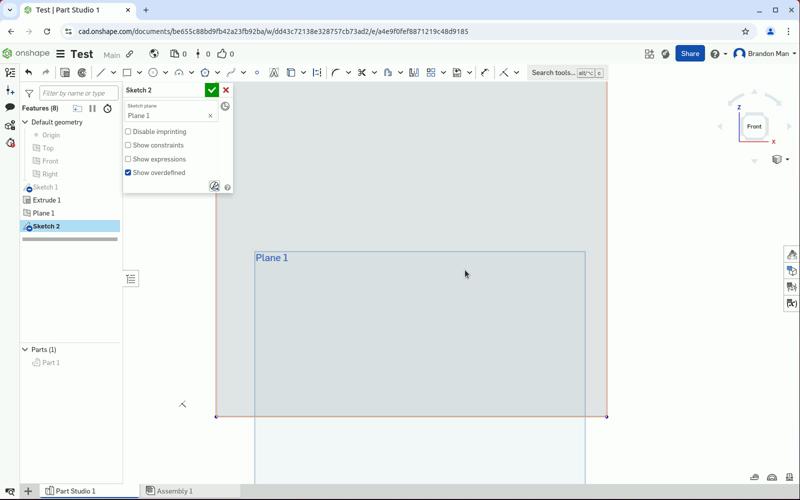
scroll(-6)
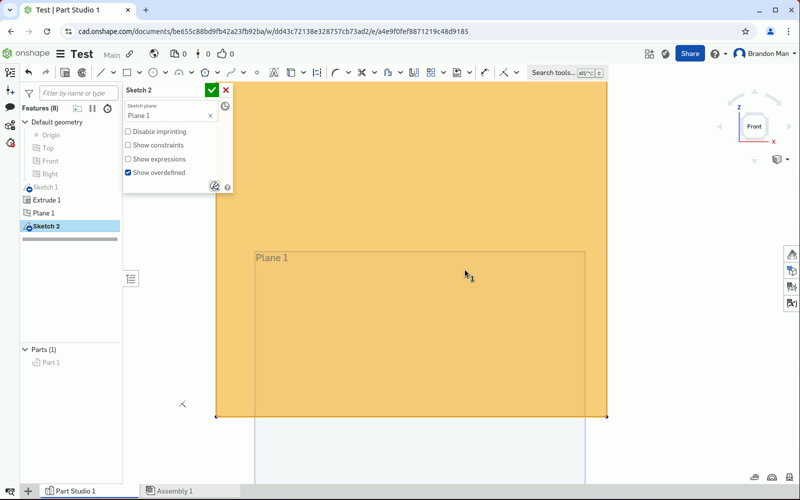
scroll(-6)
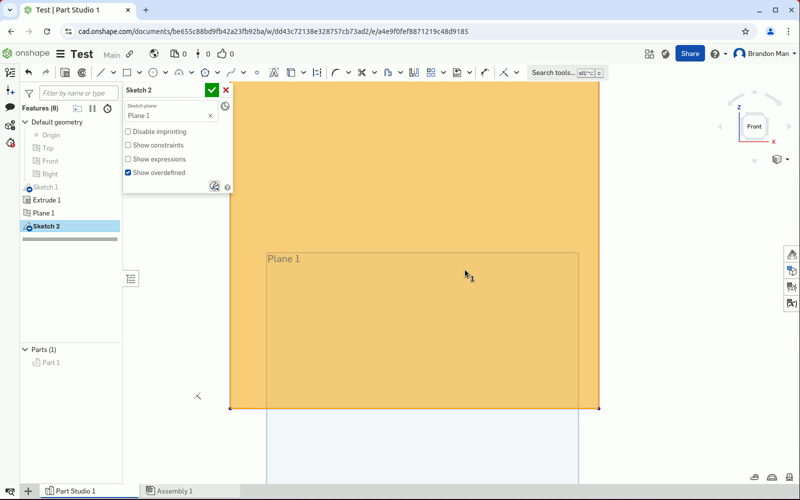
scroll(-6)
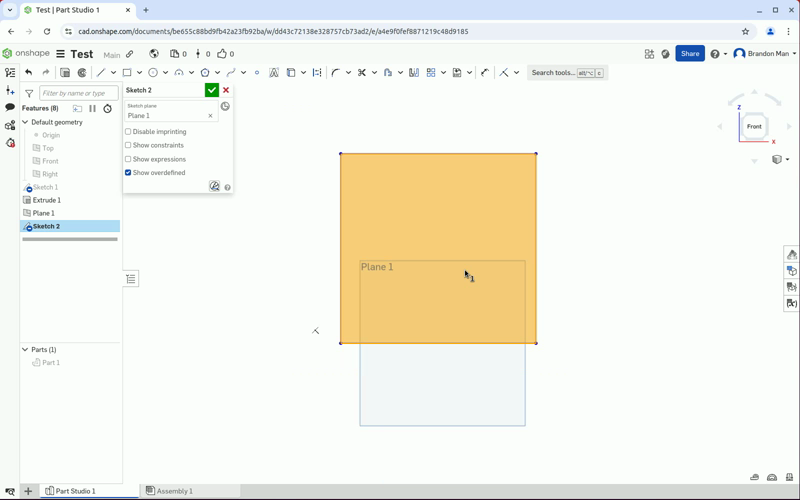
scroll(-6)
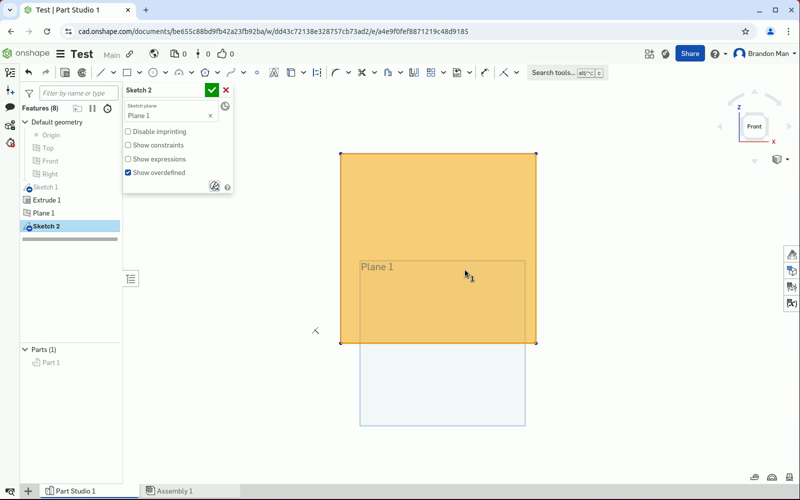
scroll(-6)
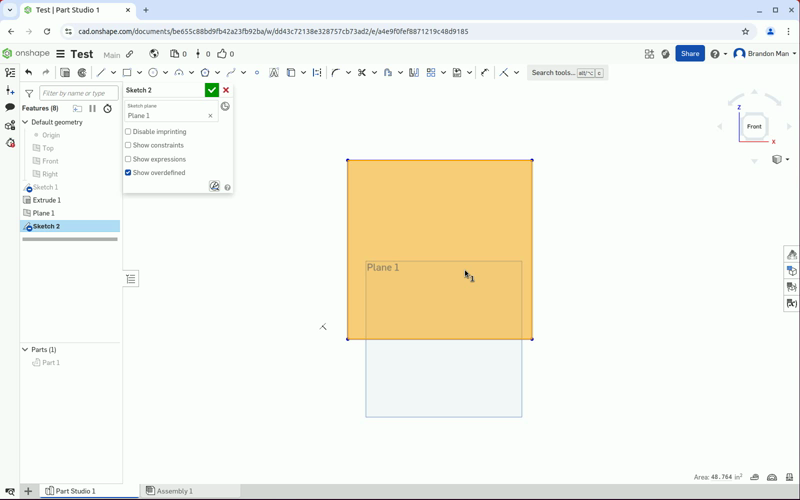
scroll(-6)
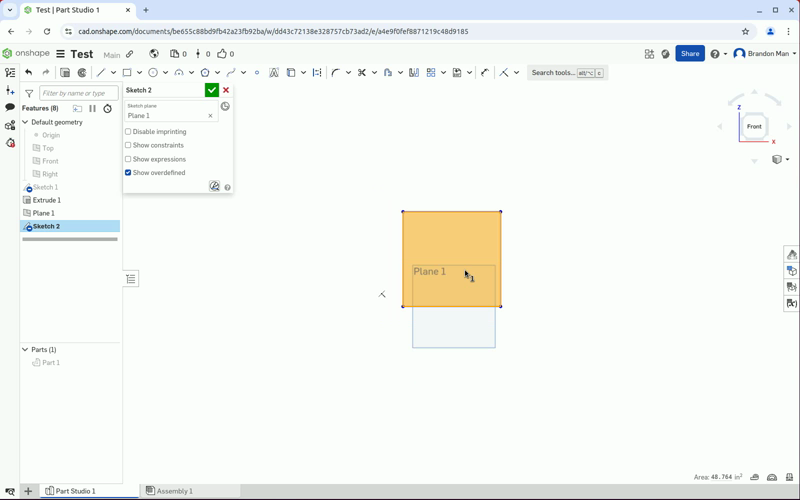
scroll(-6)
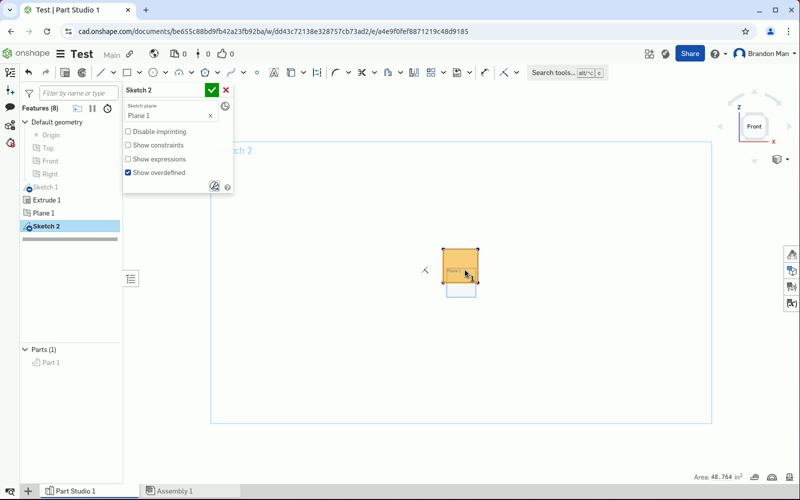
mouse_move(73, 352)
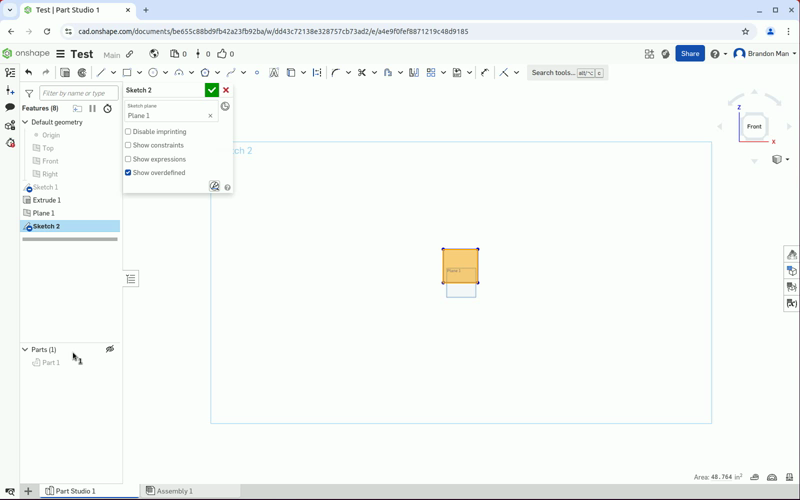
key(shift+y)
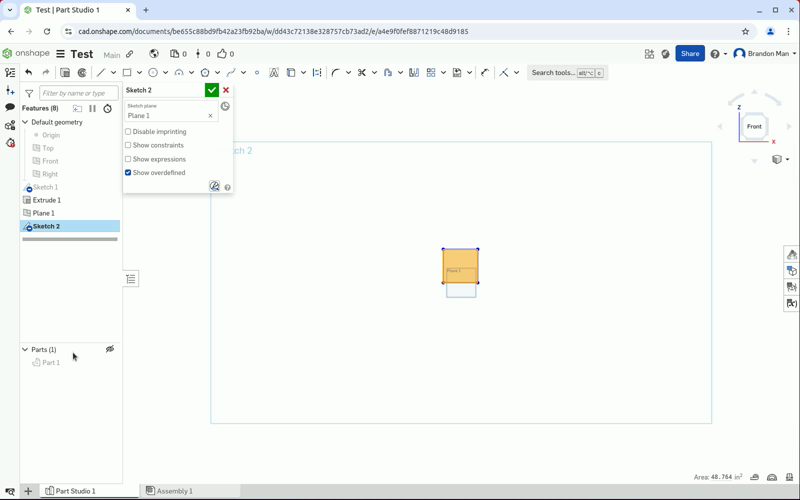
key(shift+e)
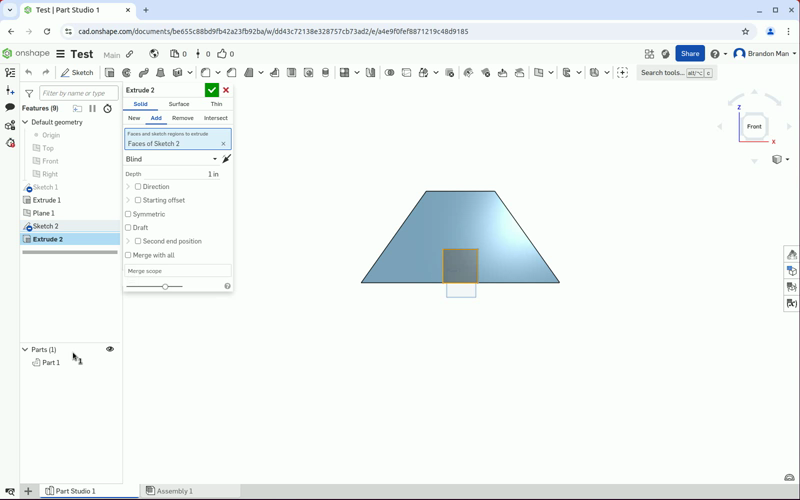
mouse_move(143, 106)
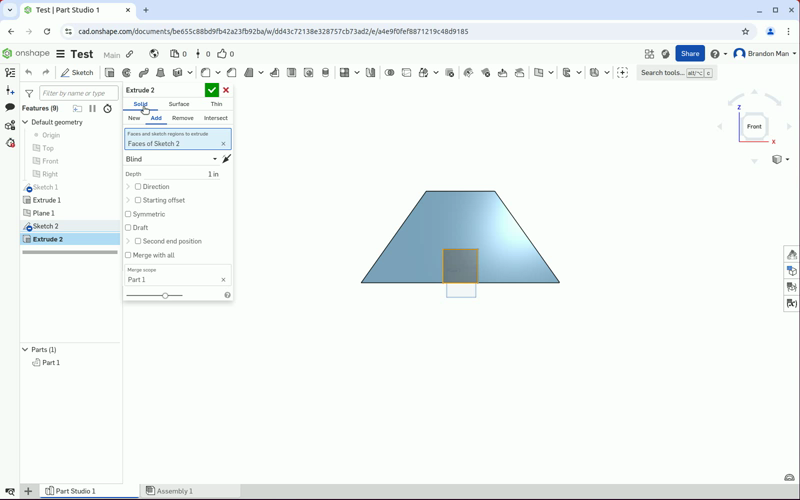
click(143, 106)
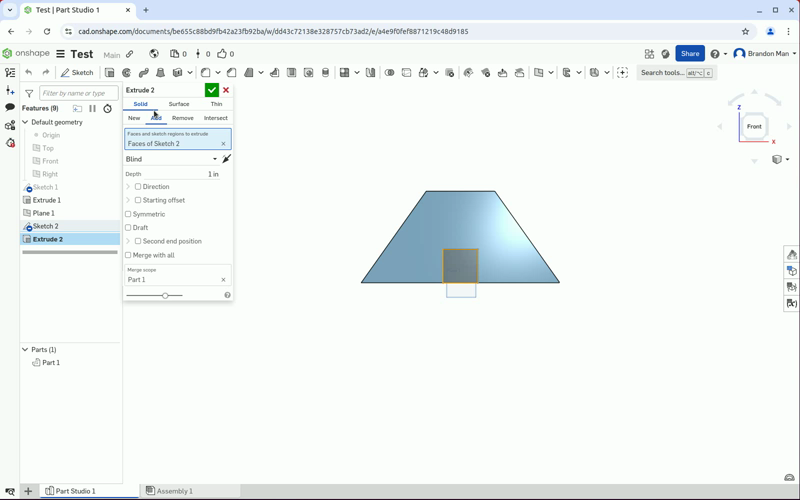
mouse_move(186, 120)
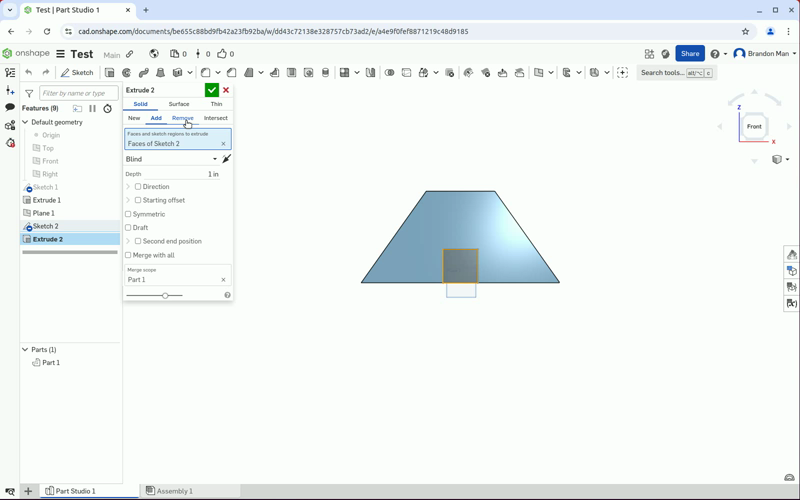
click(186, 120)
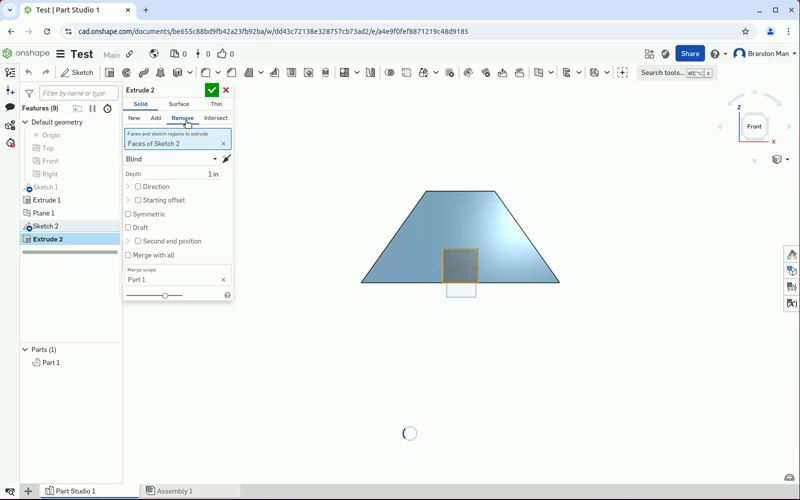
key(tab, 4)
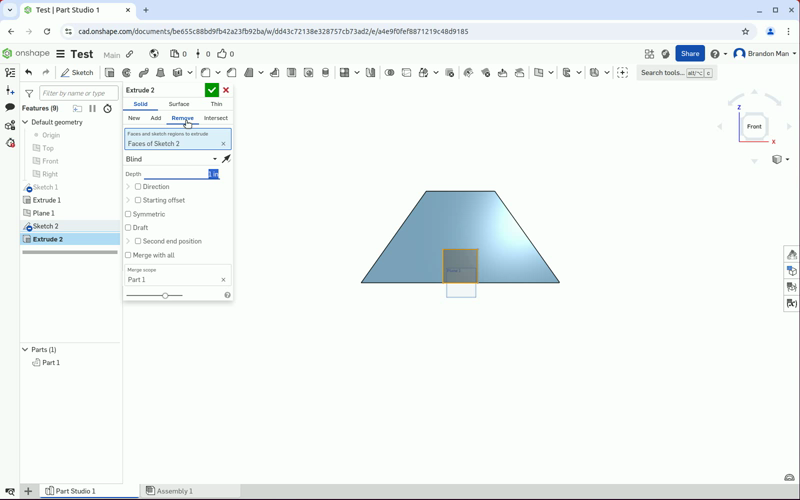
text(23.108)
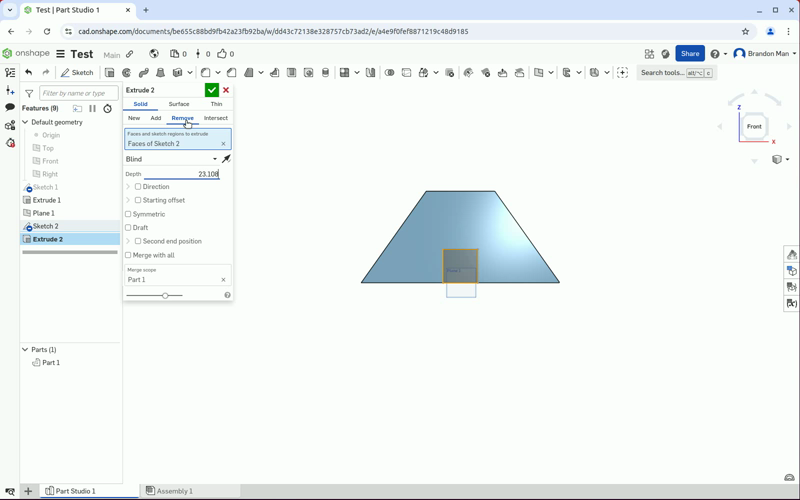
key(tab, 6)
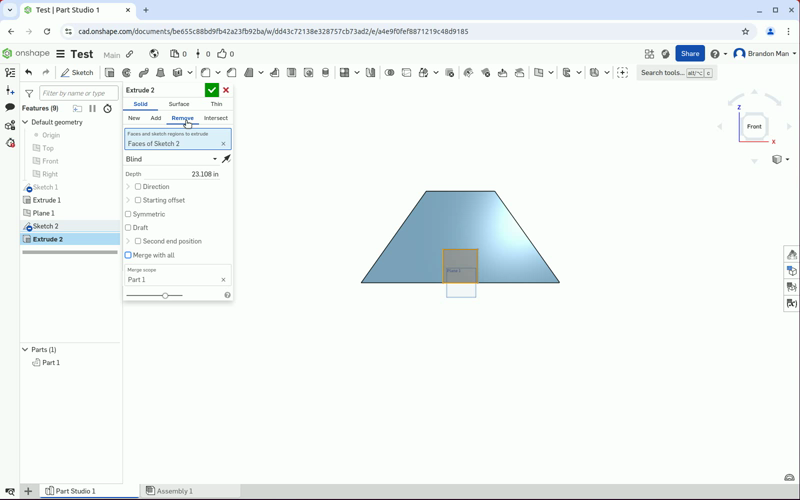
key(space)
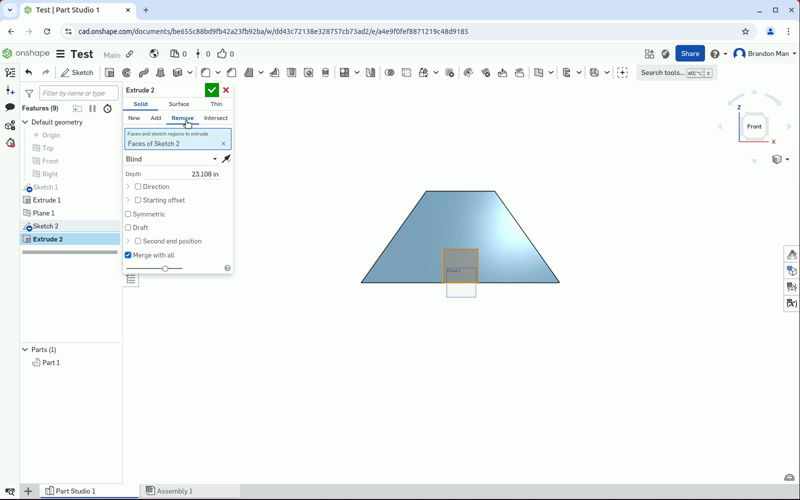
key(enter)
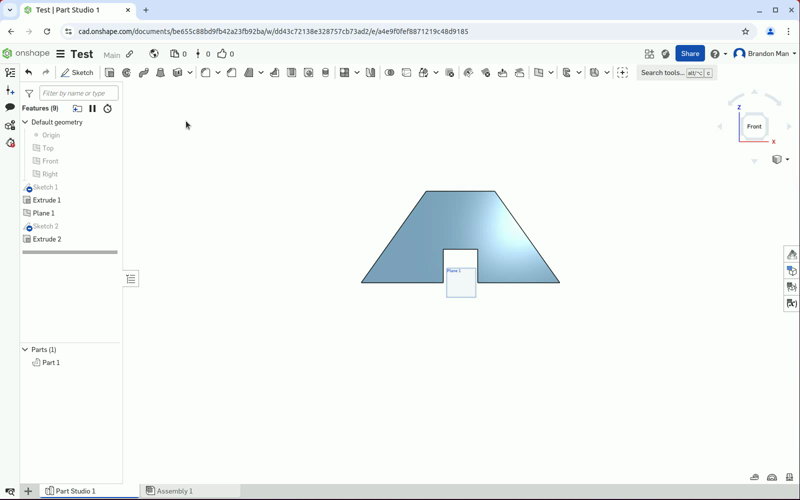
key(shift+h)
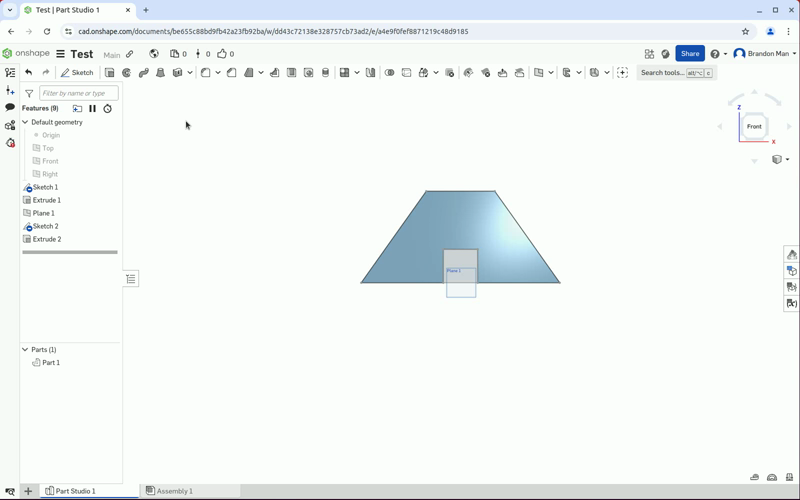
key(shift+h)
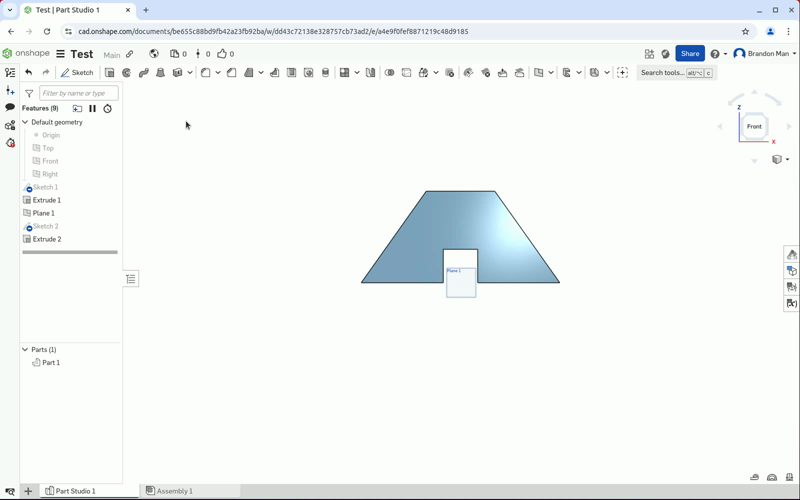
mouse_move(73, 189)
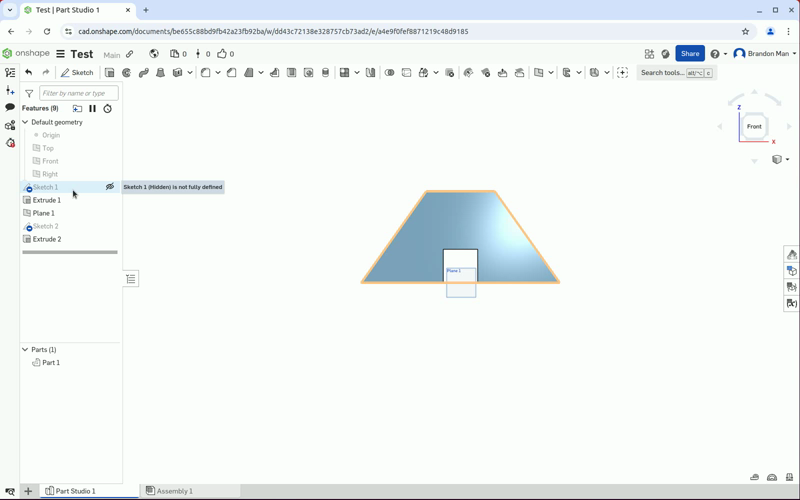
click(73, 189)
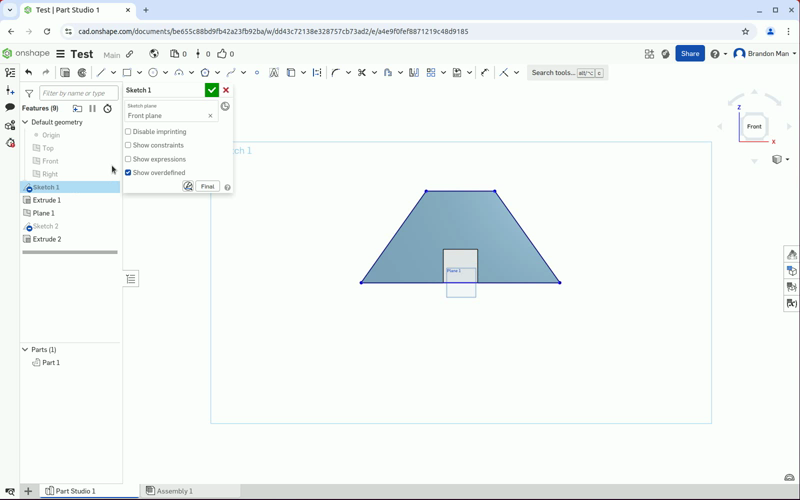
mouse_move(229, 92)
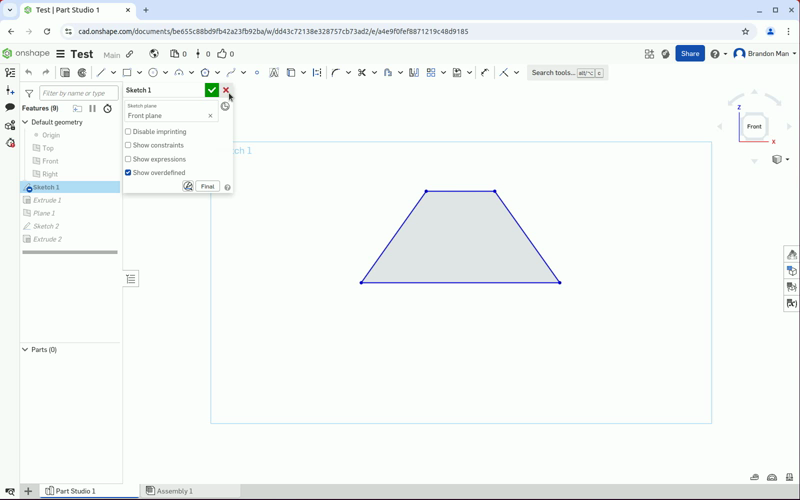
click(229, 92)
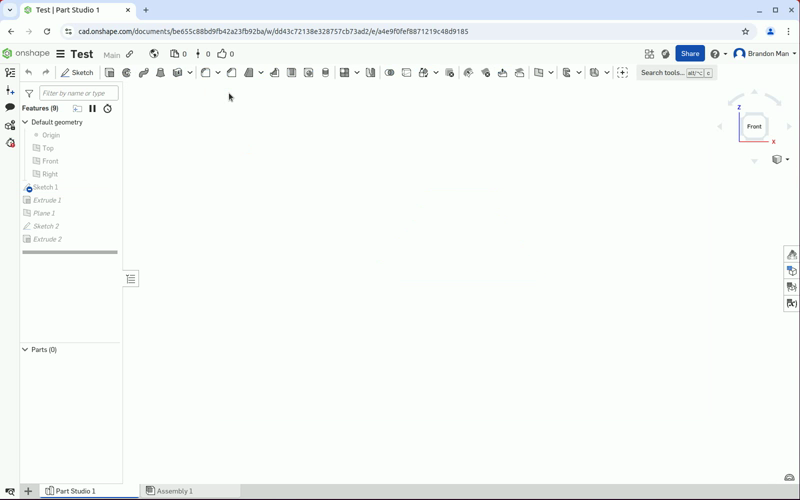
key(shift+s)
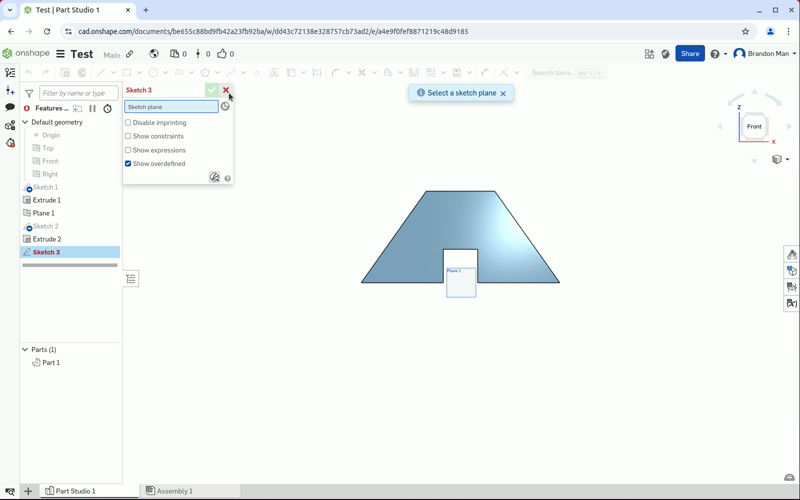
mouse_move(73, 215)
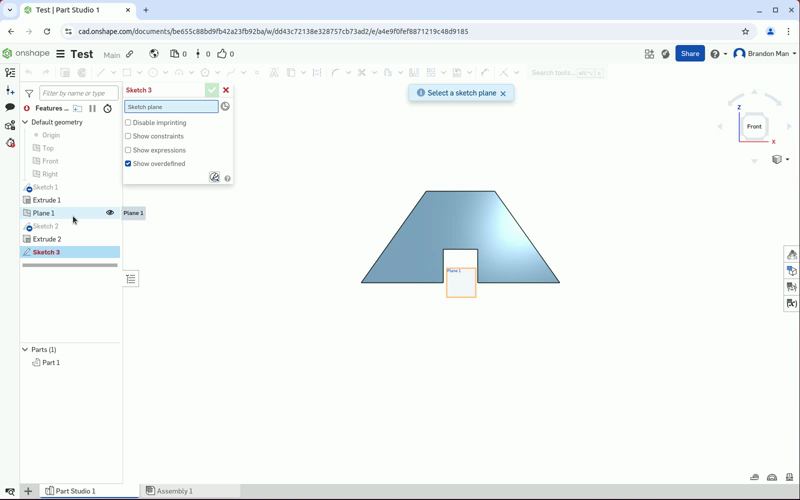
click(73, 215)
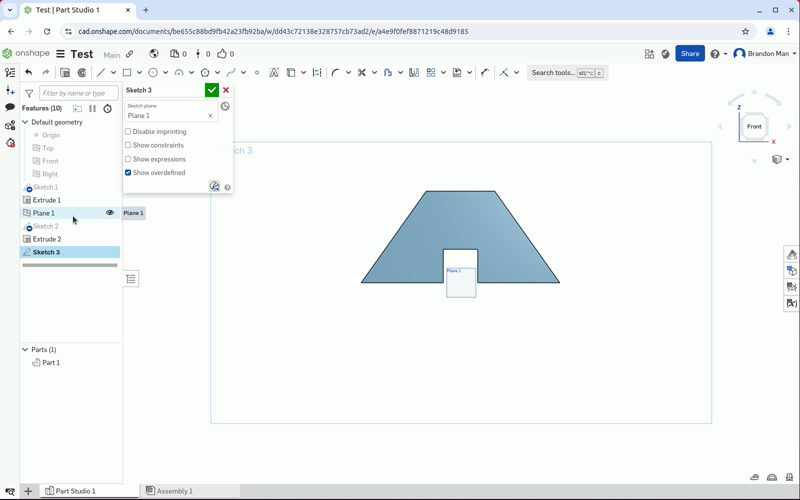
mouse_move(73, 352)
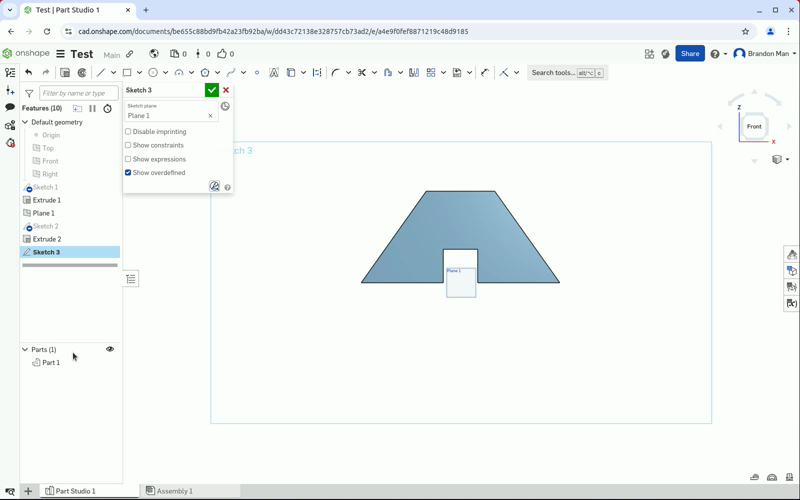
key(y)
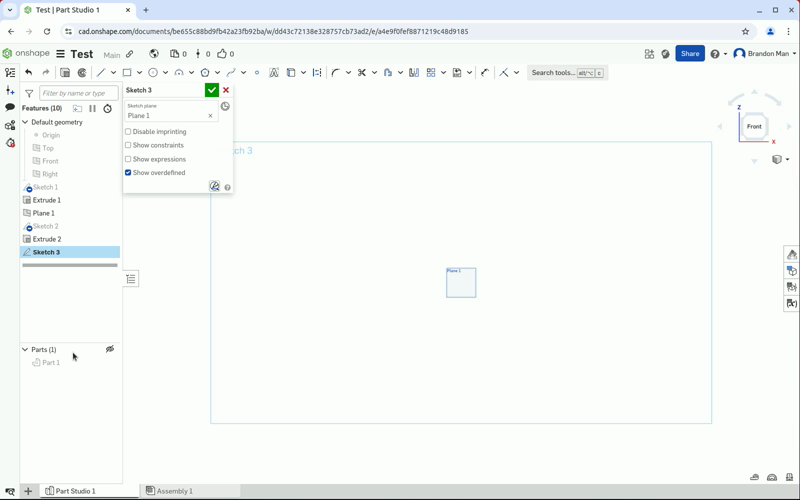
key(l)
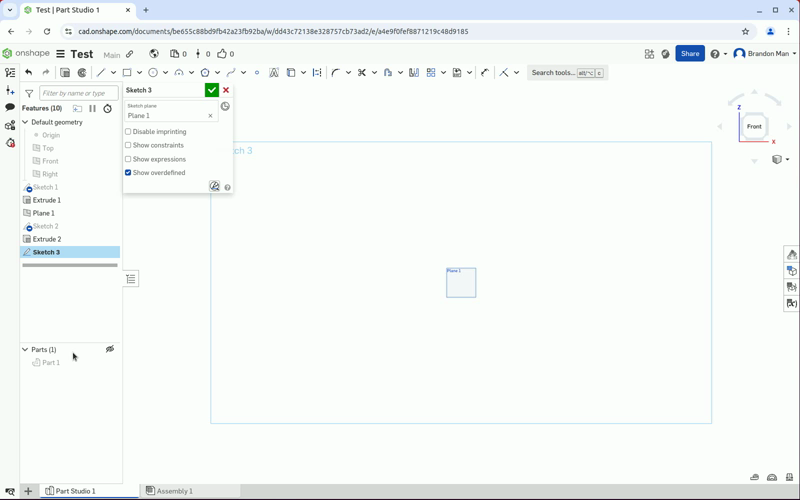
key_down(shift)
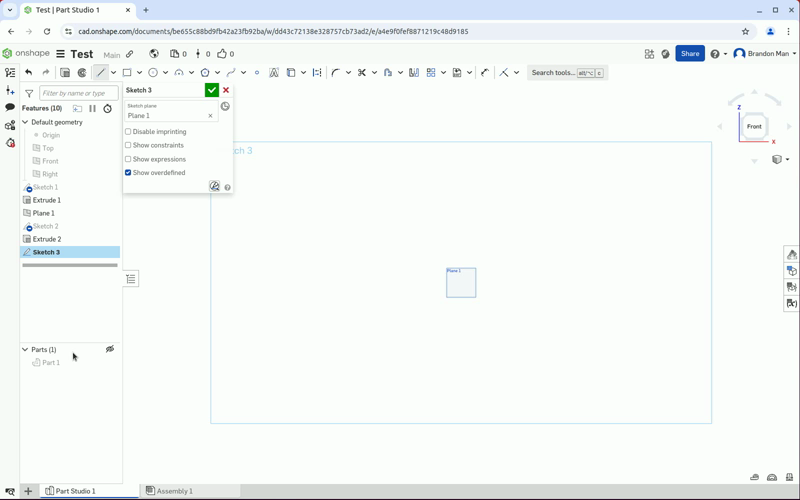
mouse_move(443, 268)
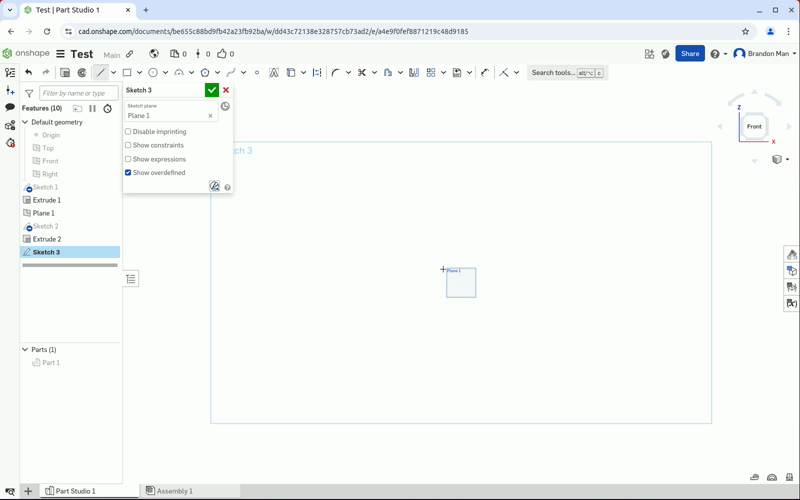
click(443, 268)
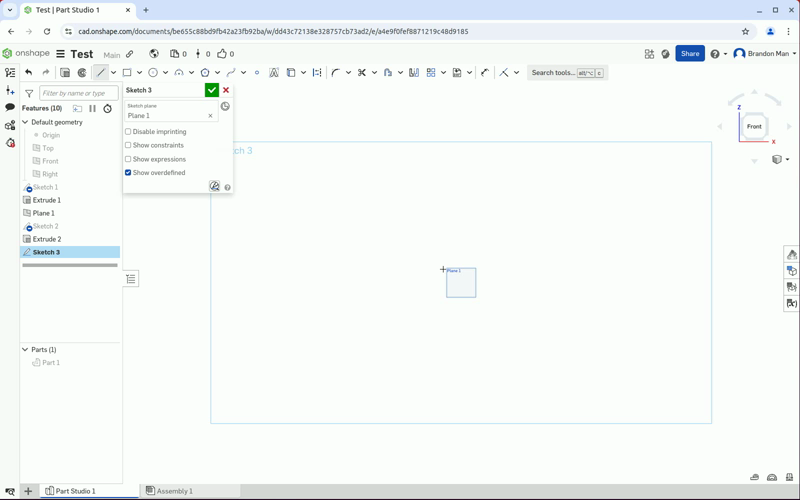
key_up(shift)
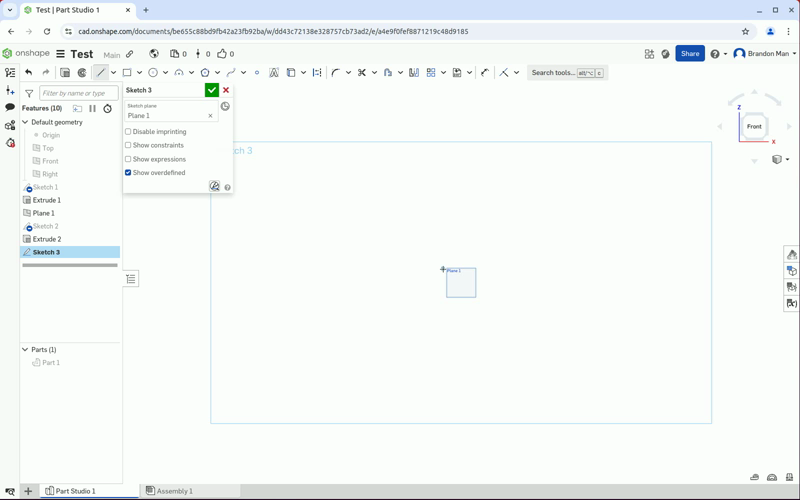
key_down(shift)
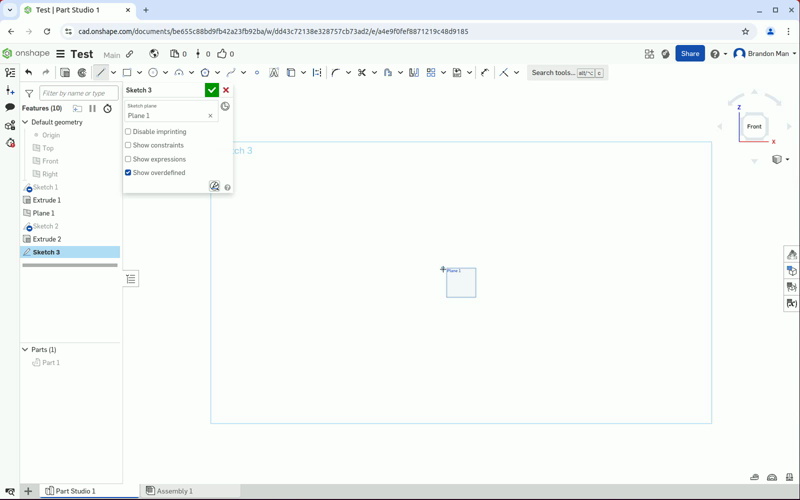
mouse_move(473, 268)
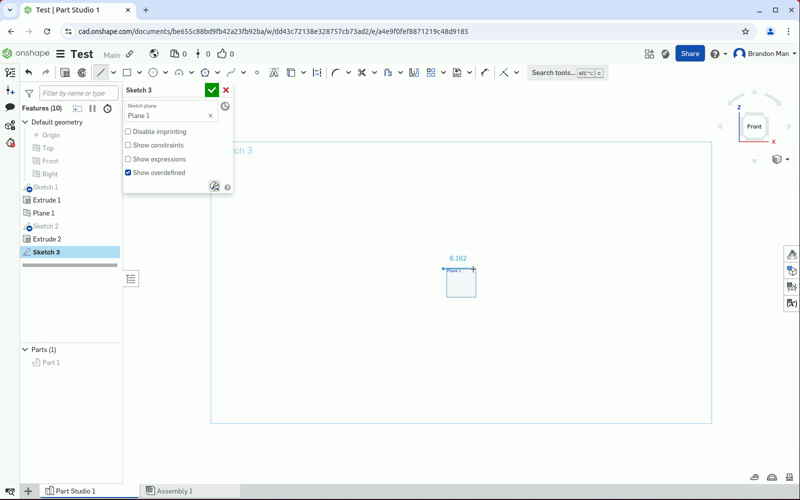
mouse_move(477, 268)
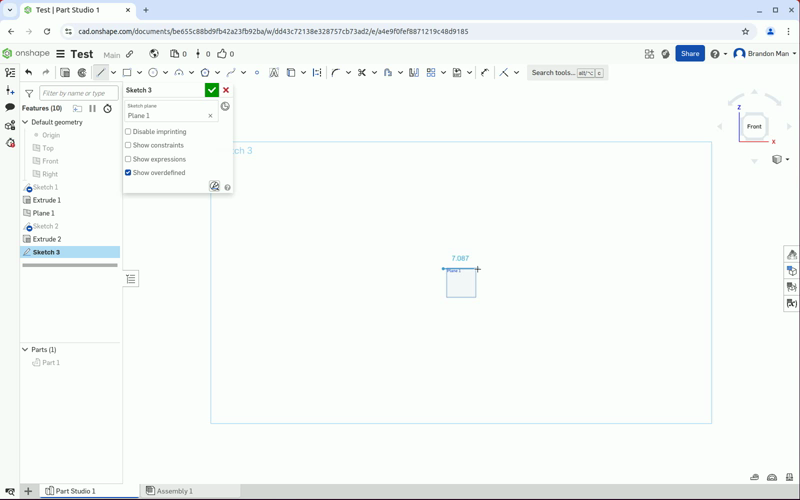
click(477, 268)
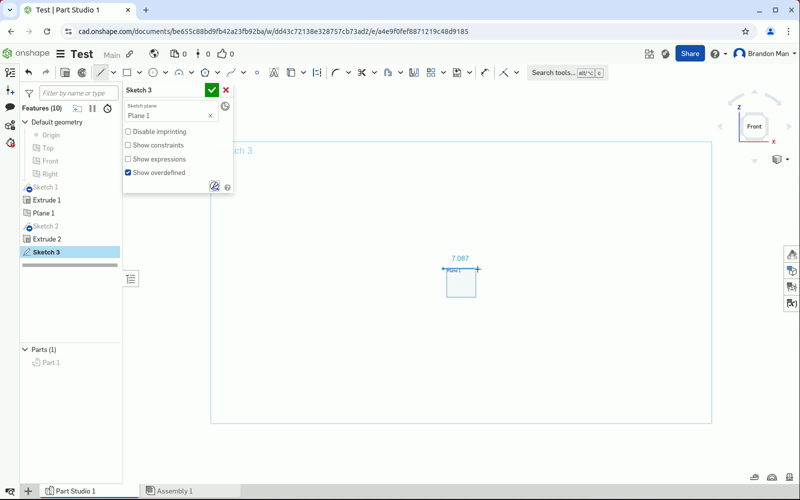
key_up(shift)
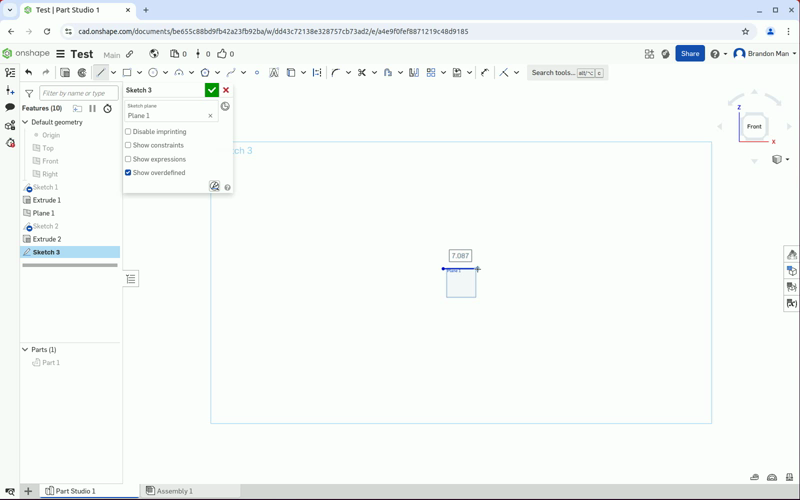
key_down(shift)
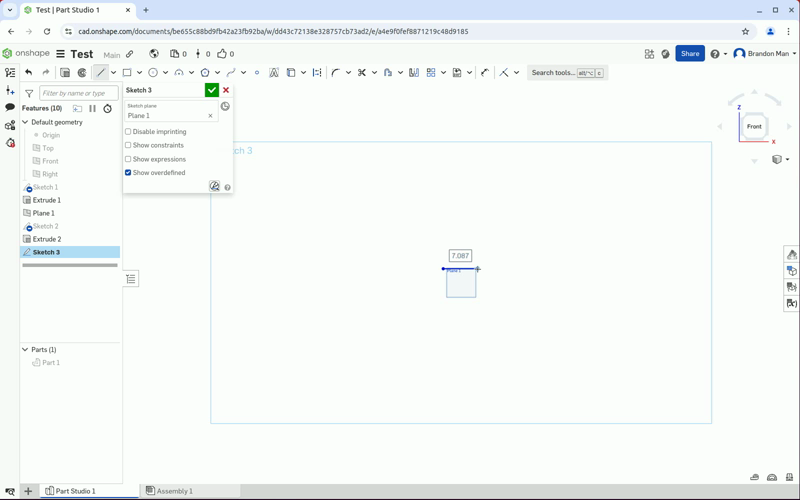
mouse_move(507, 268)
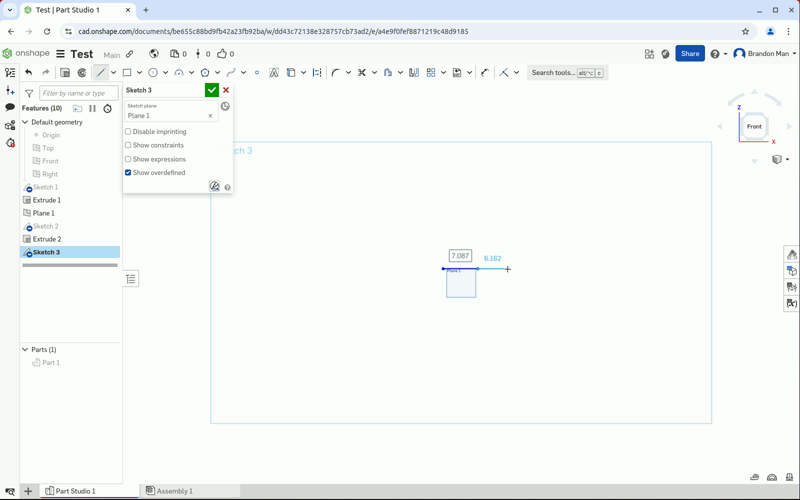
mouse_move(477, 249)
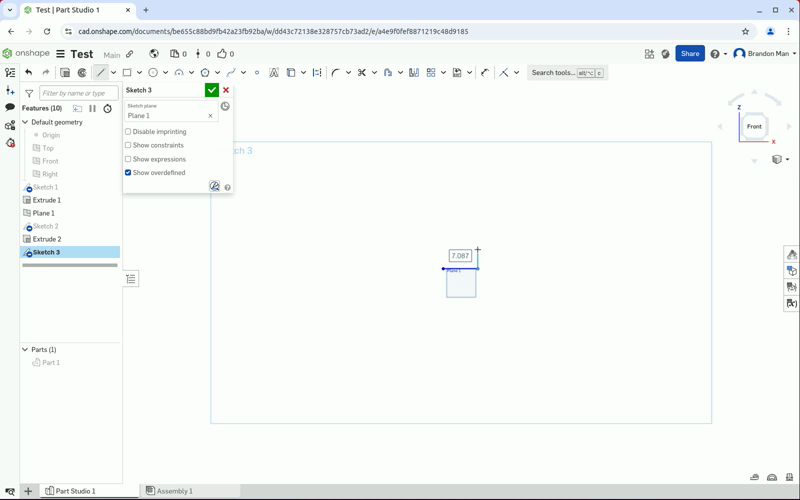
click(477, 249)
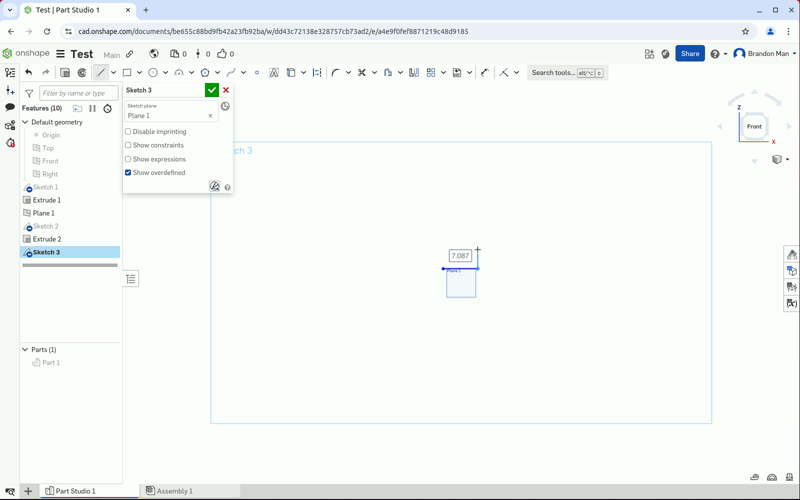
key_up(shift)
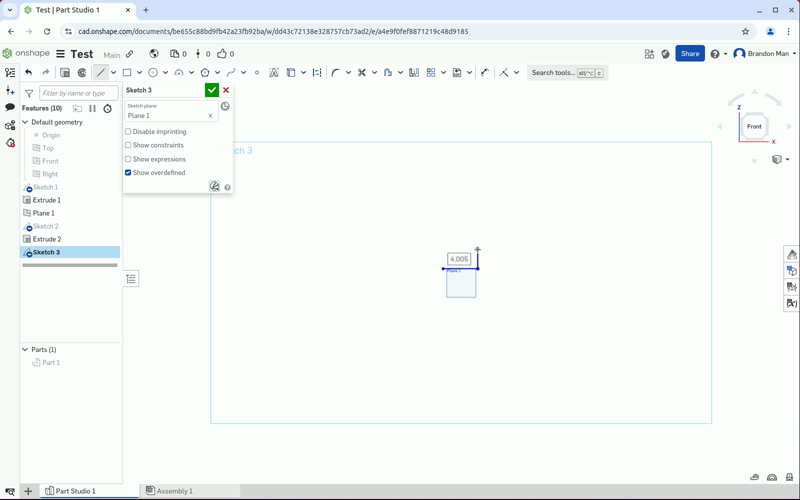
key_down(shift)
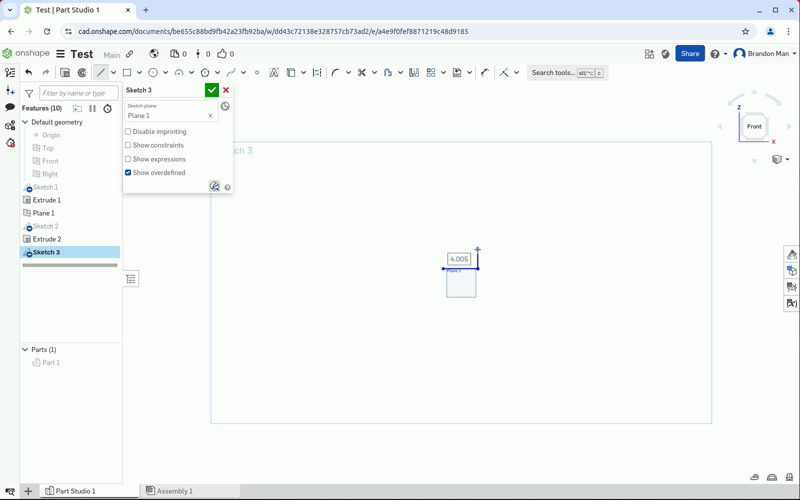
mouse_move(507, 249)
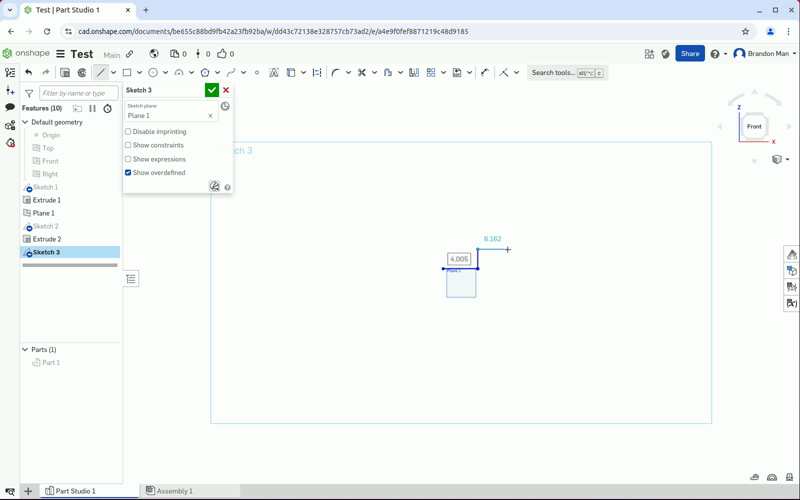
mouse_move(443, 249)
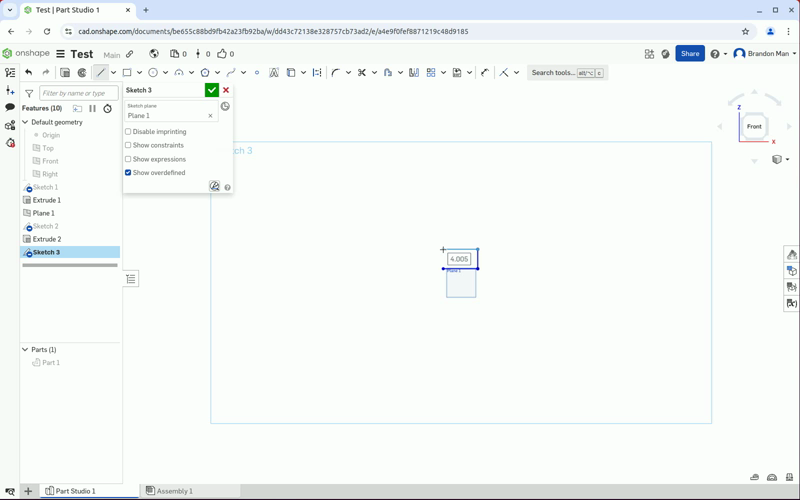
click(443, 249)
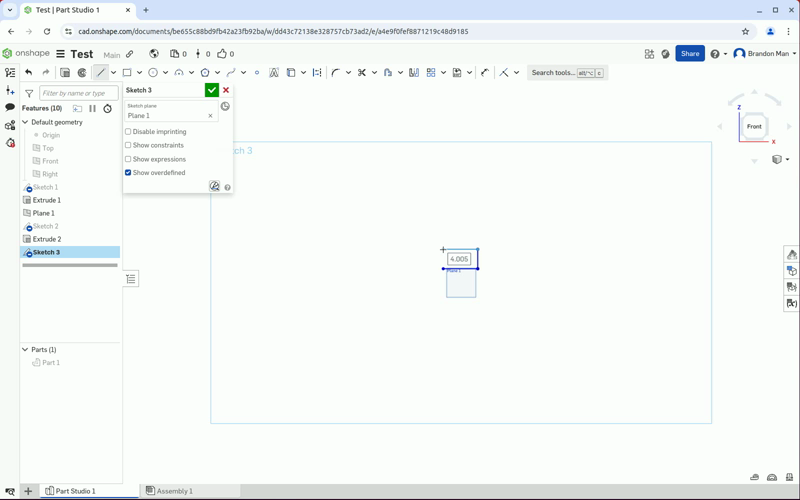
key_up(shift)
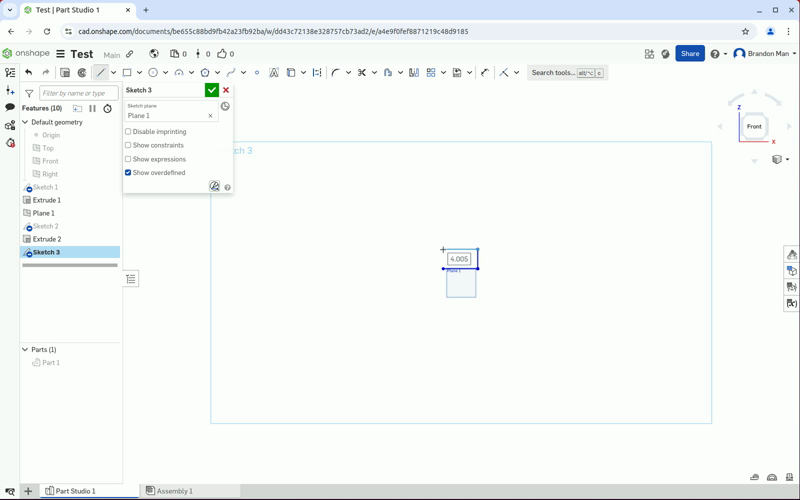
mouse_move(473, 249)
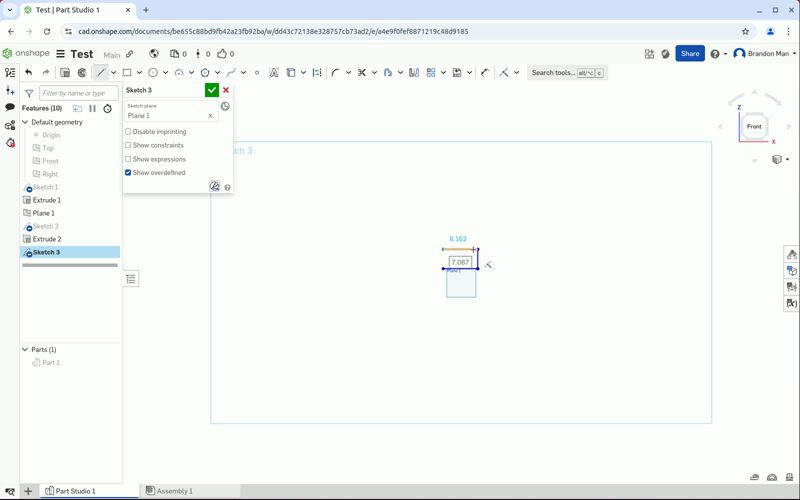
key_down(shift)
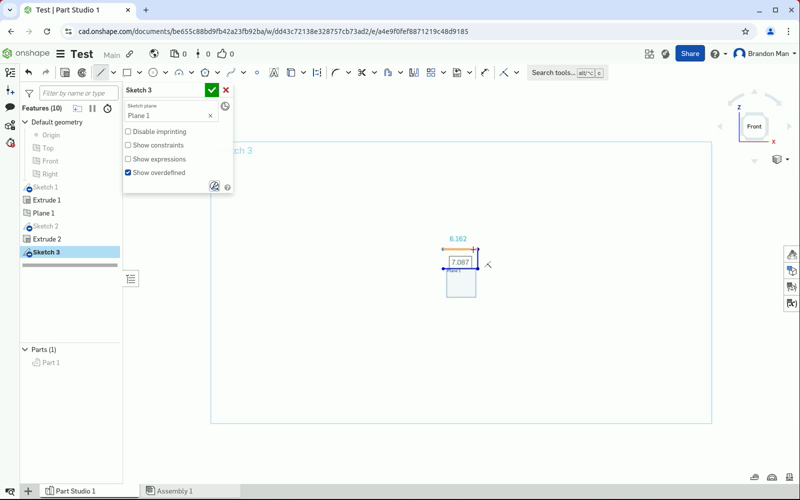
mouse_move(443, 268)
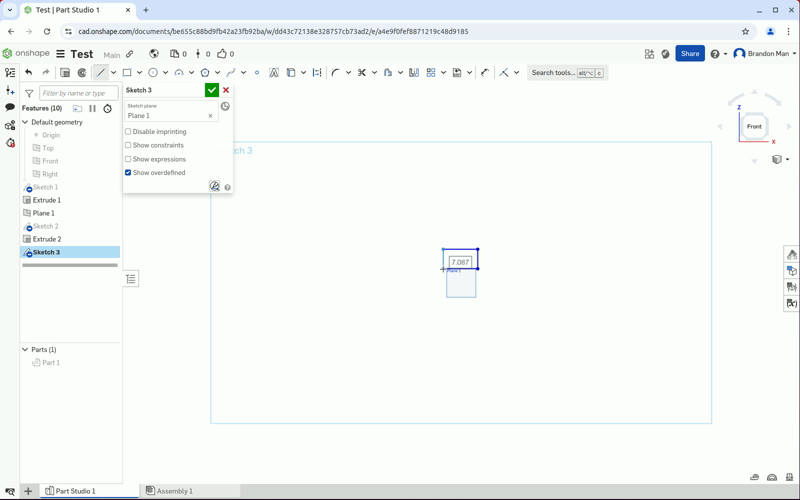
key_up(shift)
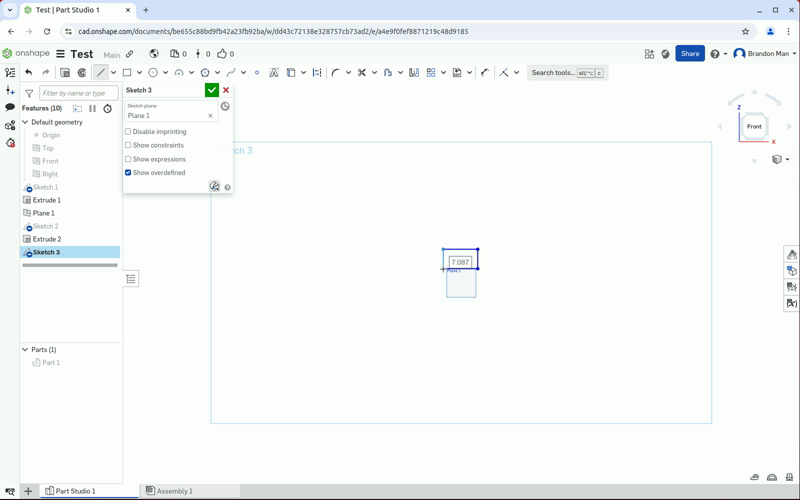
click(443, 268)
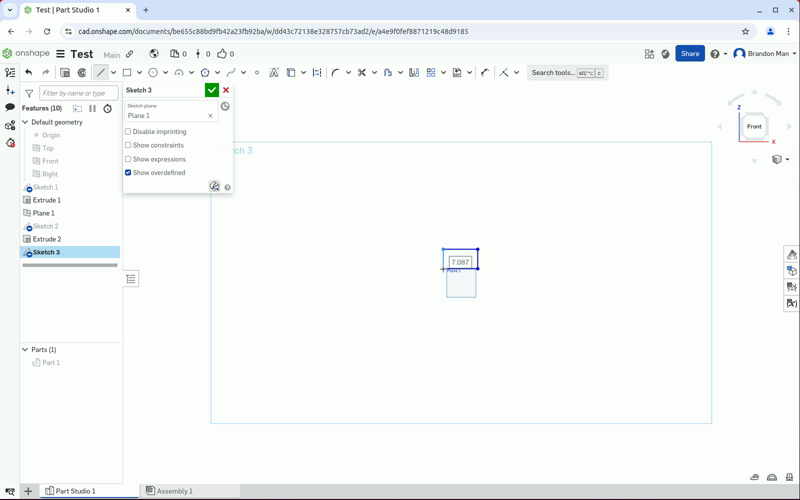
key(esc)
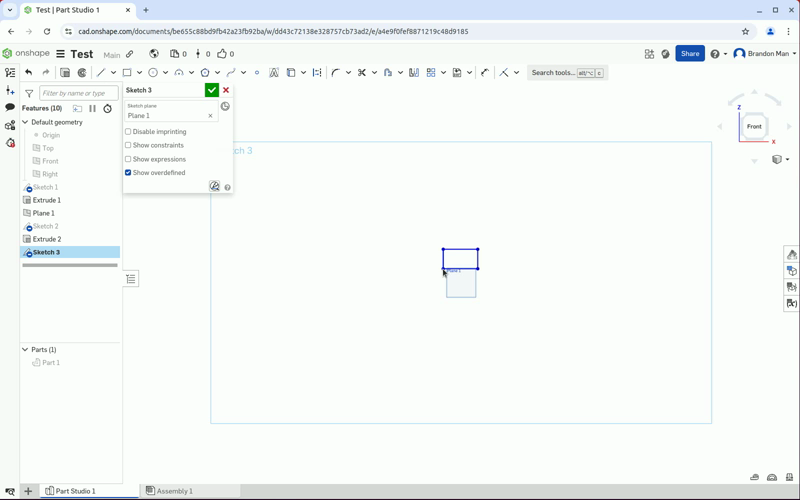
mouse_move(447, 257)
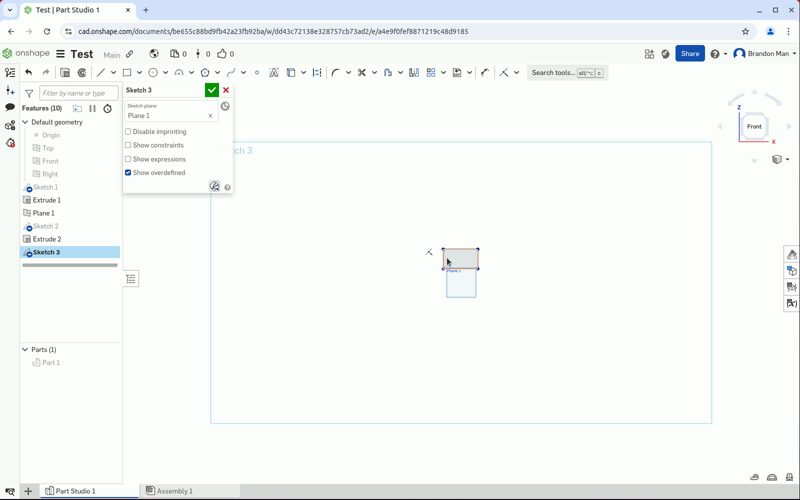
scroll(6)
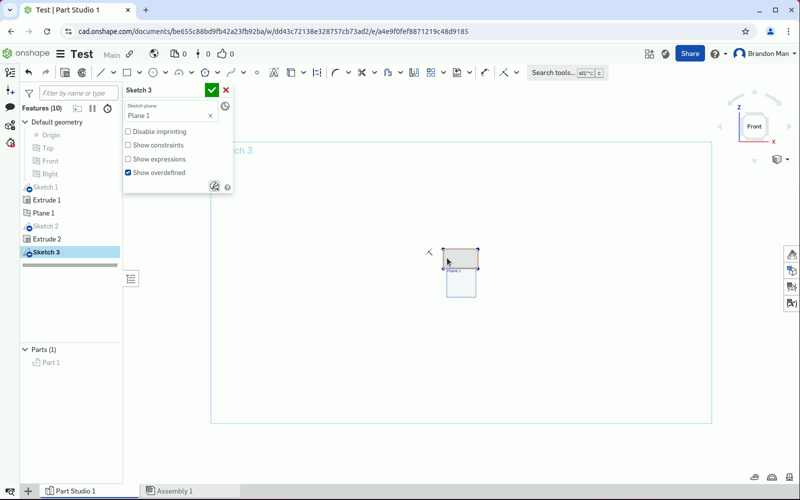
scroll(6)
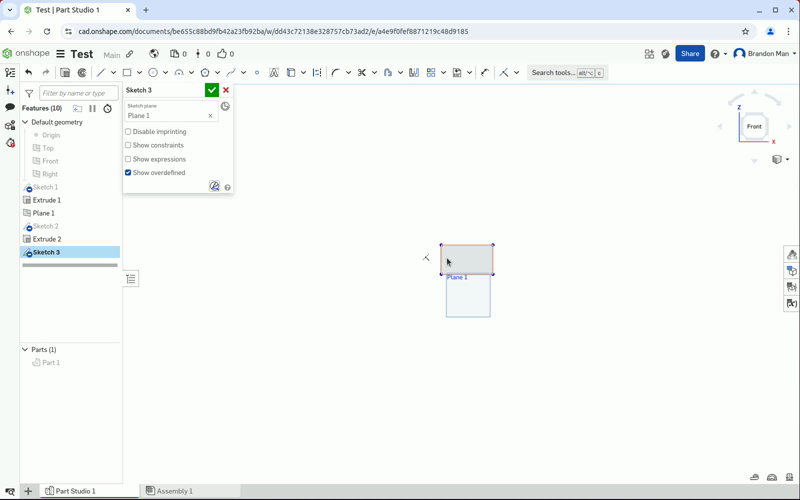
scroll(6)
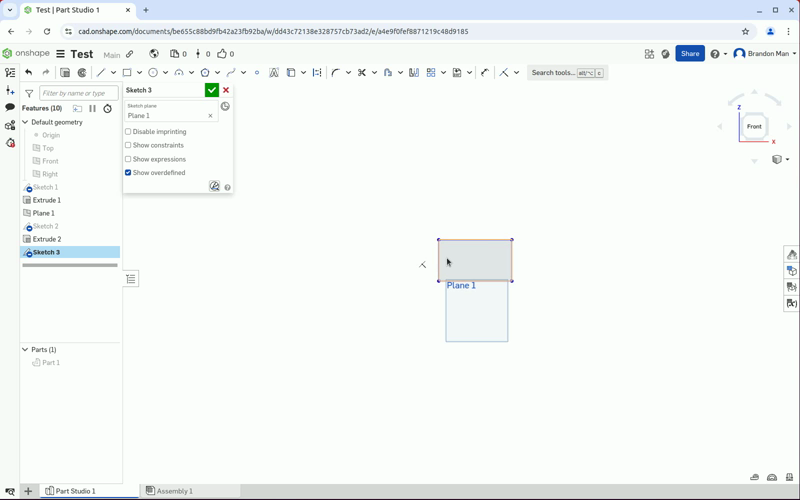
scroll(6)
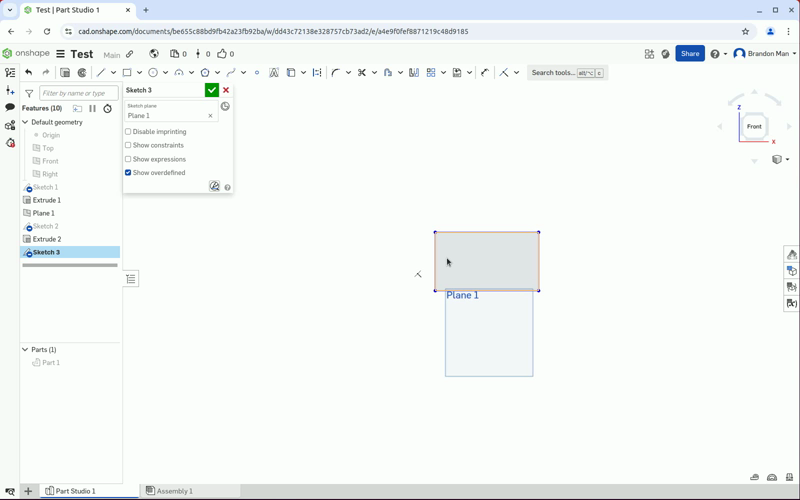
scroll(6)
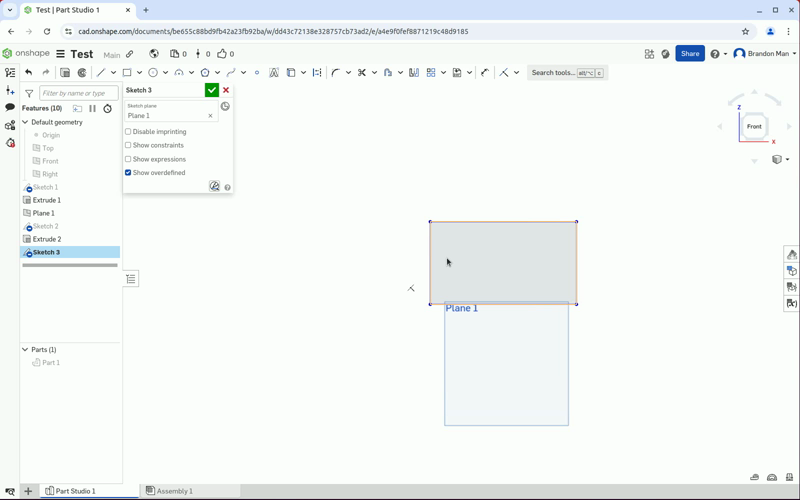
scroll(6)
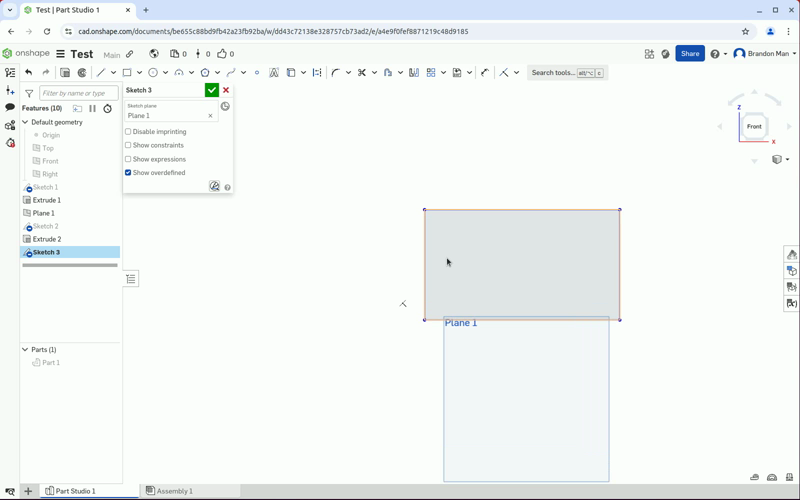
scroll(6)
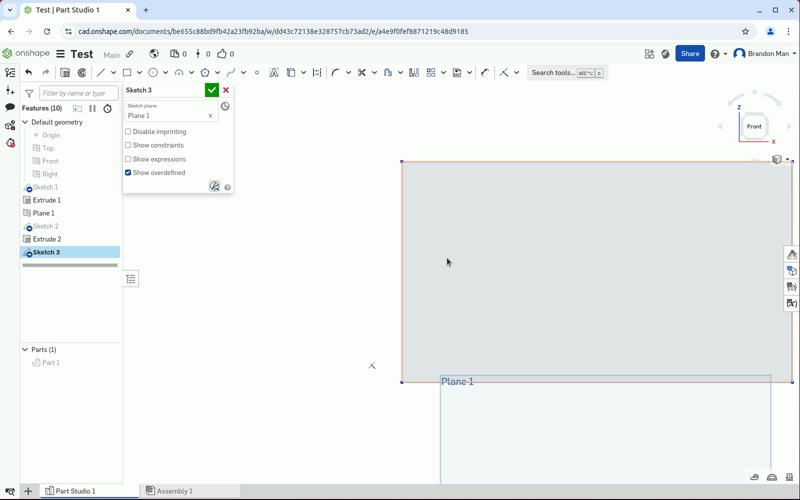
click(447, 257)
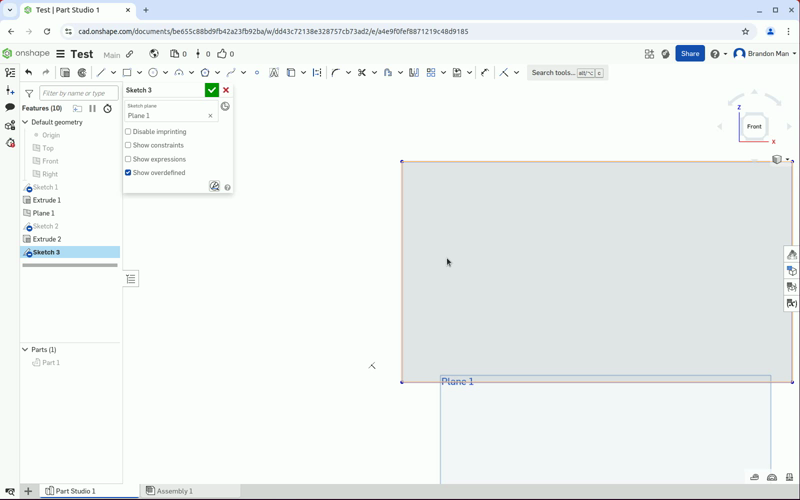
scroll(-6)
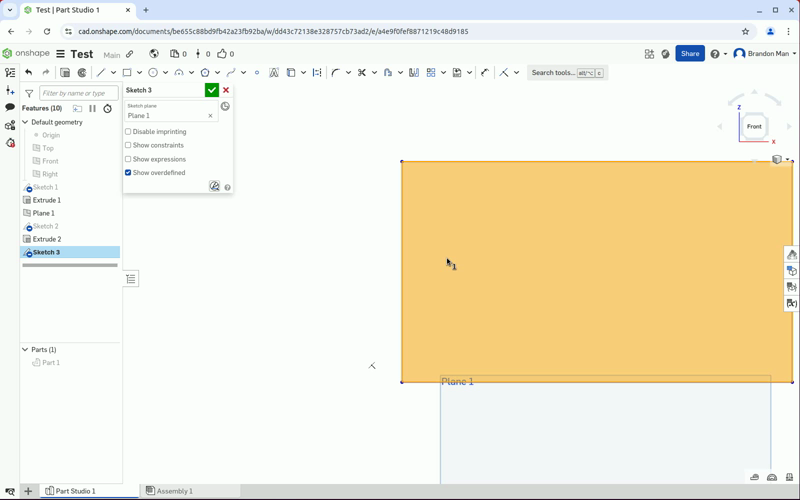
scroll(-6)
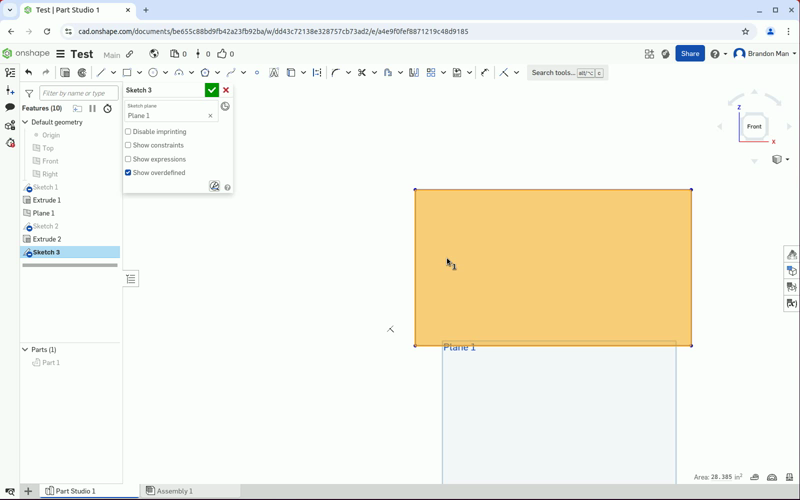
scroll(-6)
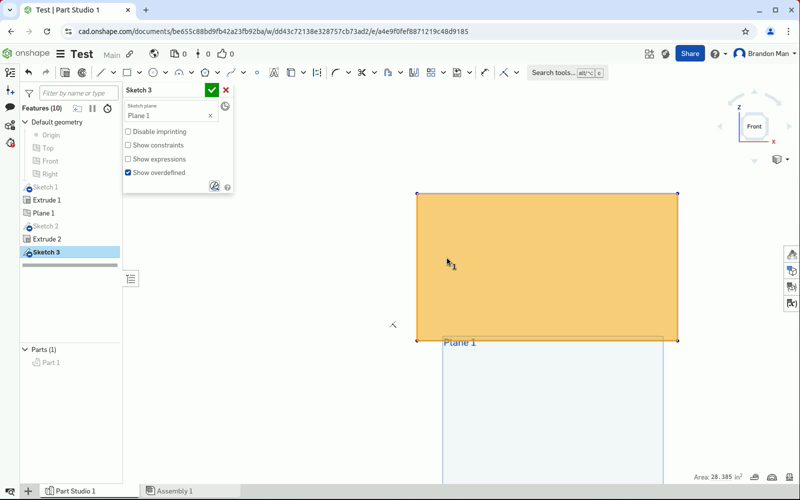
scroll(-6)
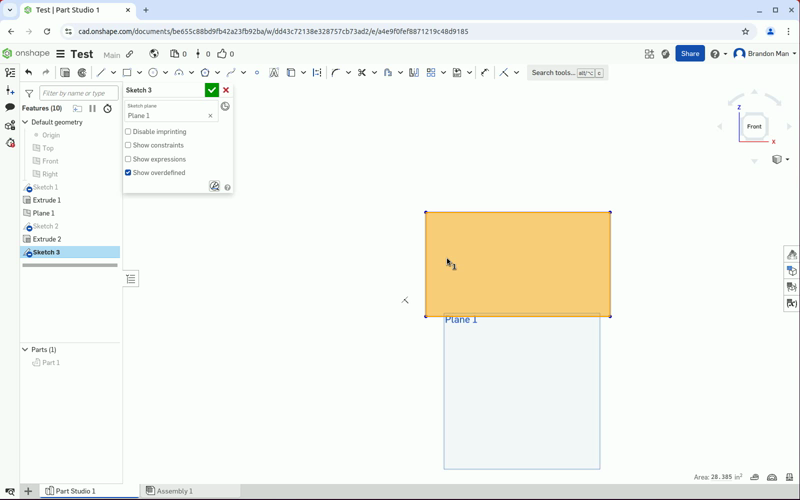
scroll(-6)
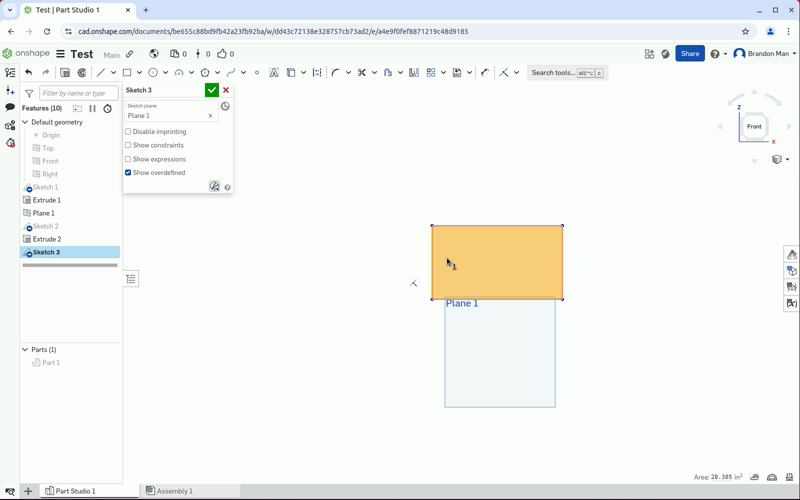
scroll(-6)
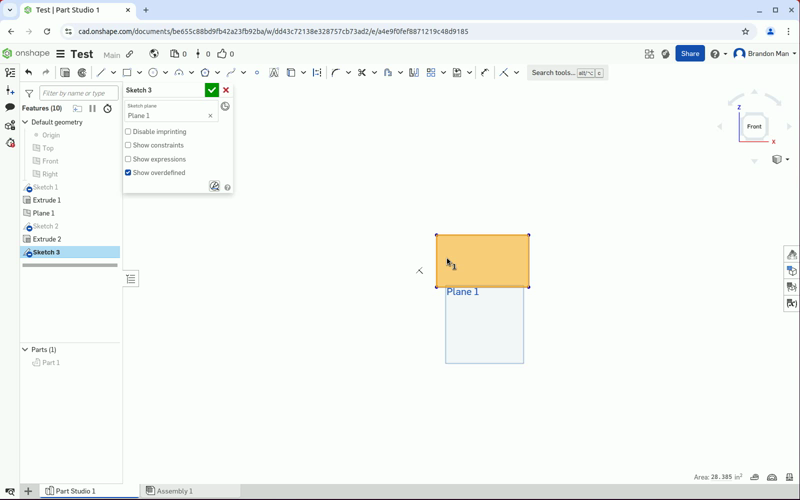
scroll(-6)
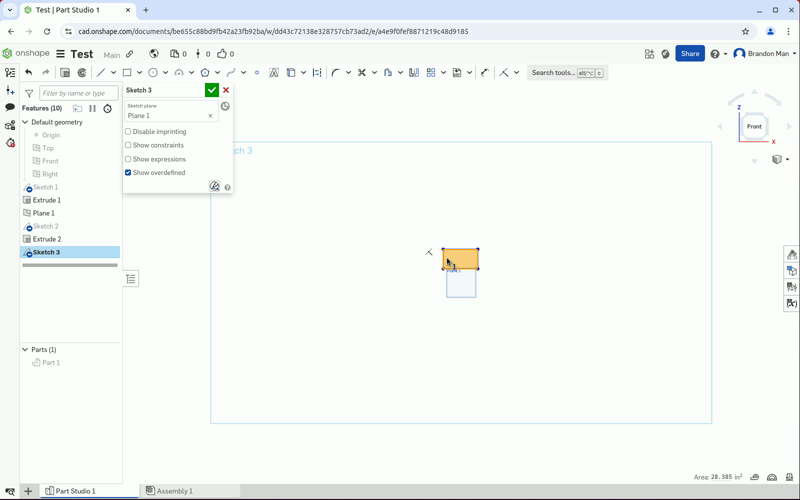
mouse_move(73, 352)
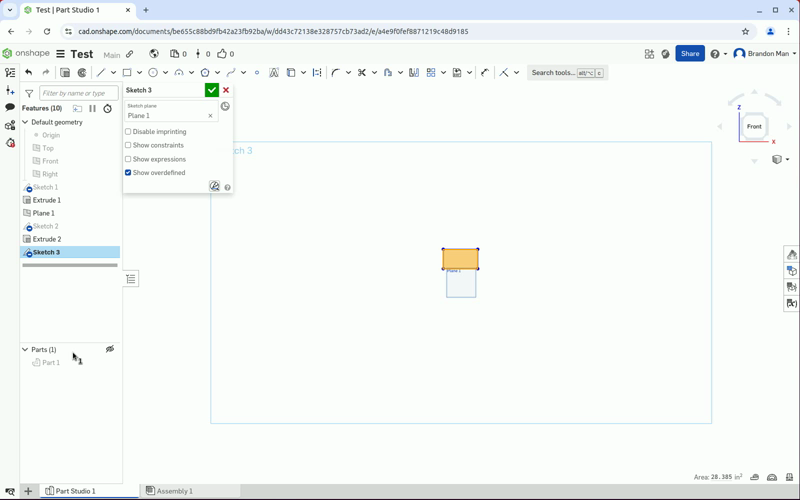
key(shift+y)
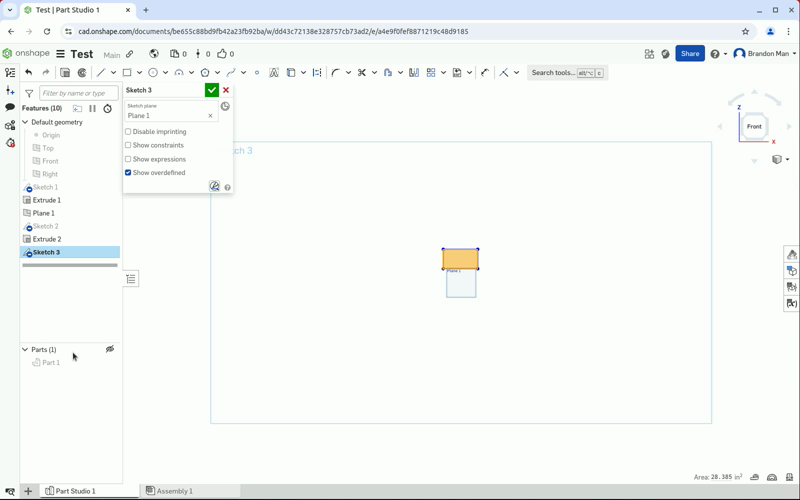
key(shift+e)
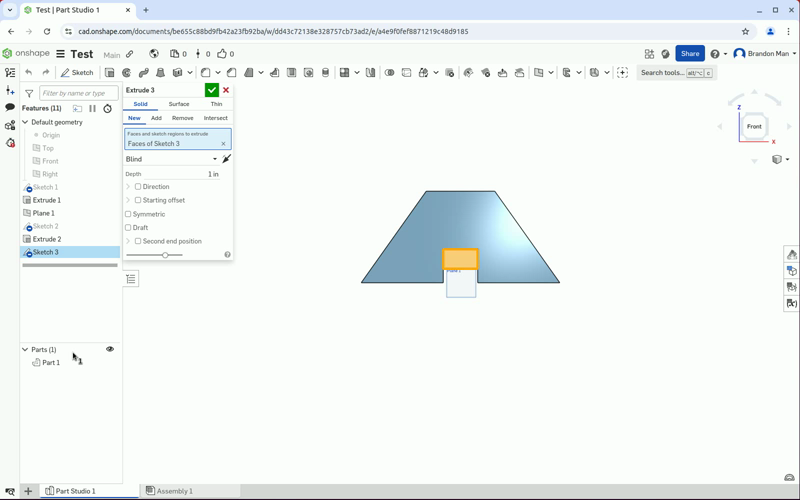
mouse_move(143, 106)
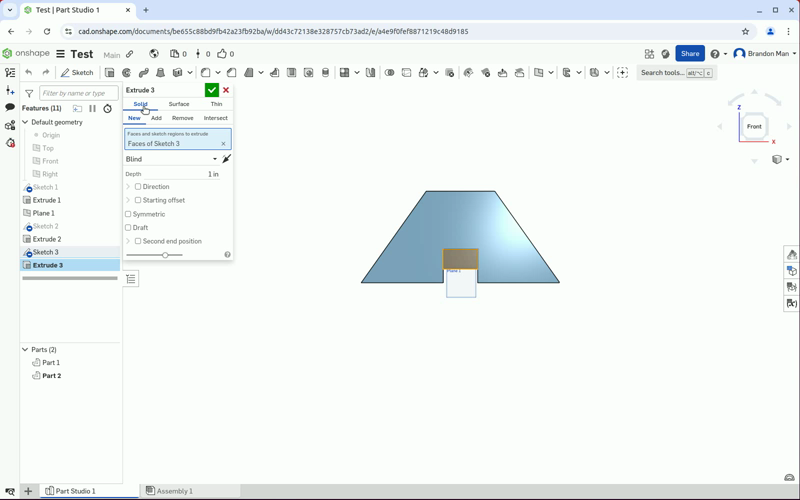
click(143, 106)
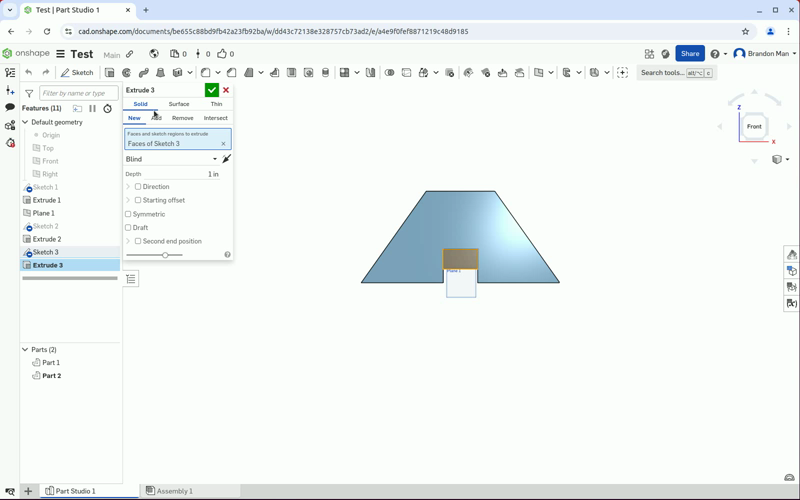
mouse_move(186, 120)
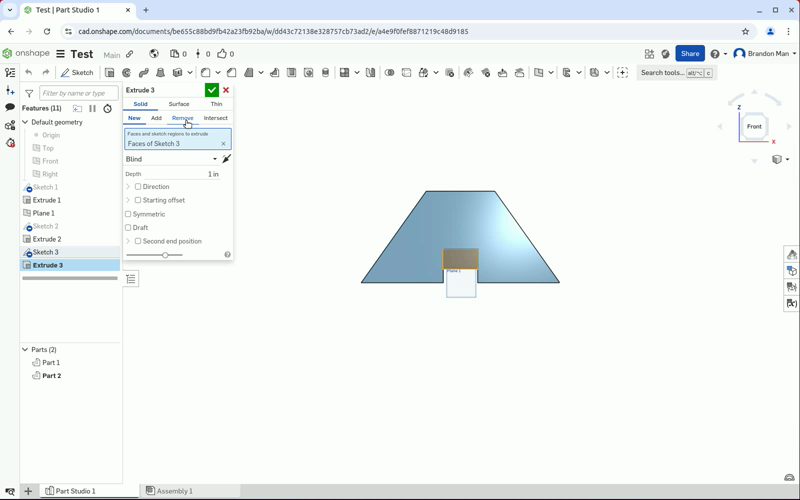
click(186, 120)
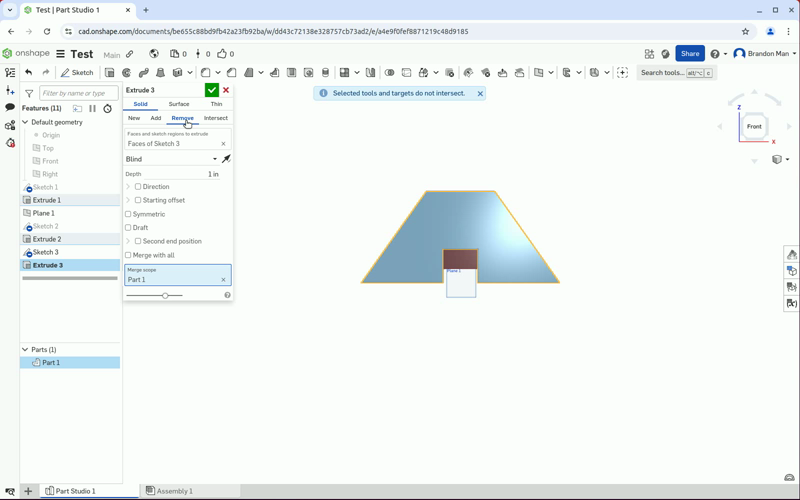
key(tab, 4)
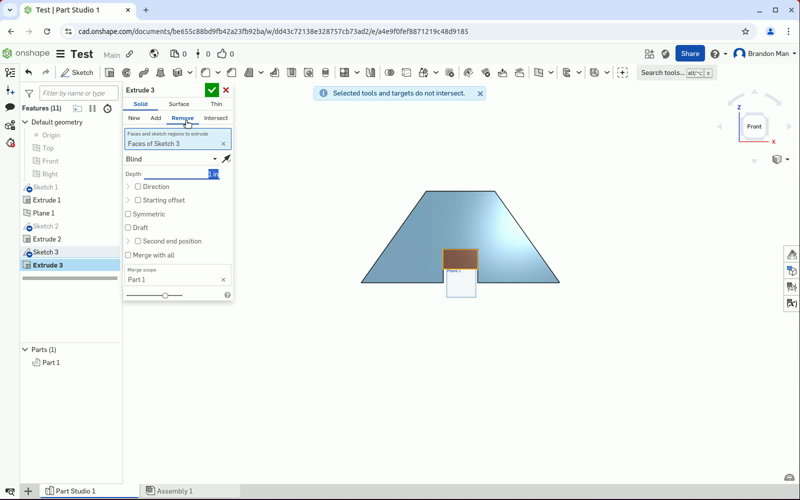
text(7.703)
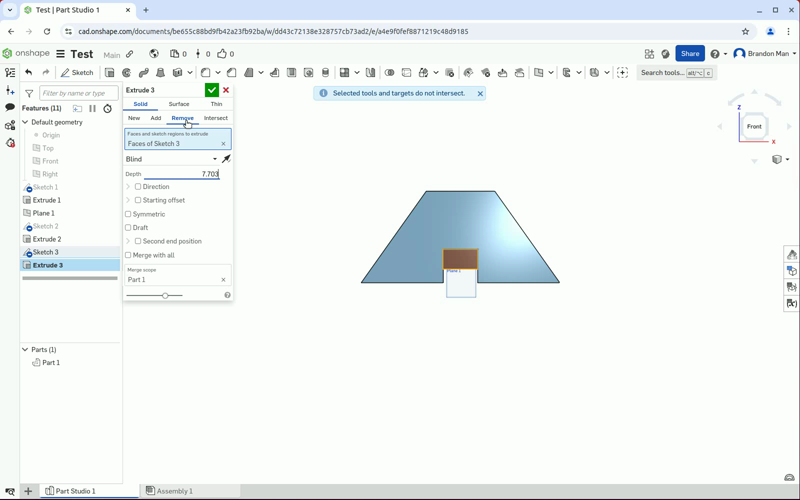
key(tab, 6)
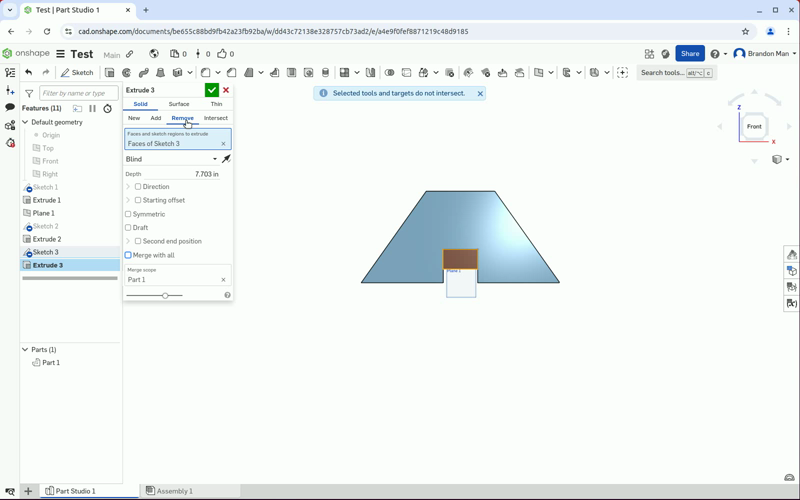
key(space)
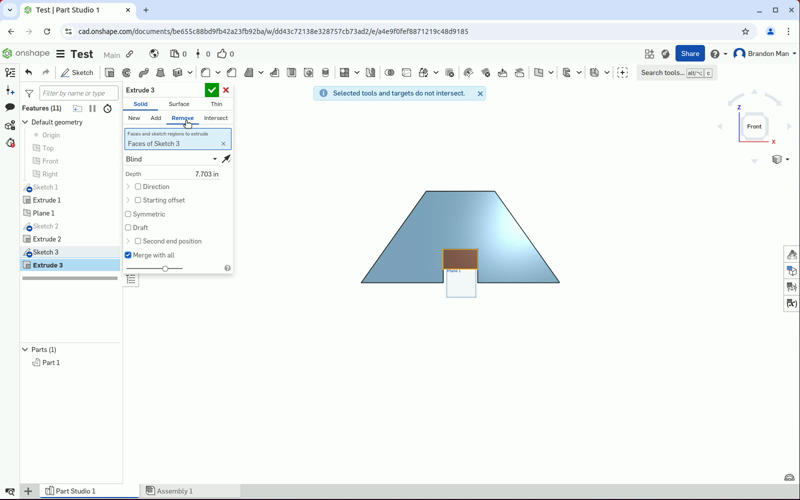
key(enter)
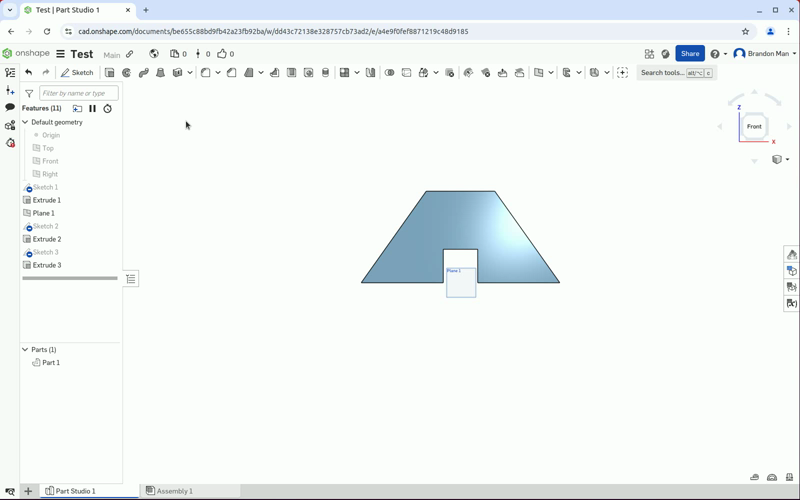
key(shift+h)
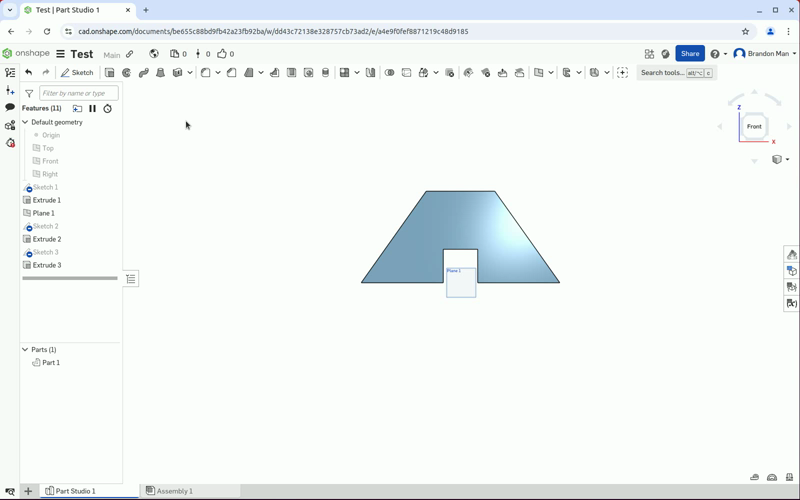
key(shift+h)
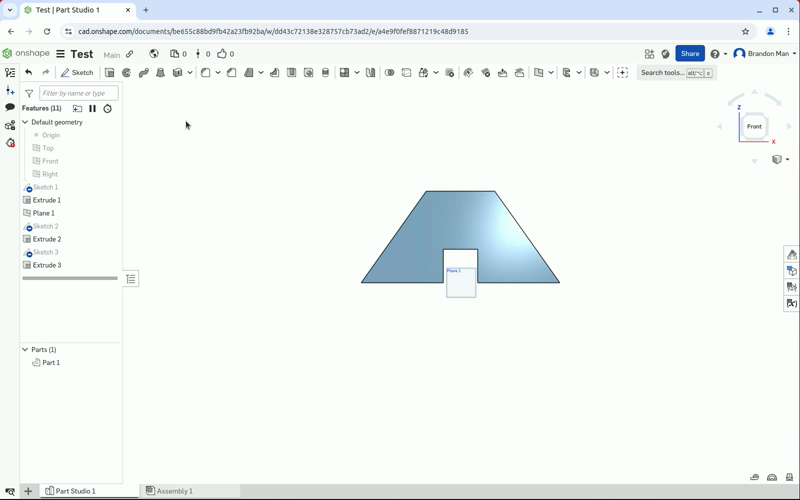
mouse_move(73, 189)
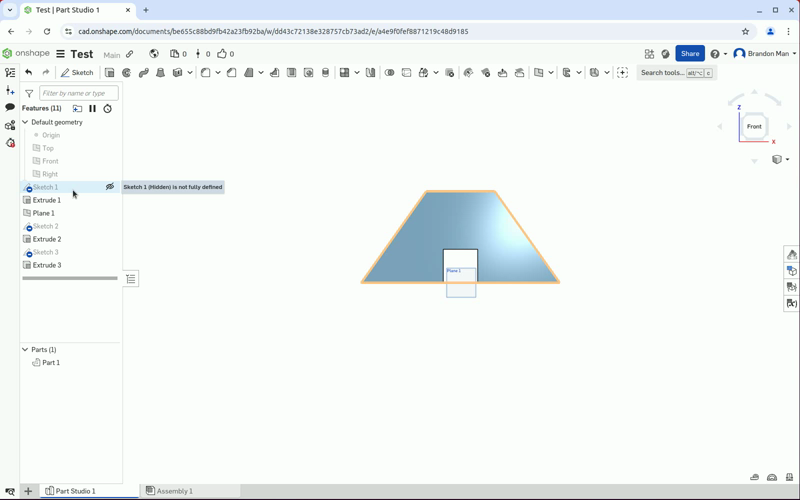
click(73, 189)
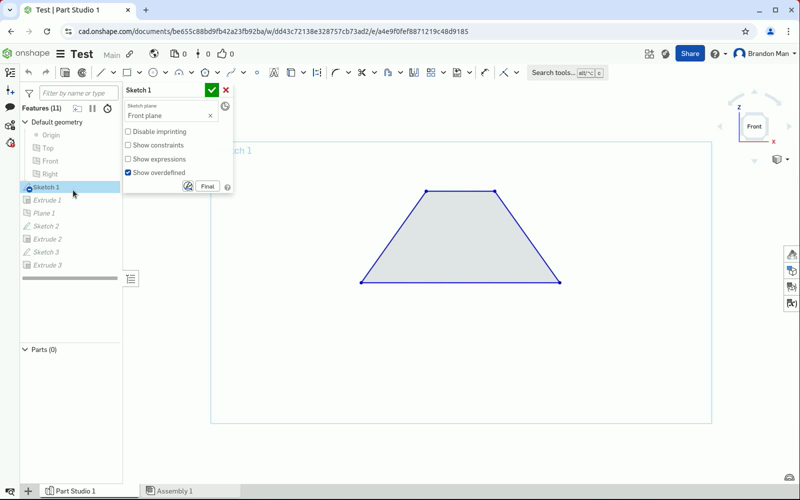
mouse_move(229, 92)
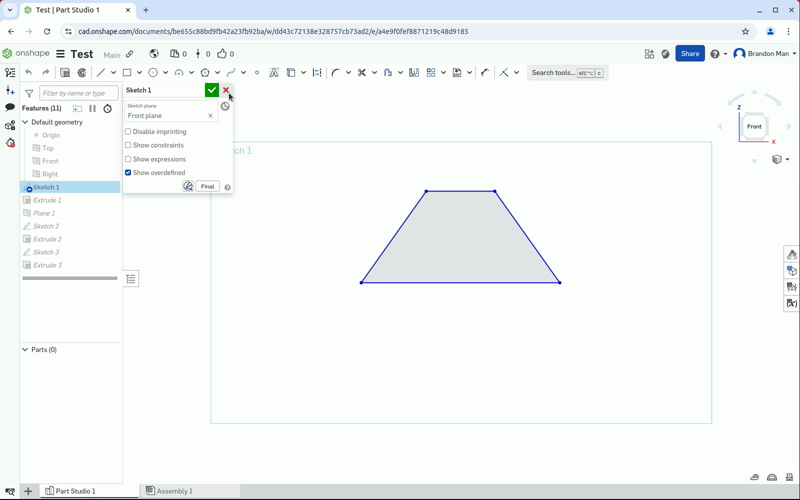
click(229, 92)
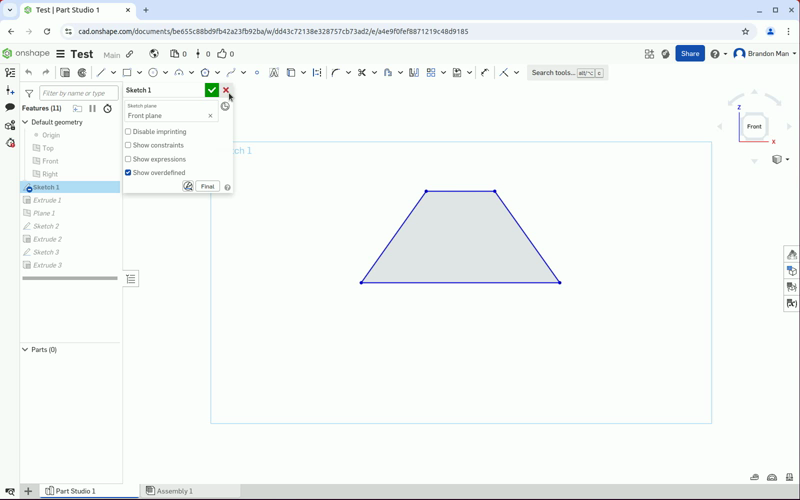
key(shift+s)
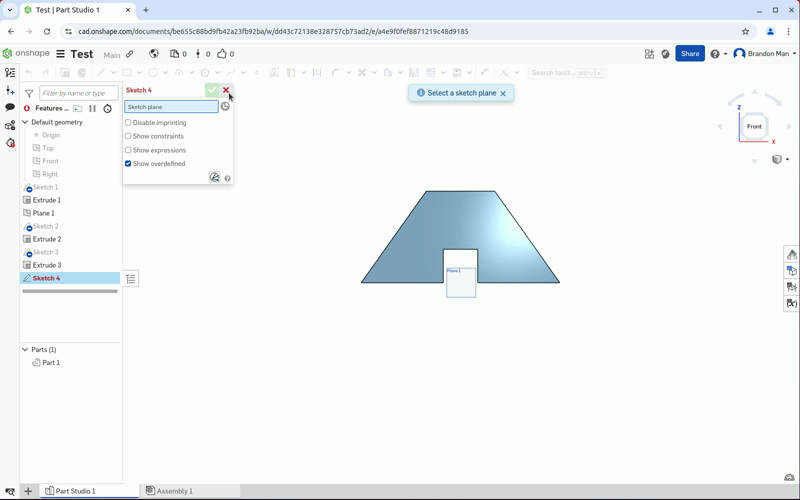
mouse_move(73, 215)
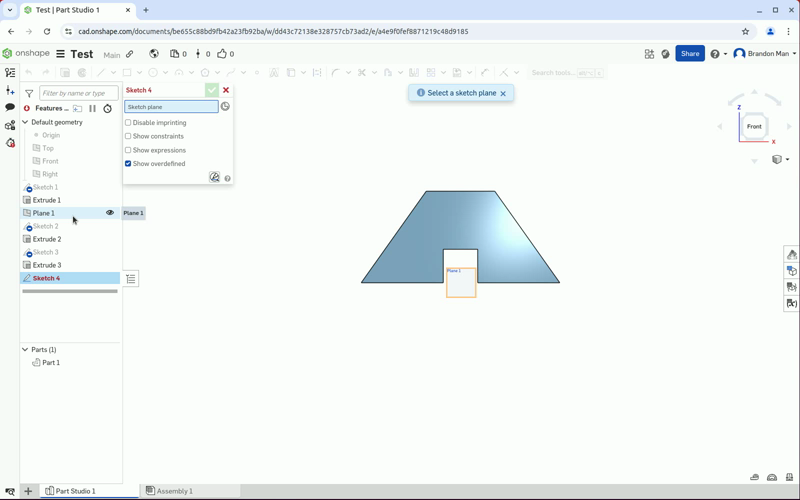
click(73, 215)
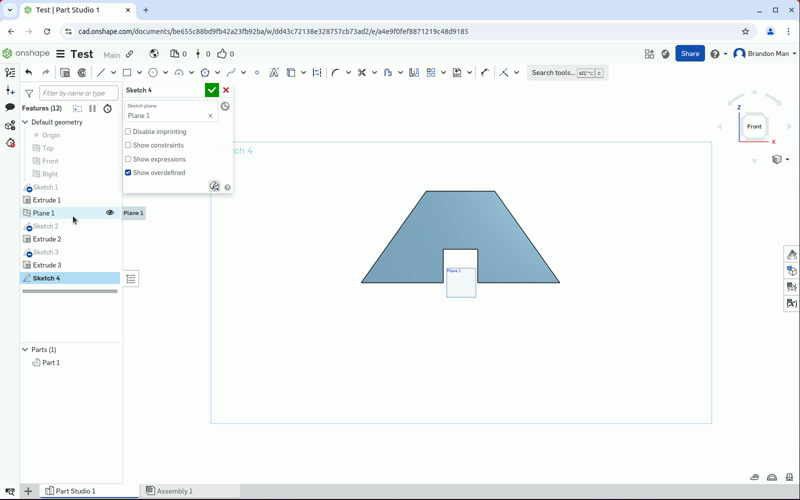
mouse_move(73, 352)
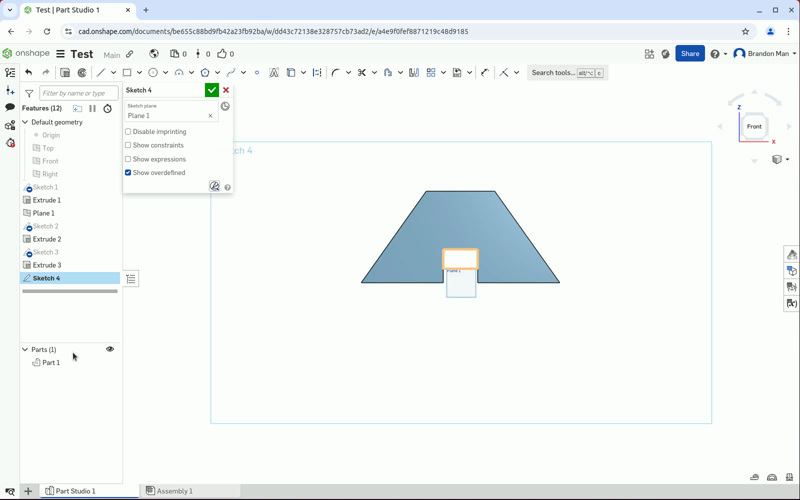
key(y)
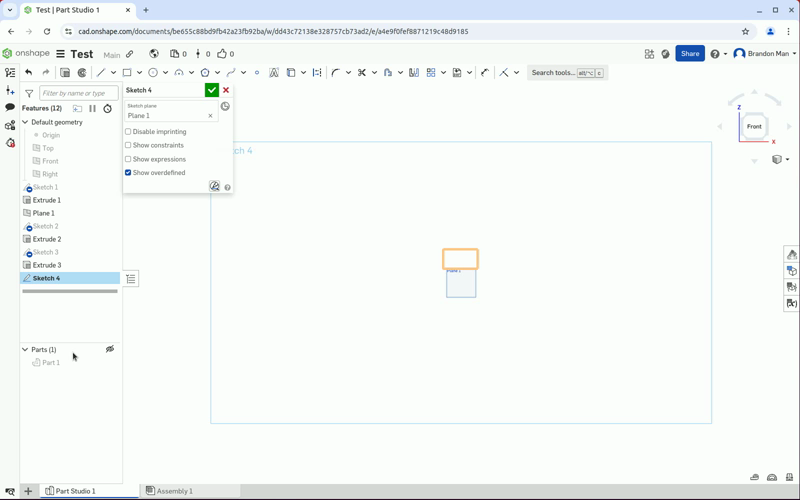
key(l)
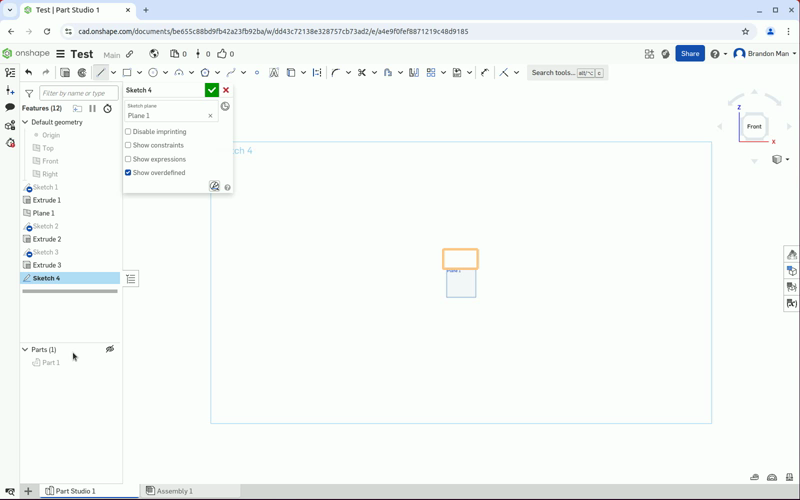
key_down(shift)
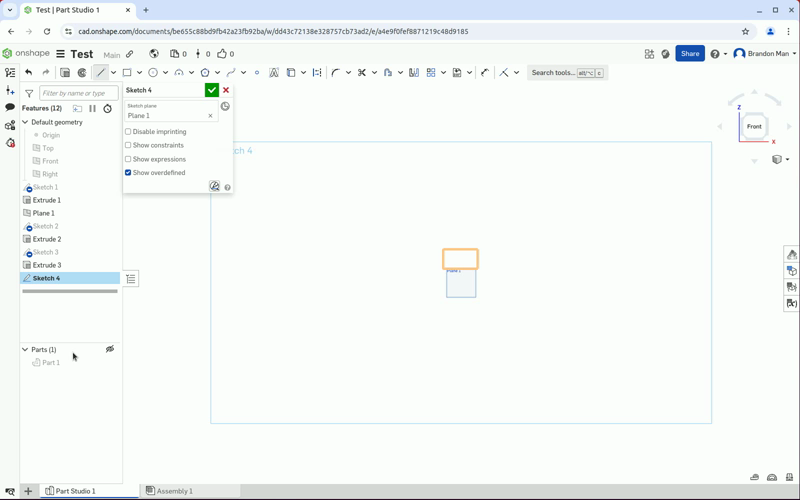
mouse_move(438, 268)
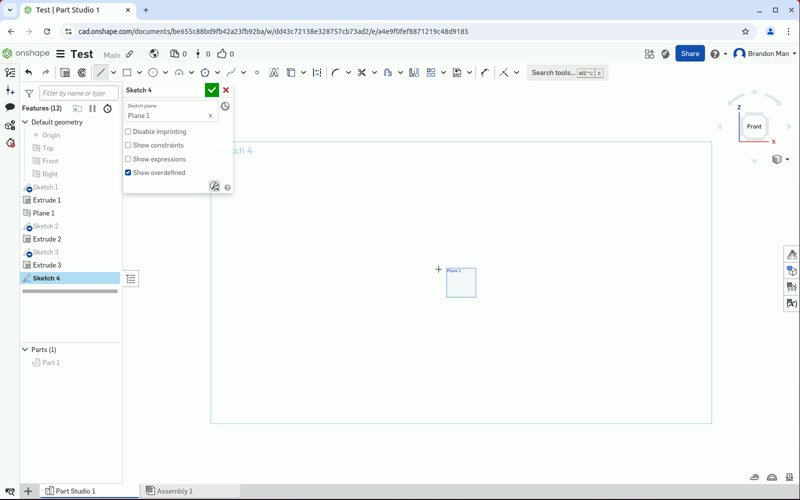
click(438, 268)
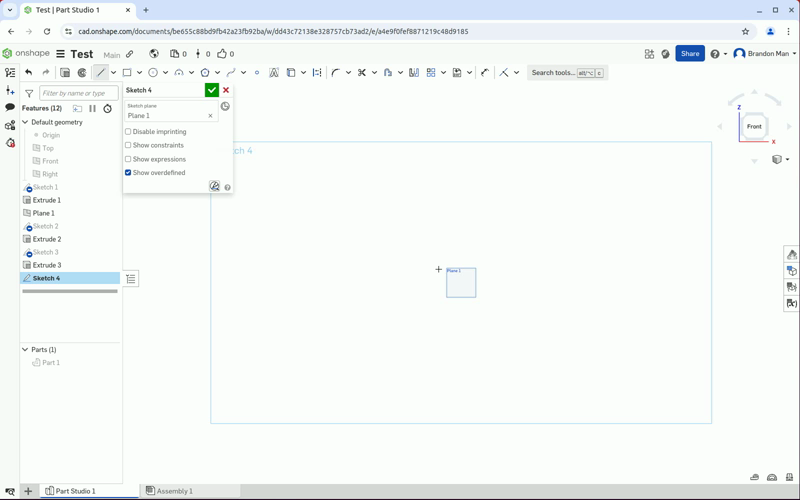
key_up(shift)
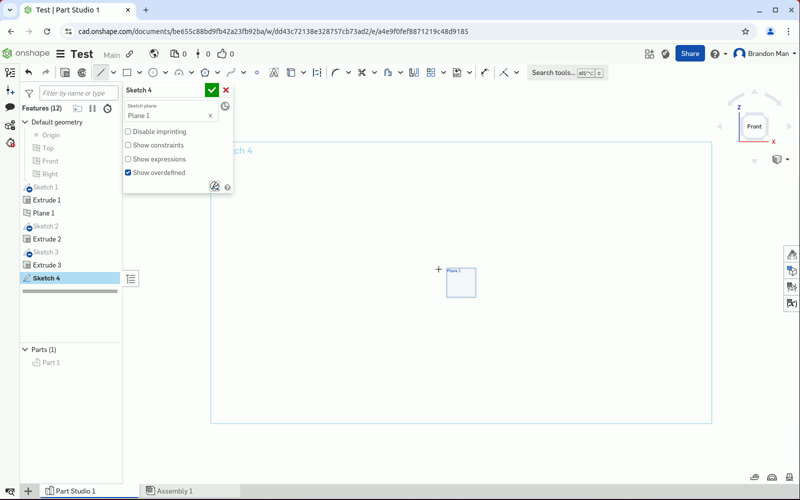
key_down(shift)
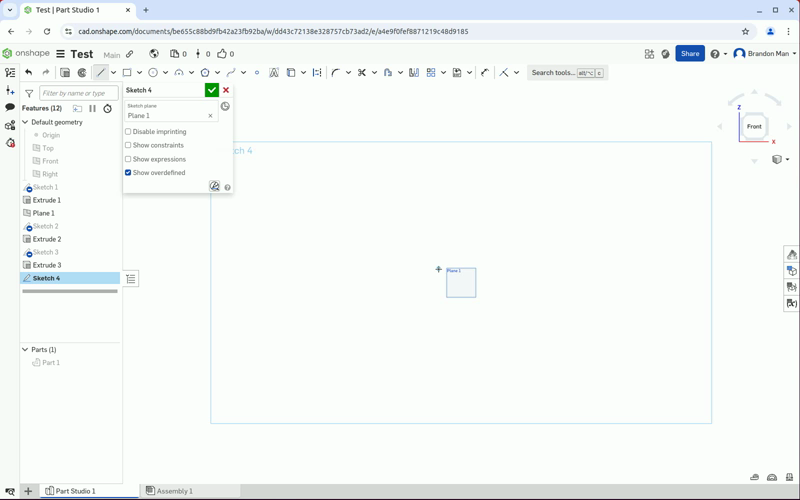
mouse_move(468, 268)
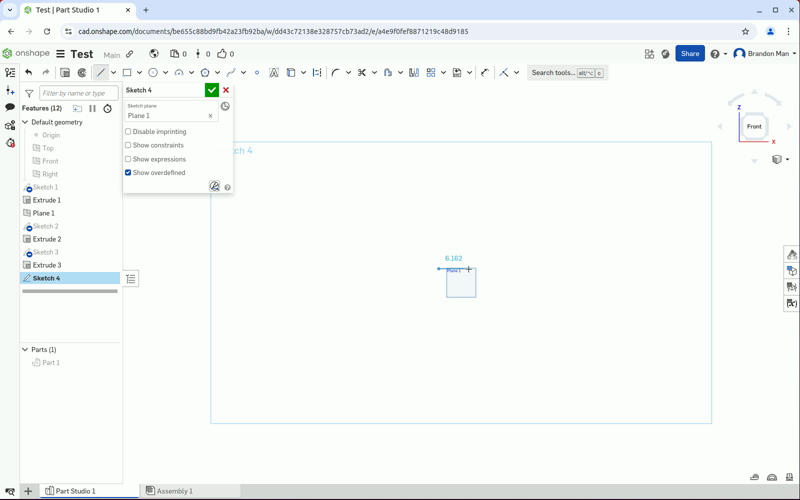
mouse_move(443, 268)
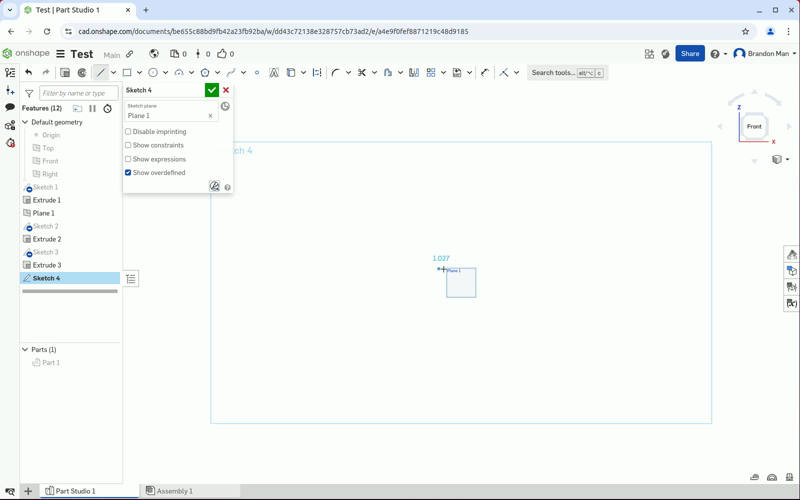
scroll(6)
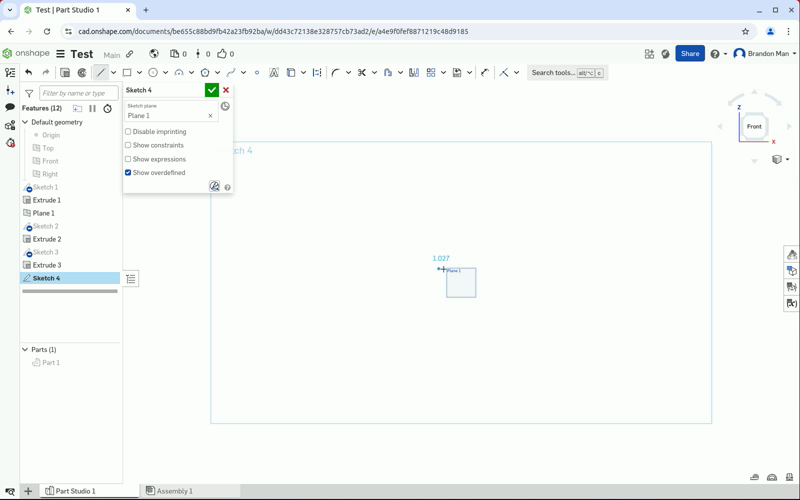
scroll(6)
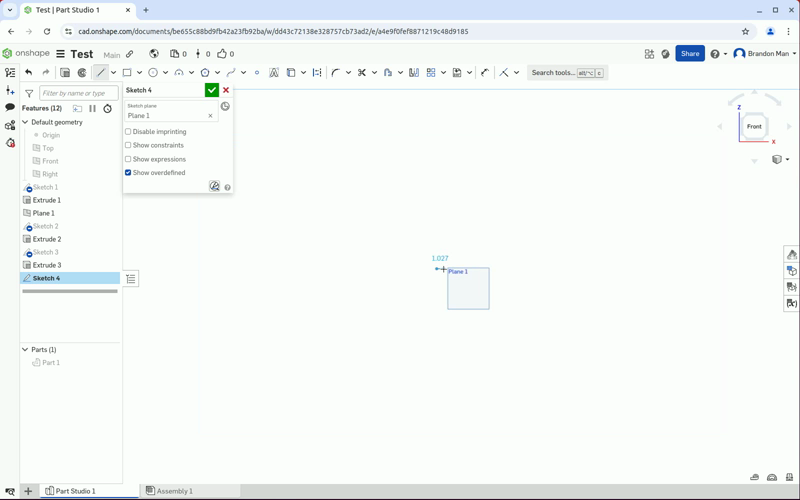
scroll(6)
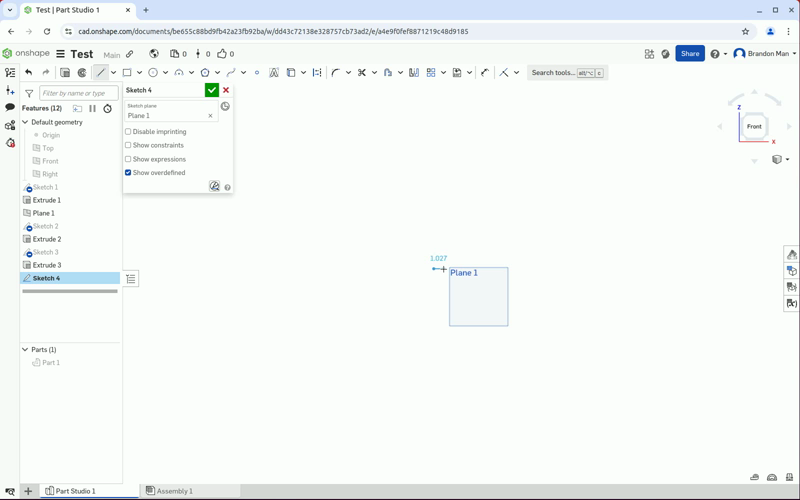
scroll(6)
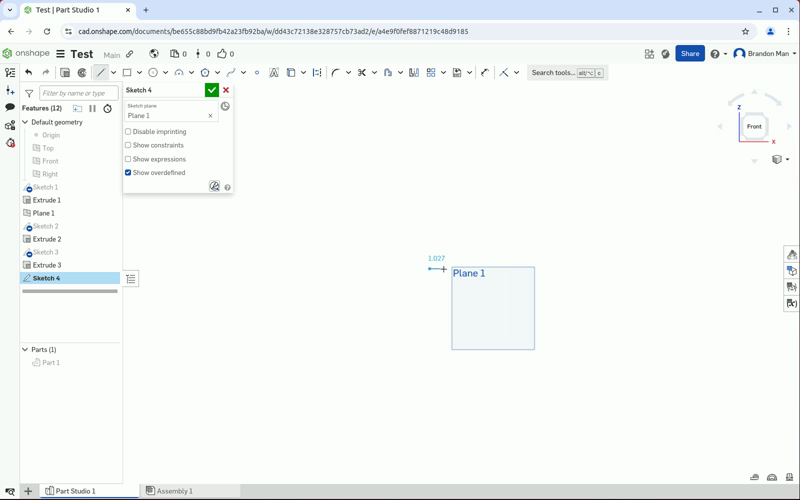
scroll(6)
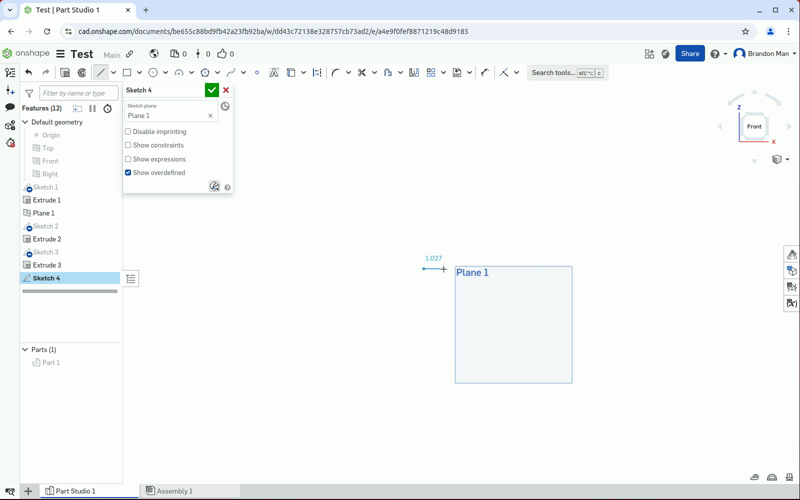
scroll(6)
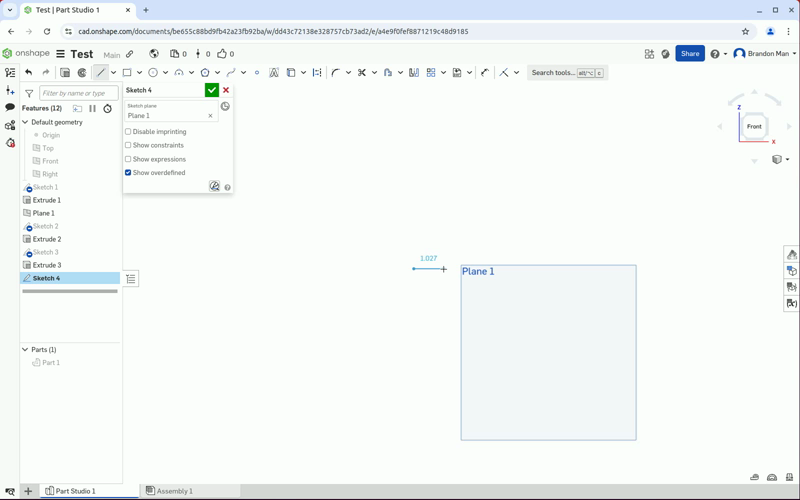
scroll(6)
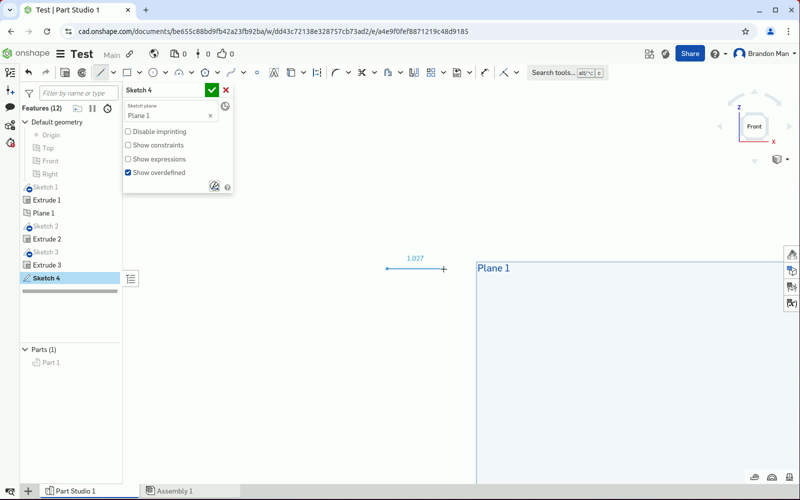
click(443, 268)
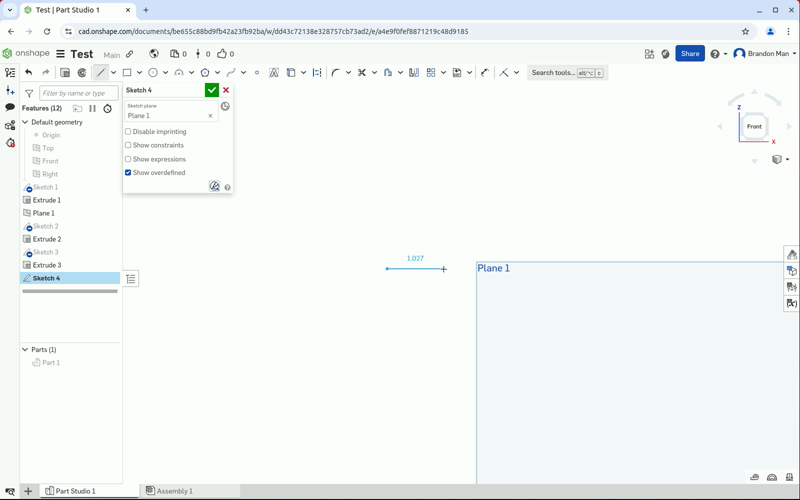
scroll(-6)
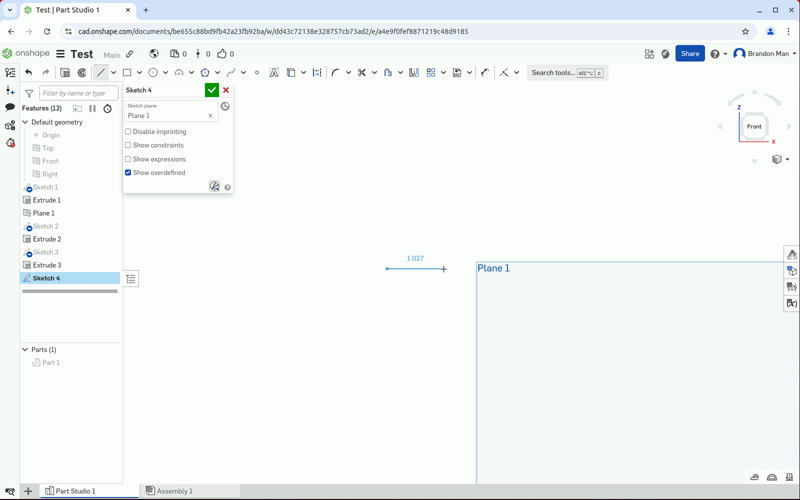
scroll(-6)
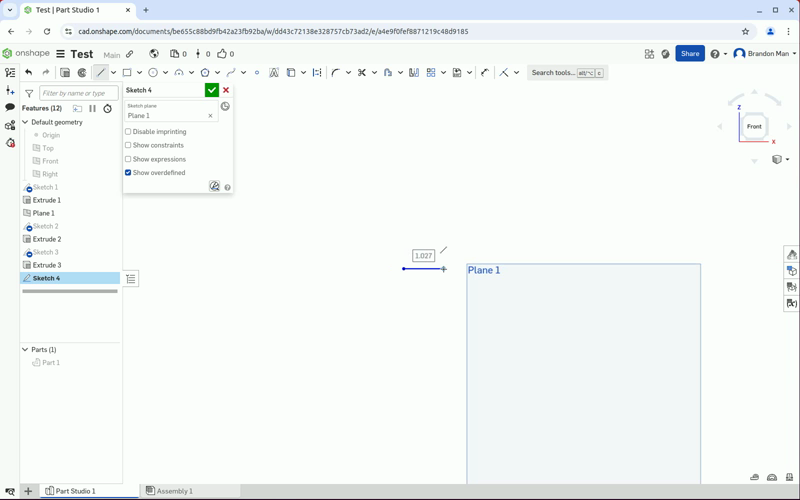
scroll(-6)
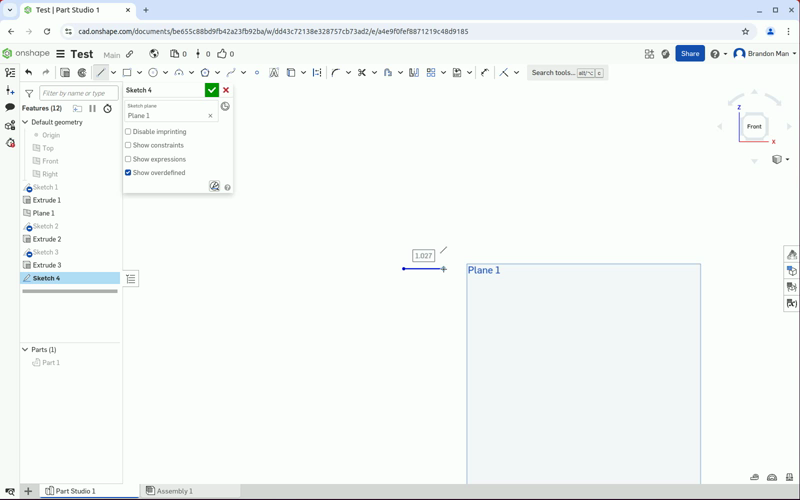
scroll(-6)
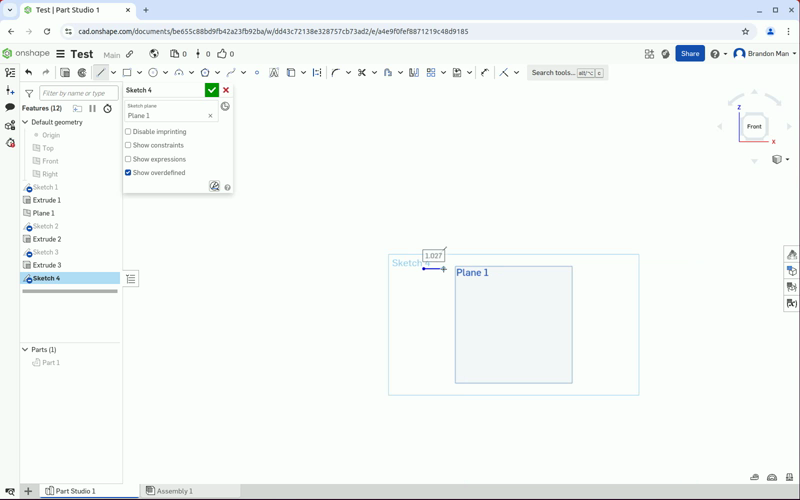
scroll(-6)
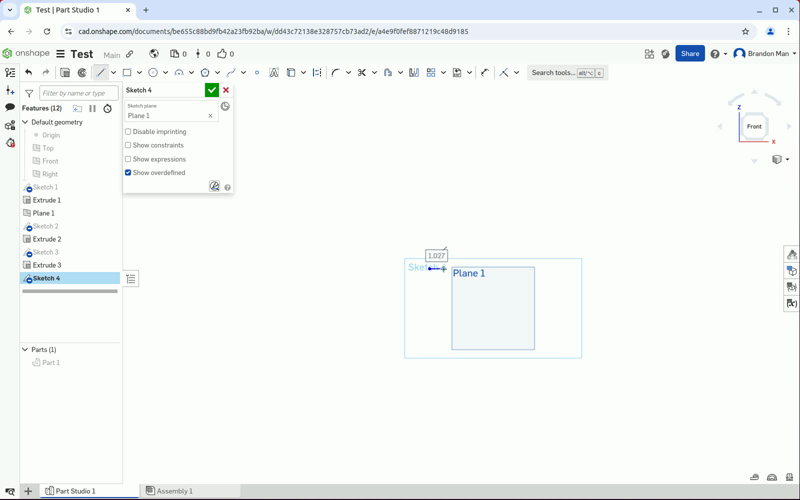
scroll(-6)
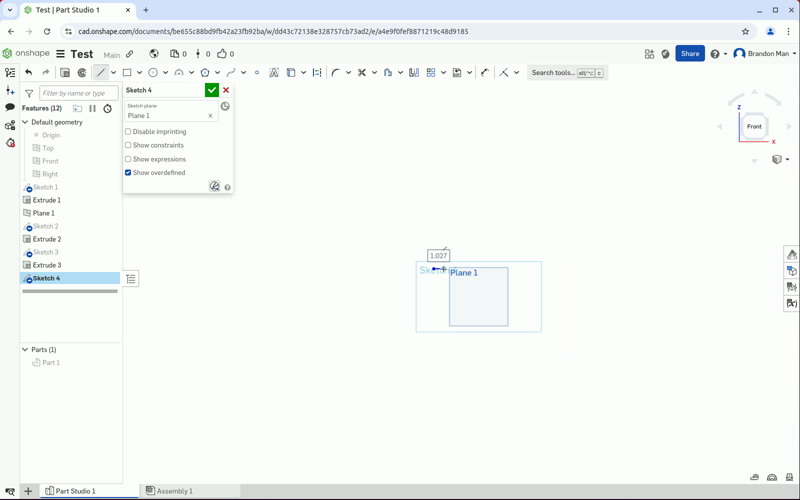
scroll(-6)
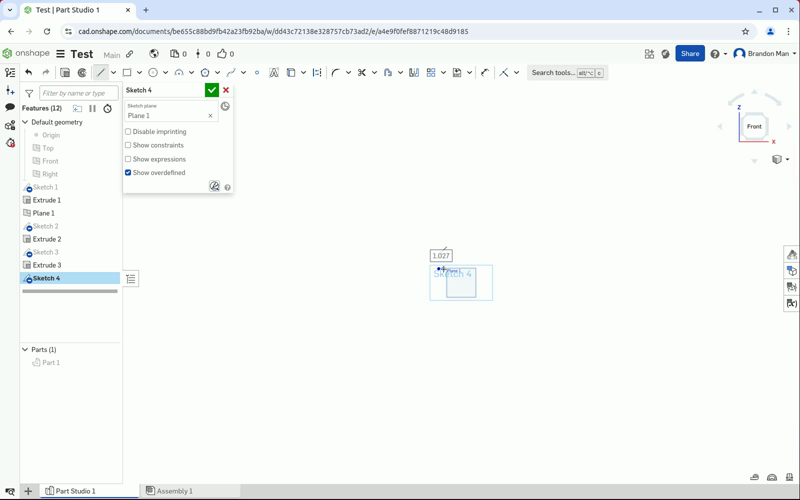
key_up(shift)
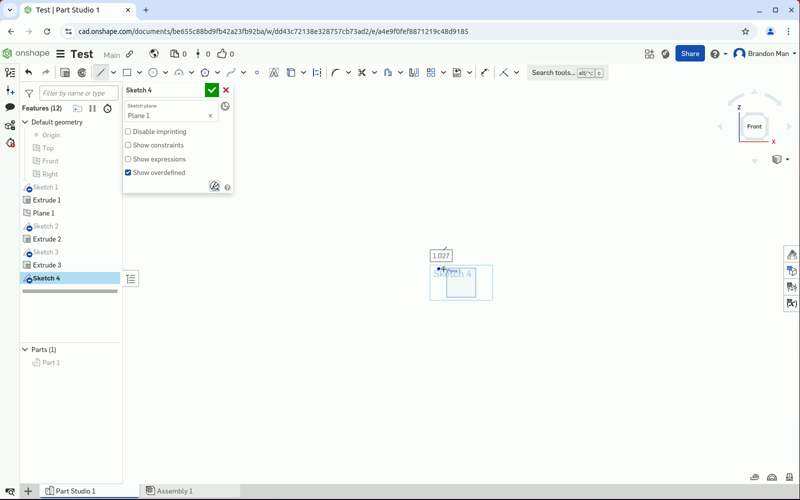
key_down(shift)
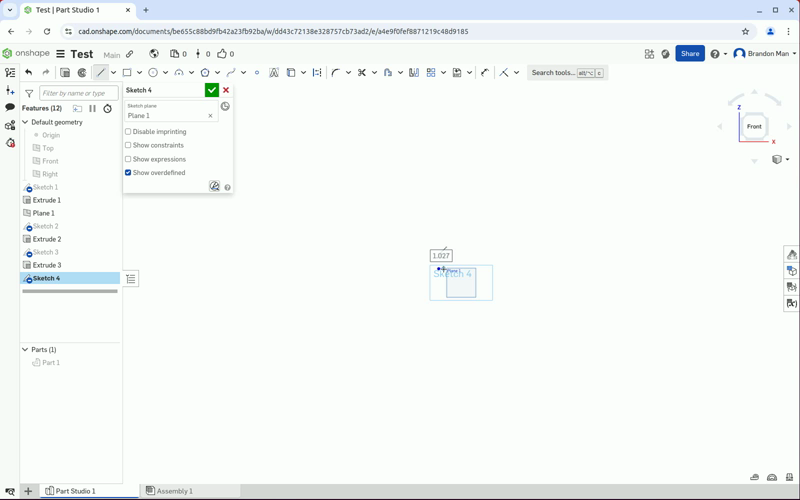
mouse_move(473, 268)
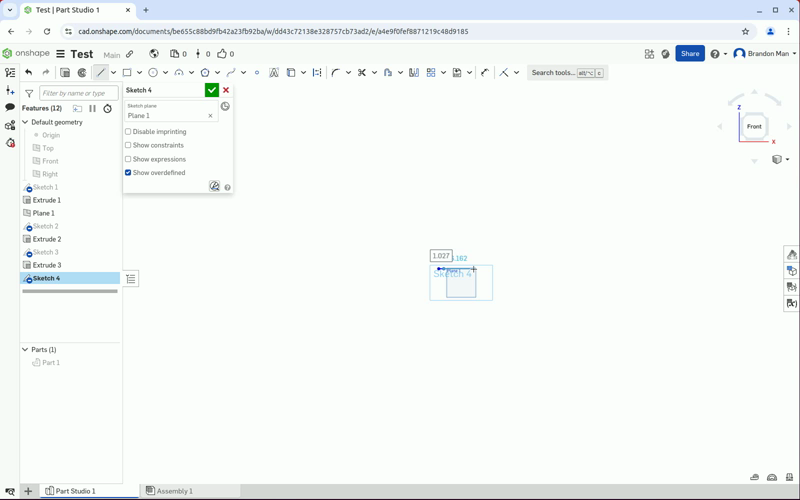
mouse_move(443, 249)
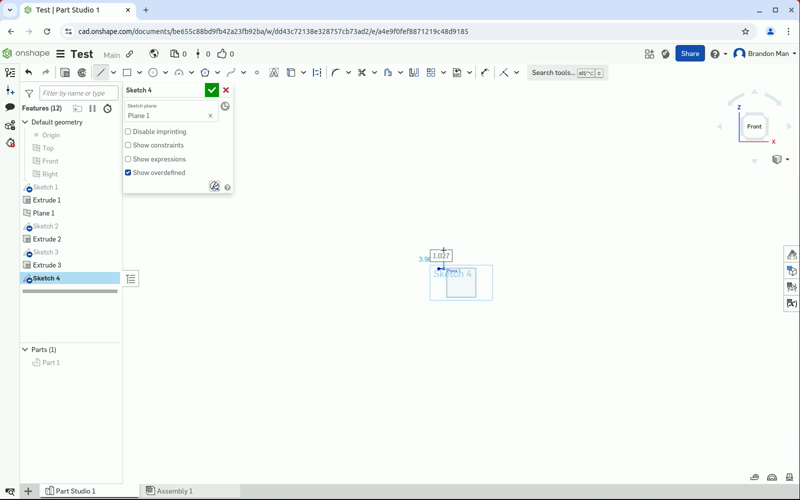
click(443, 249)
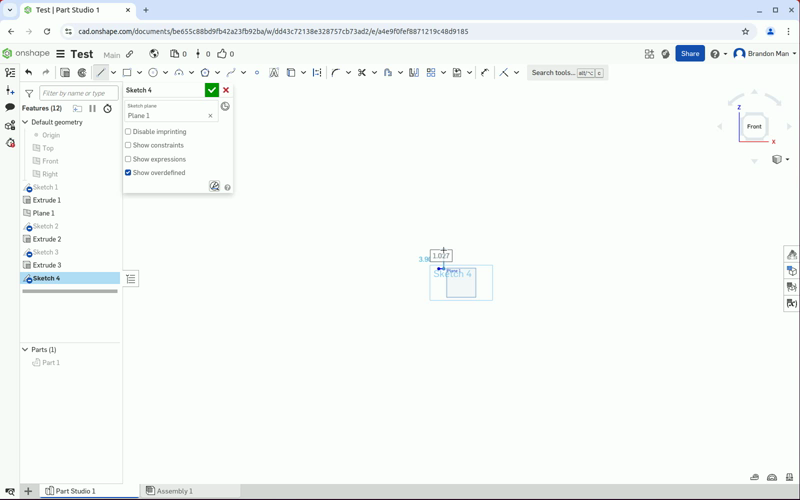
key_up(shift)
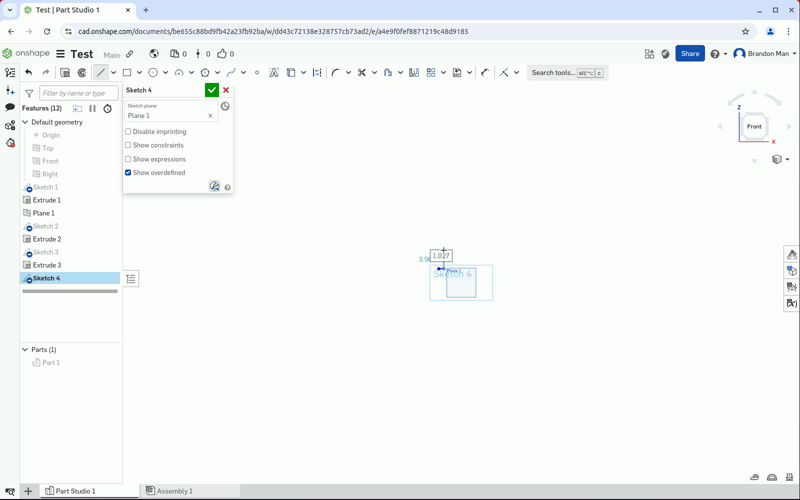
key_down(shift)
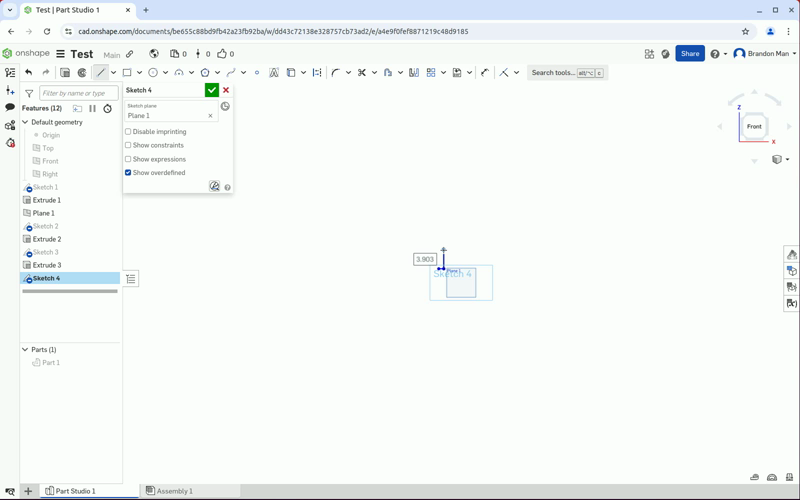
mouse_move(473, 249)
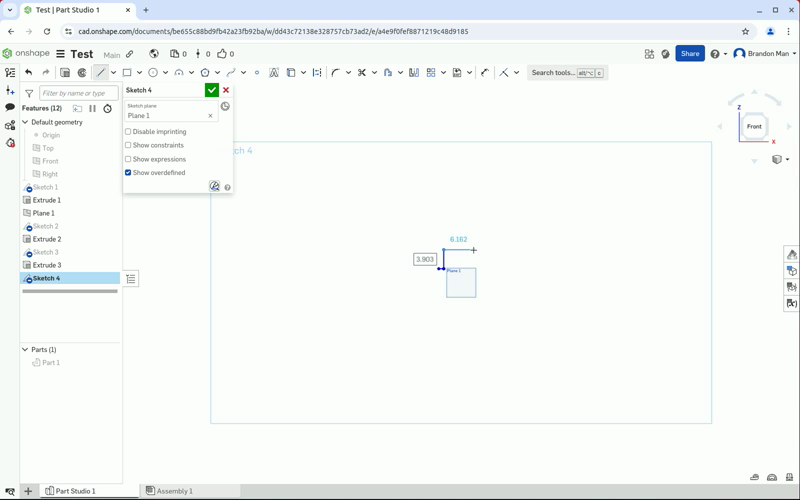
mouse_move(478, 249)
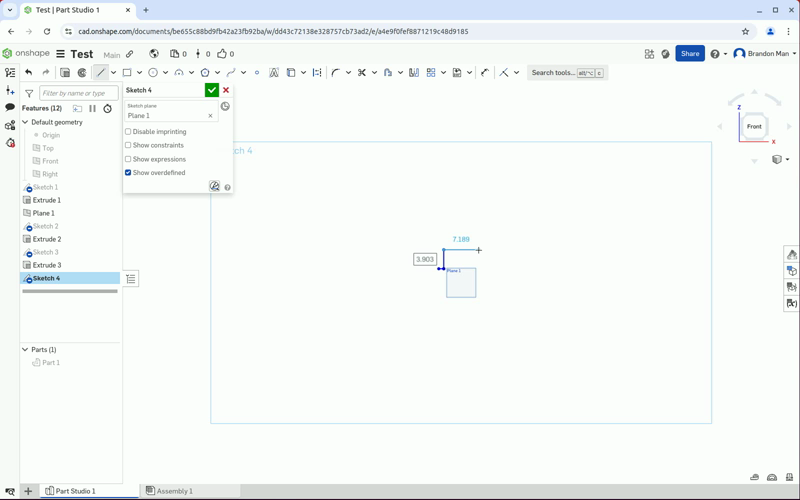
click(478, 249)
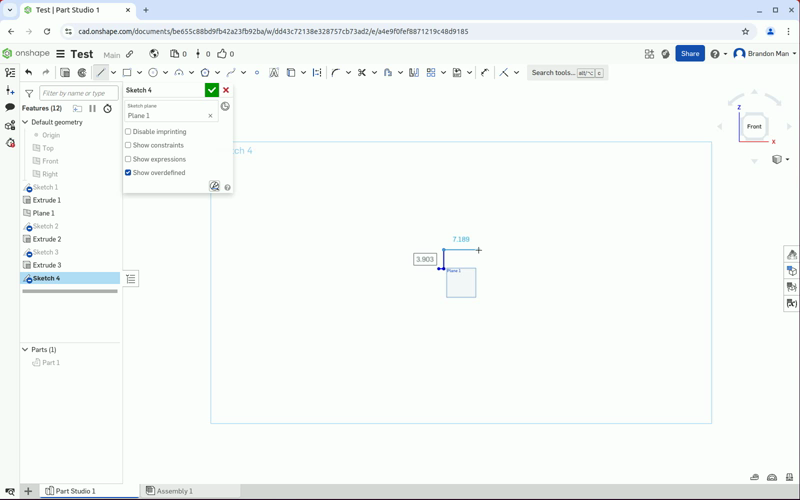
key_up(shift)
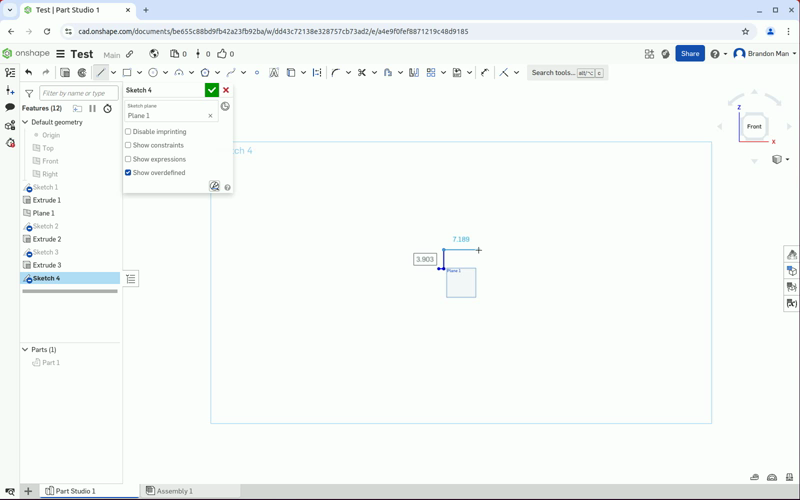
key_down(shift)
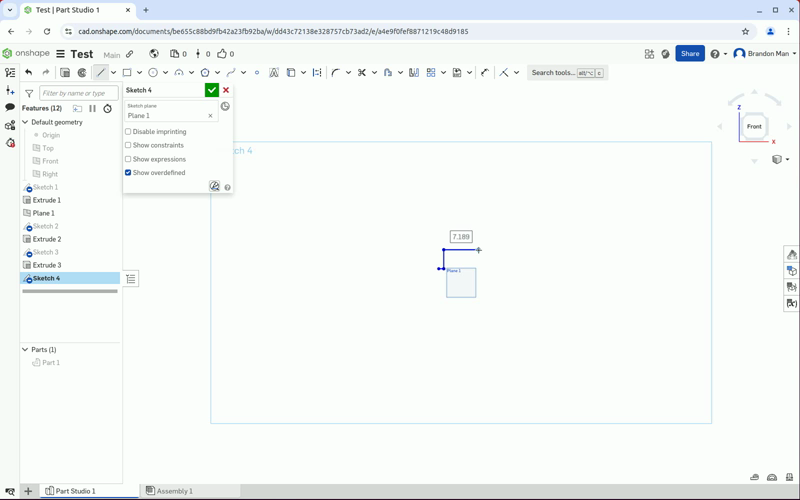
mouse_move(508, 249)
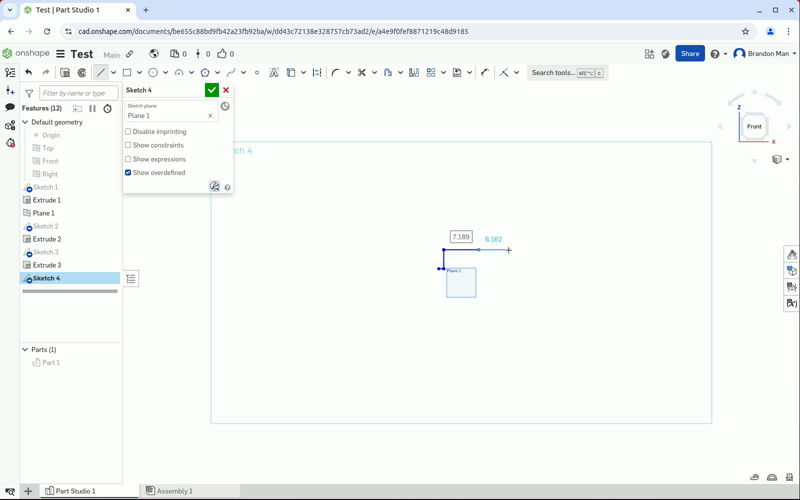
mouse_move(478, 268)
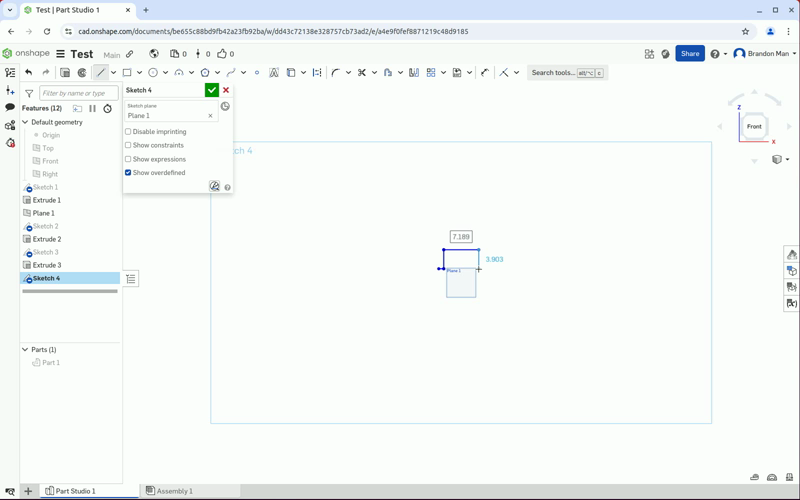
click(478, 268)
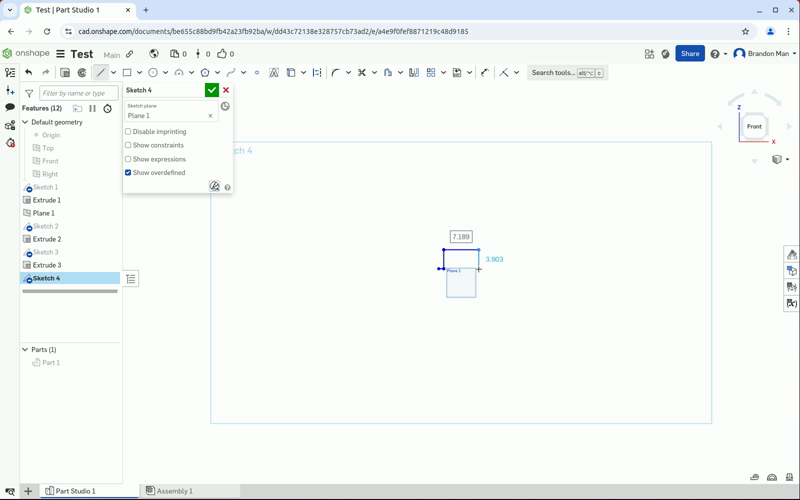
key_up(shift)
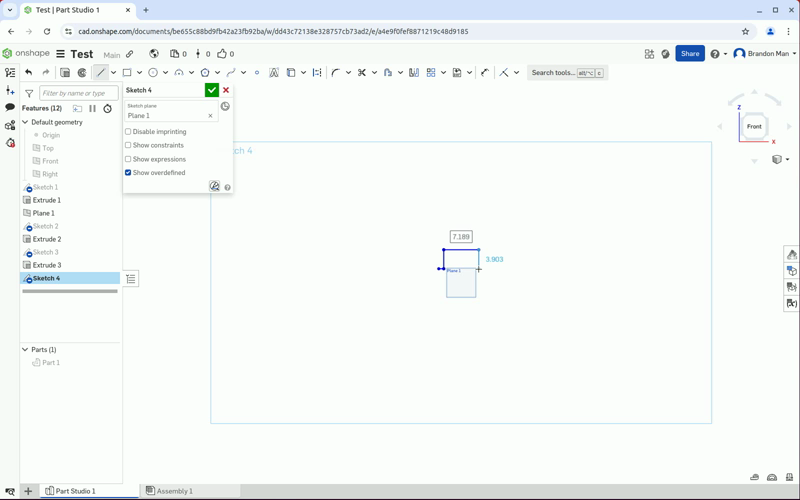
key_down(shift)
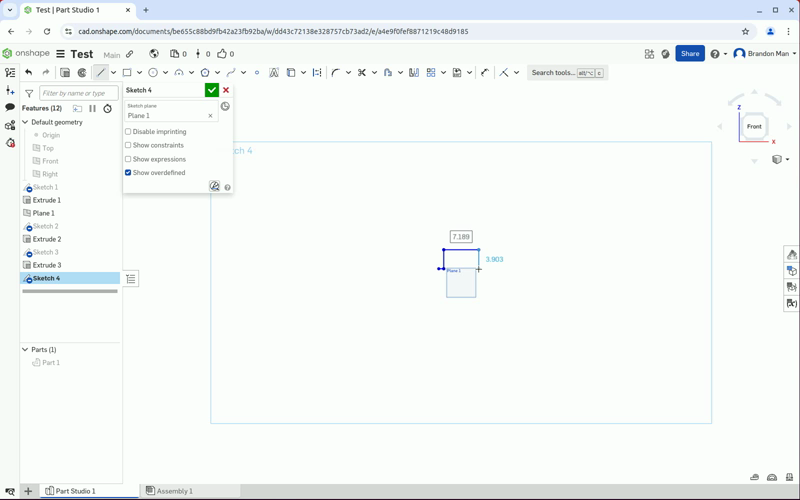
mouse_move(508, 268)
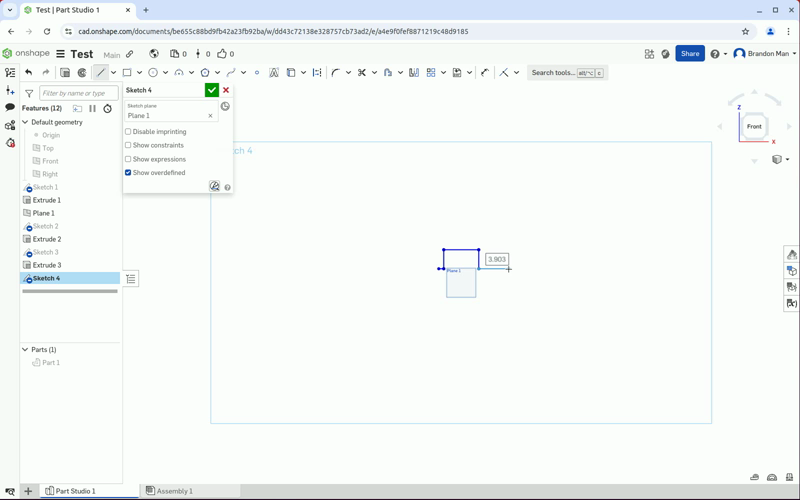
mouse_move(483, 268)
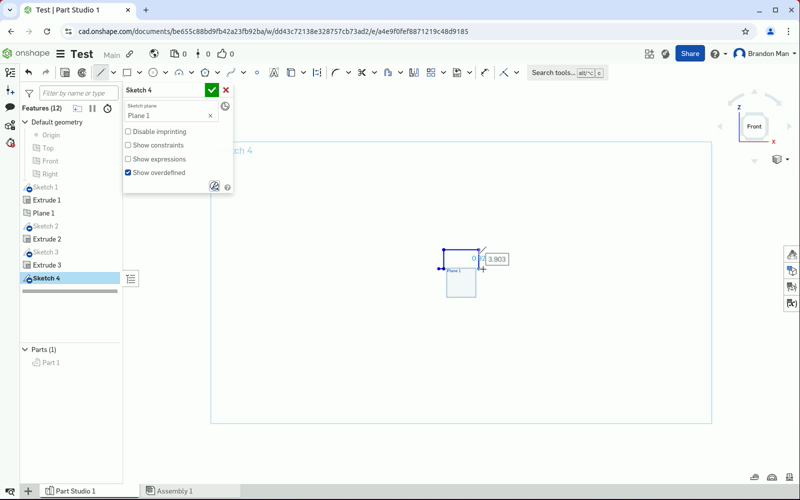
scroll(6)
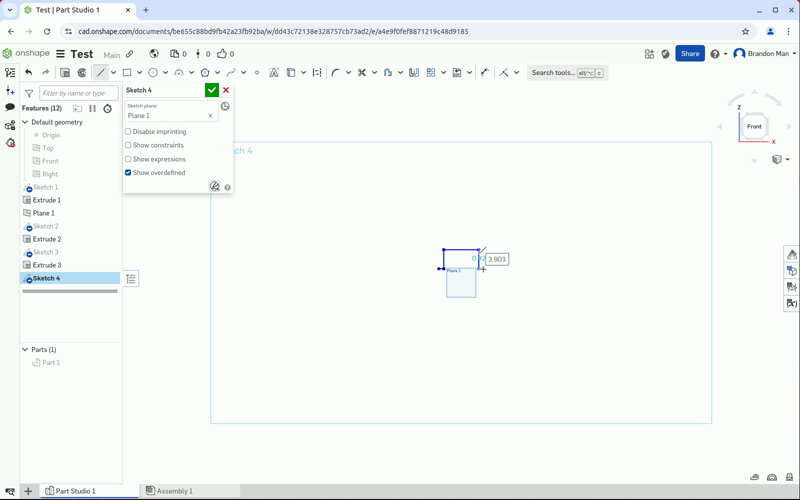
scroll(6)
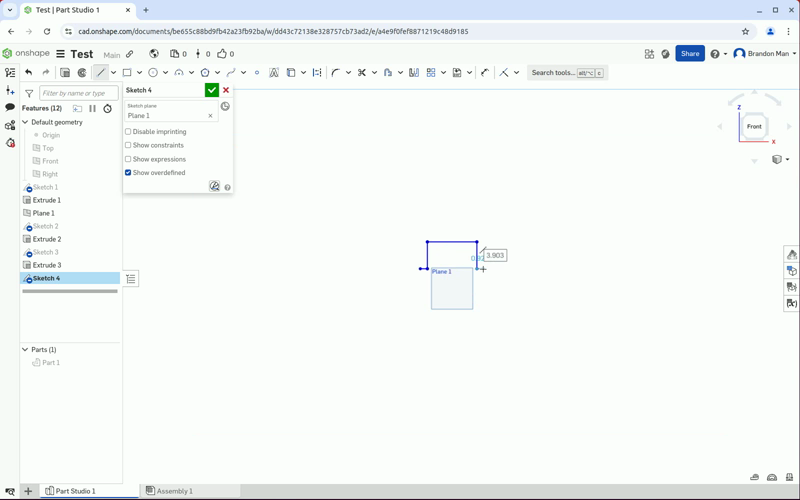
scroll(6)
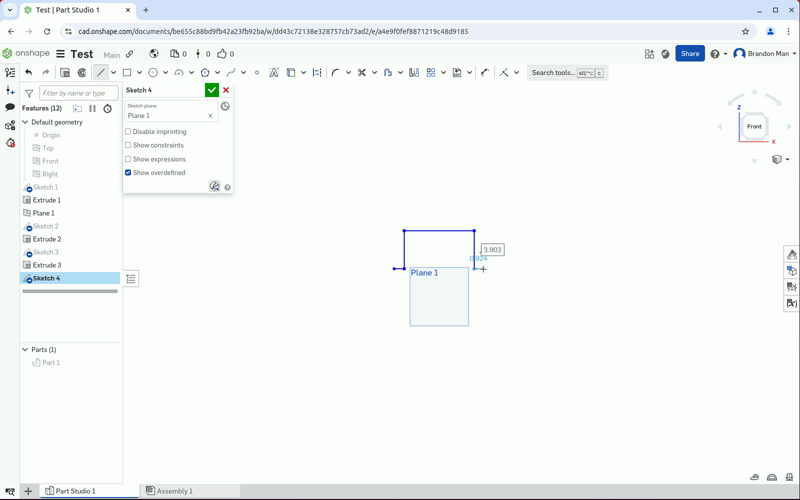
scroll(6)
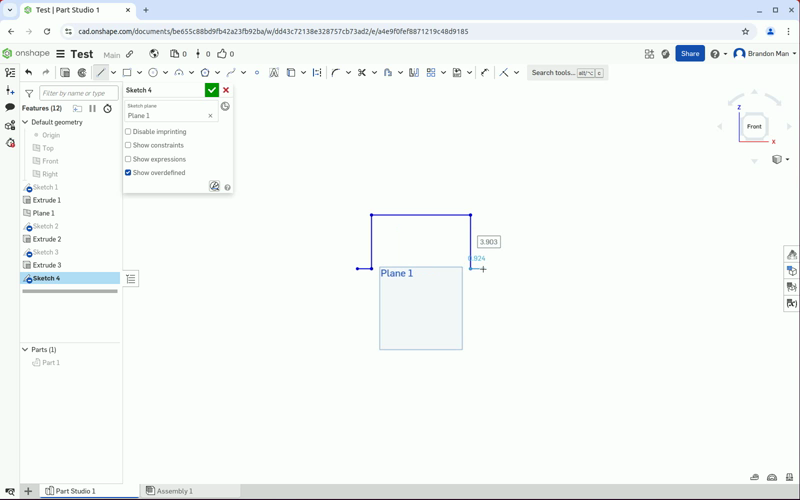
scroll(6)
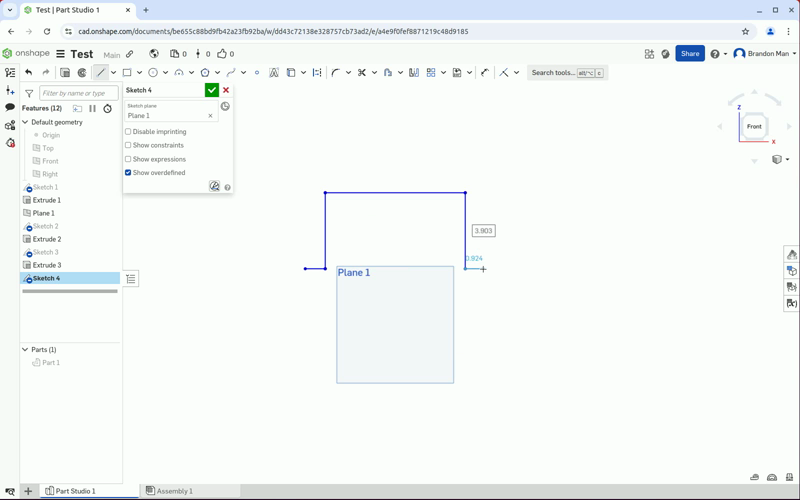
scroll(6)
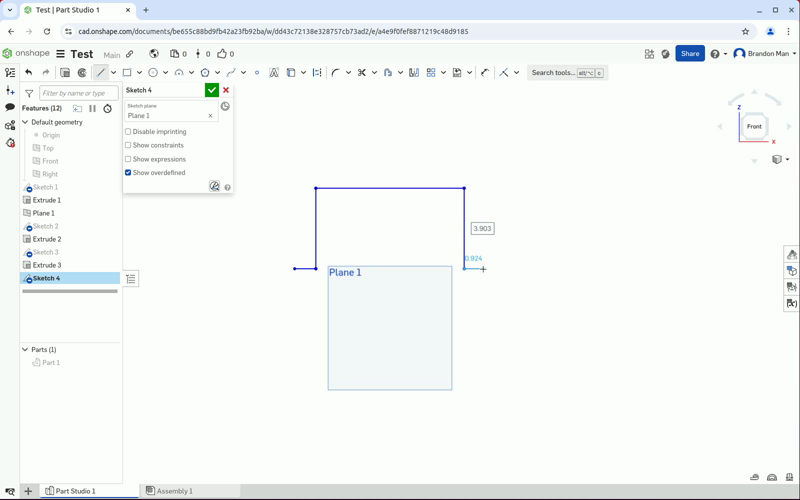
scroll(6)
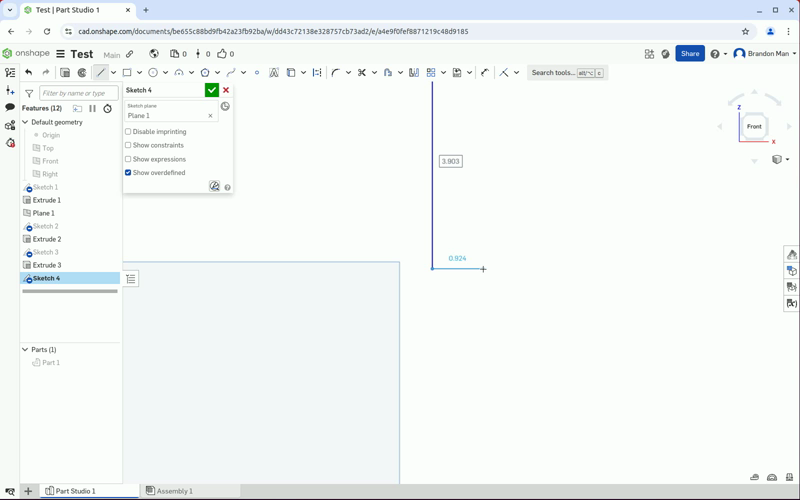
click(483, 268)
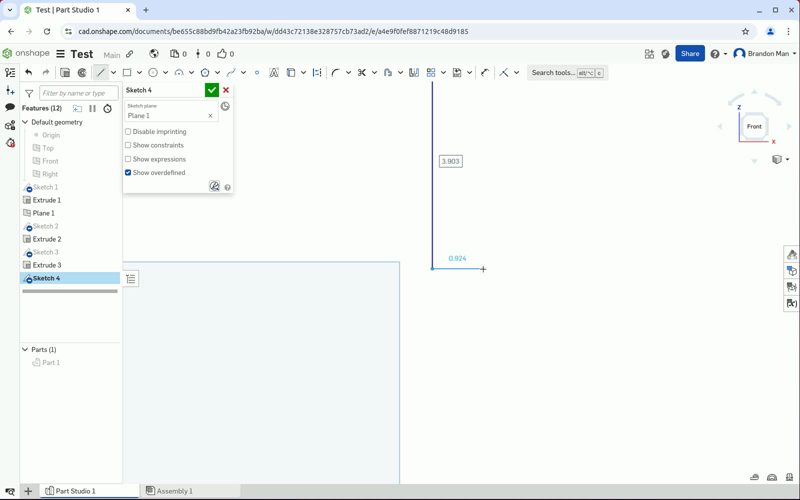
scroll(-6)
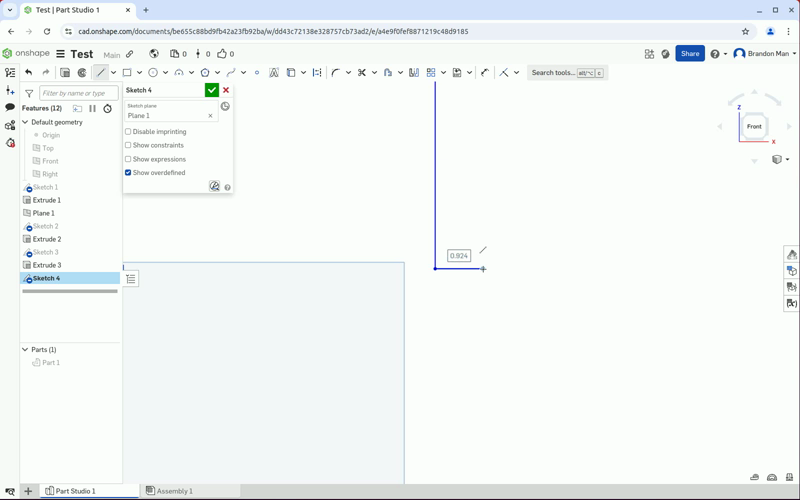
scroll(-6)
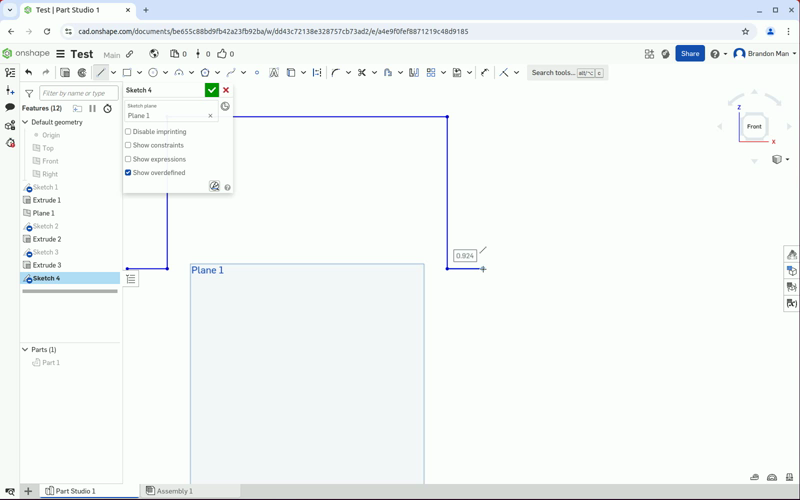
scroll(-6)
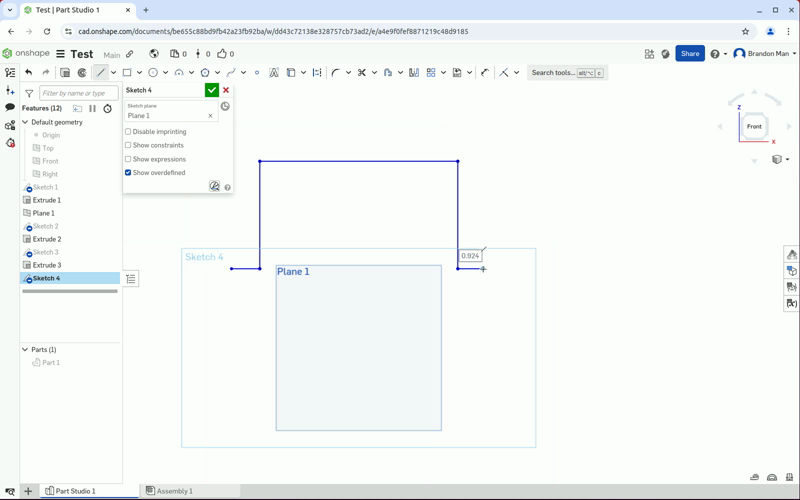
scroll(-6)
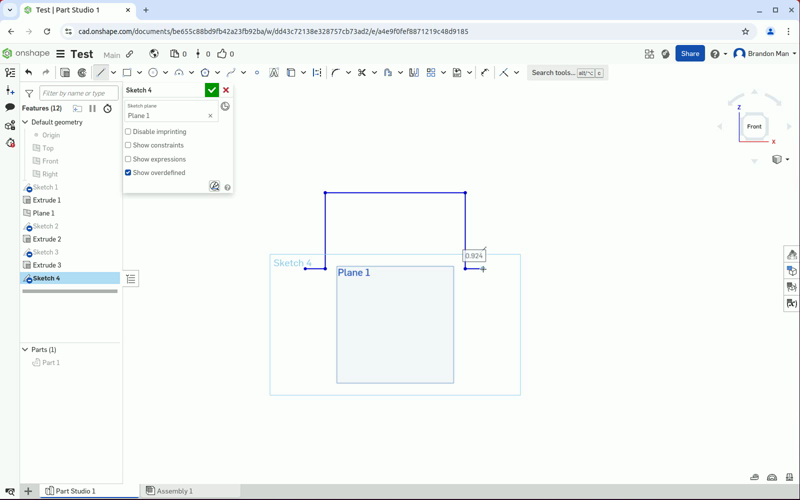
scroll(-6)
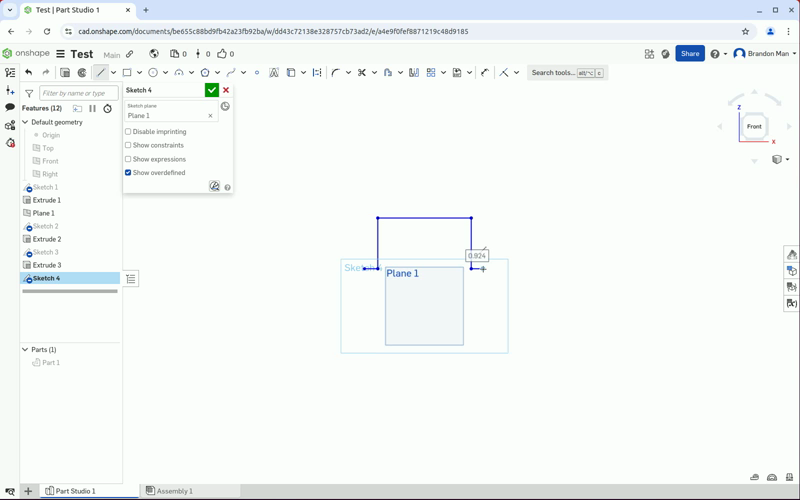
scroll(-6)
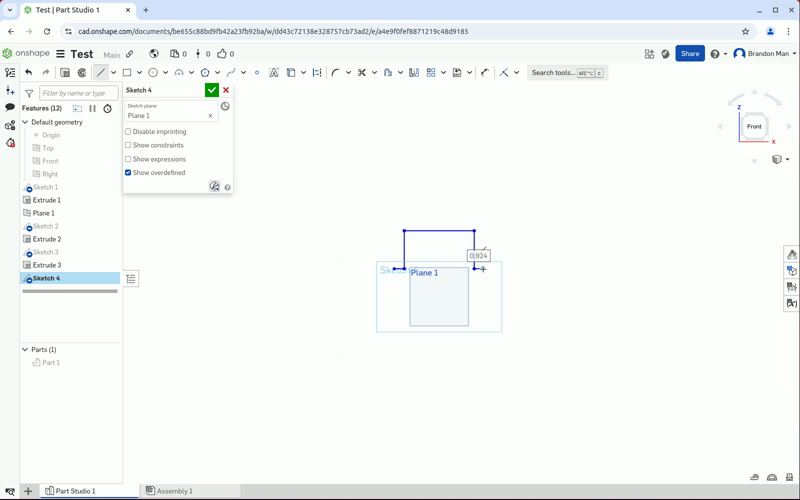
scroll(-6)
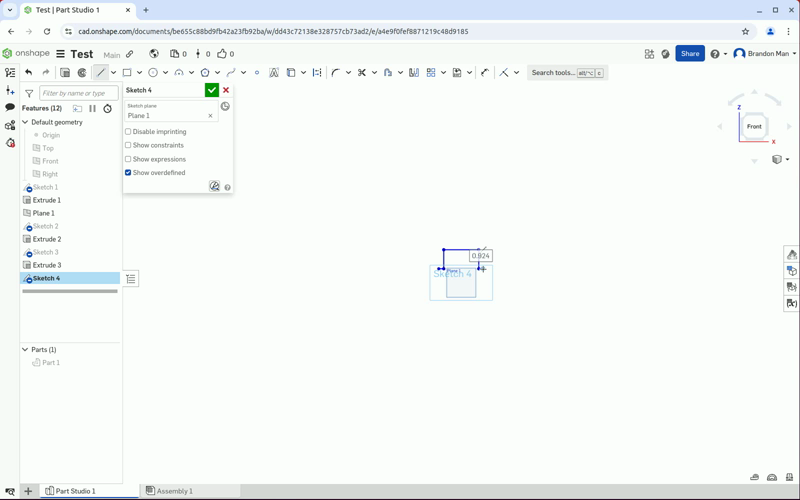
key_up(shift)
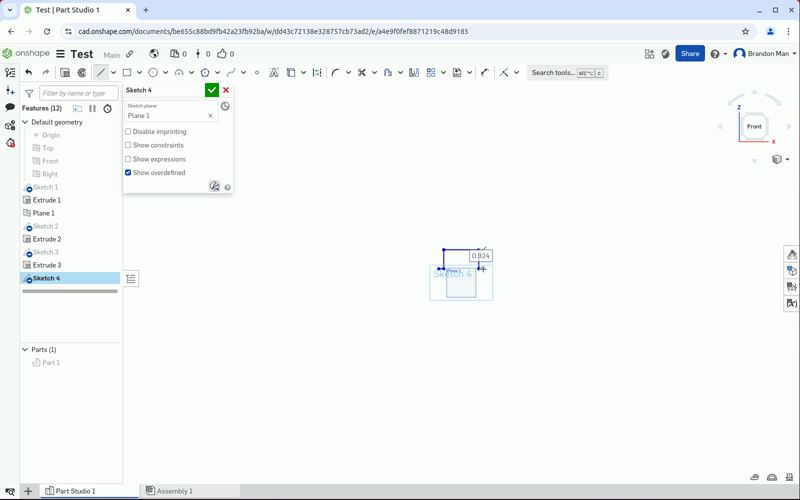
key_down(shift)
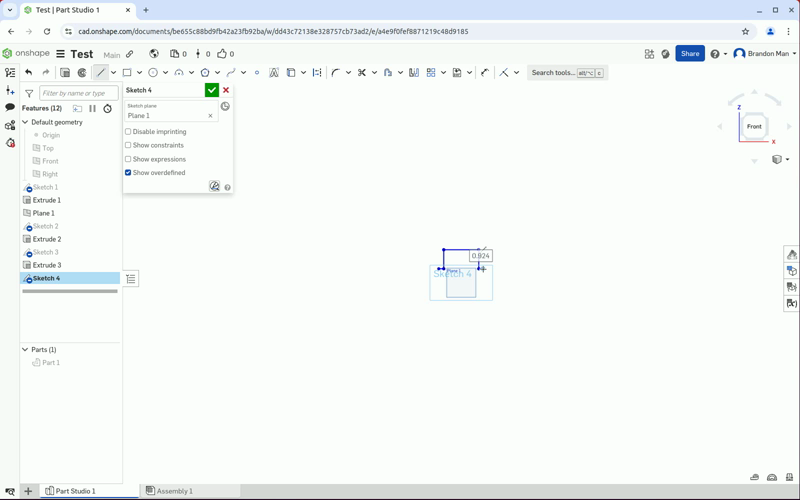
mouse_move(483, 189)
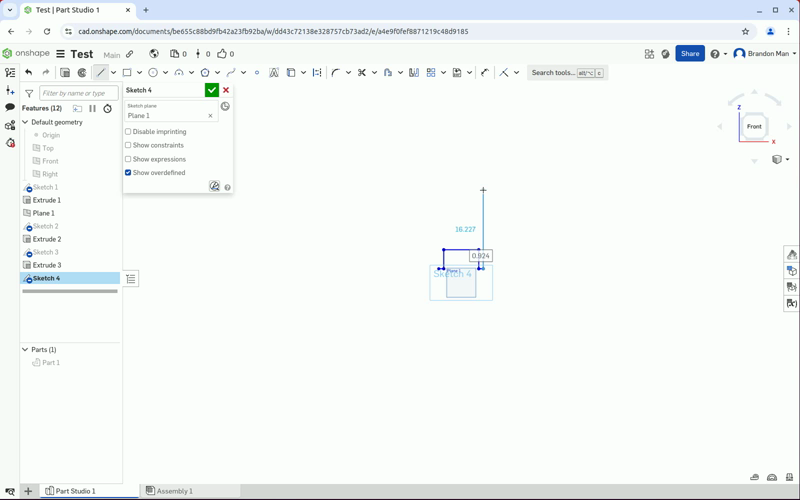
click(483, 189)
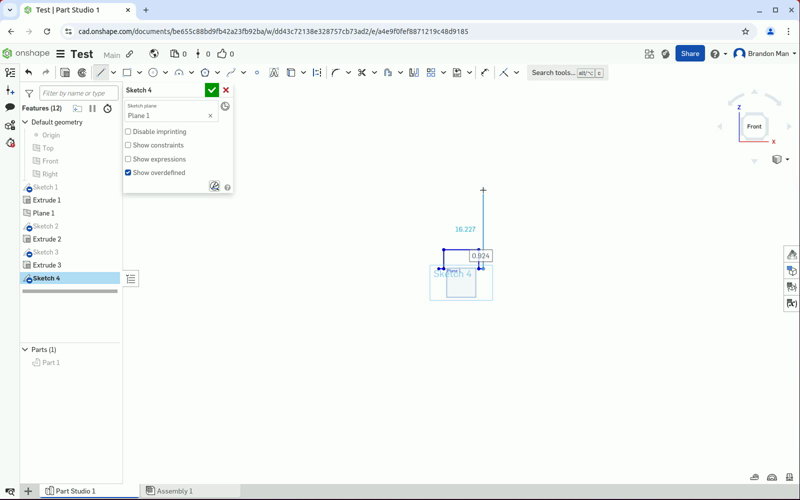
key_up(shift)
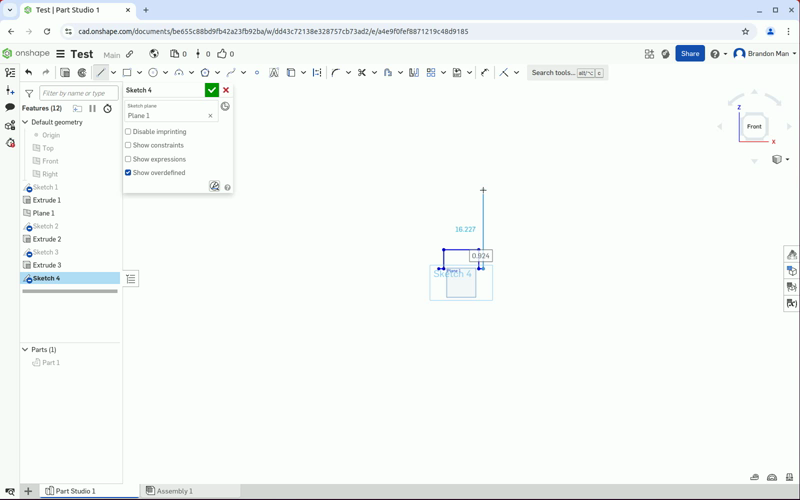
key_down(shift)
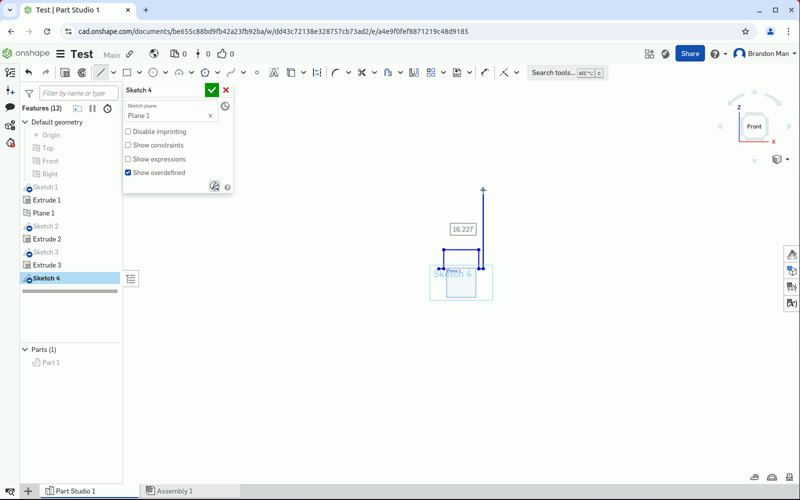
mouse_move(513, 189)
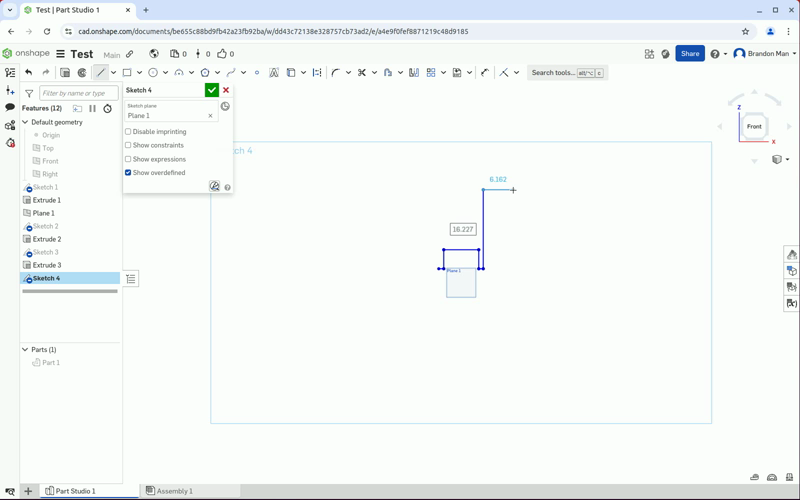
mouse_move(438, 189)
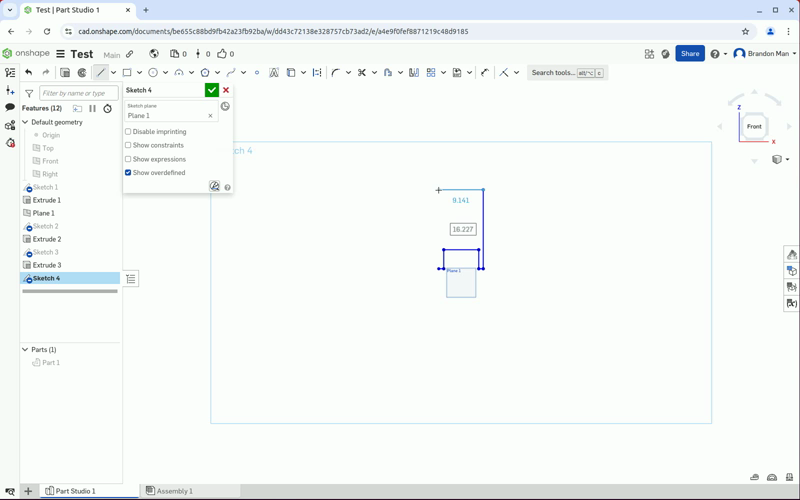
click(438, 189)
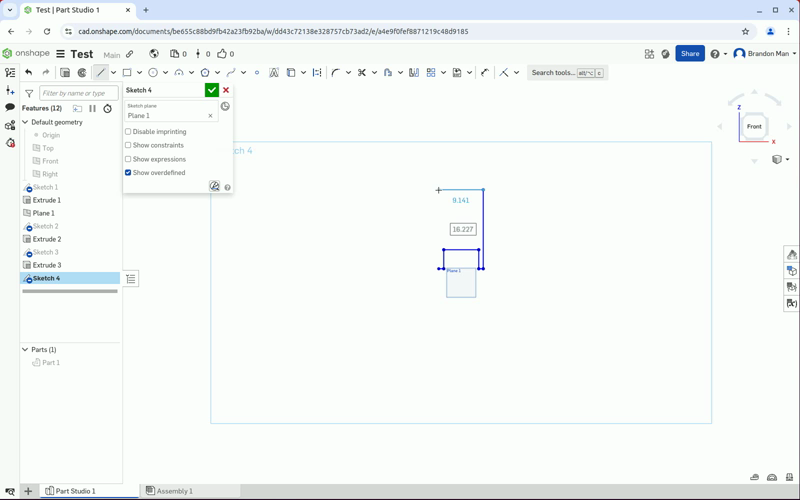
key_up(shift)
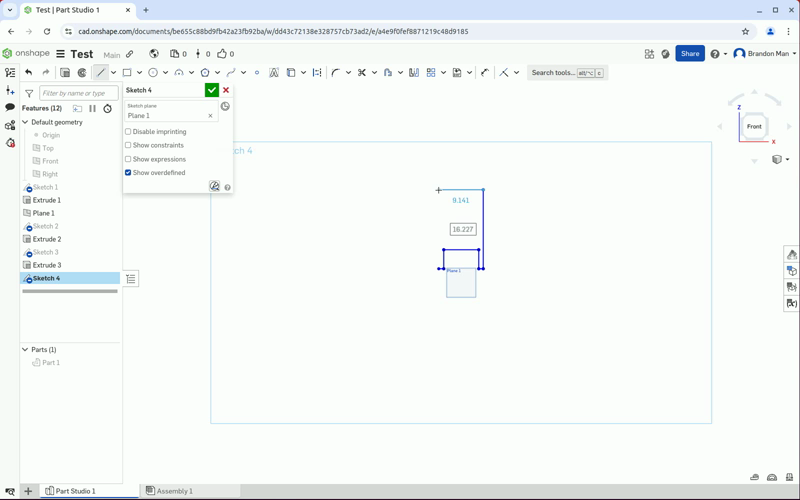
key_down(shift)
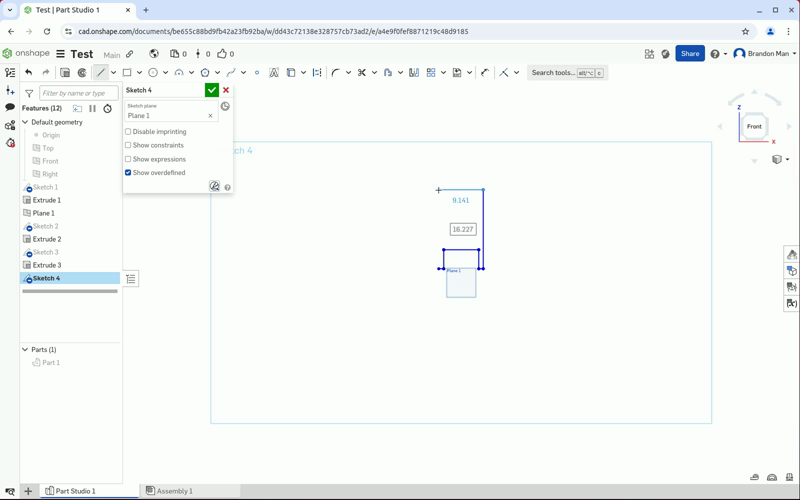
mouse_move(438, 268)
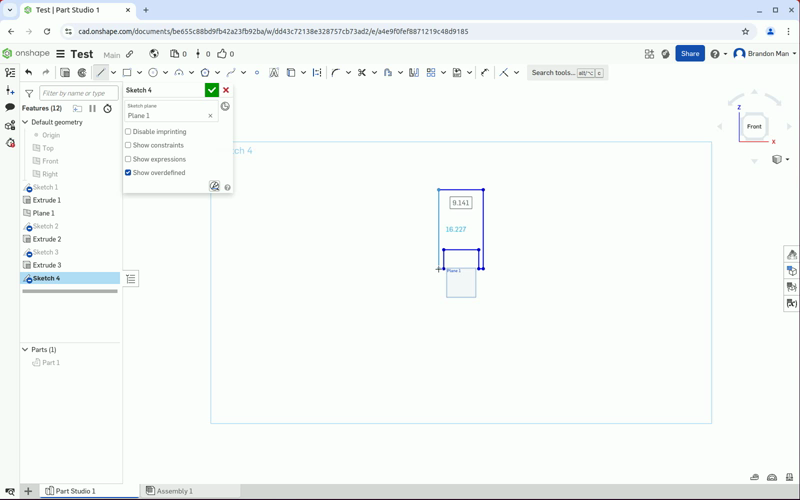
key_up(shift)
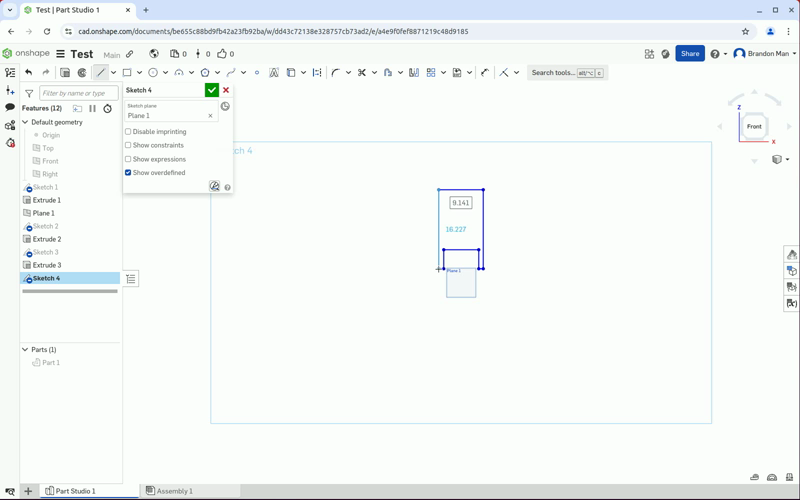
click(438, 268)
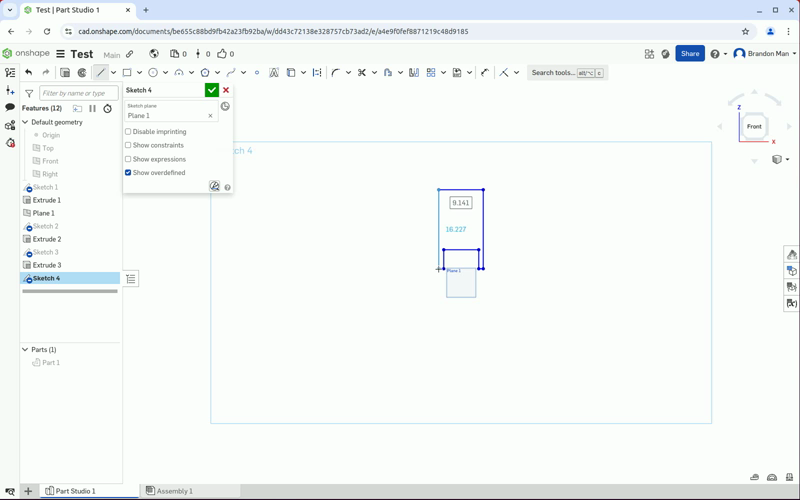
key(esc)
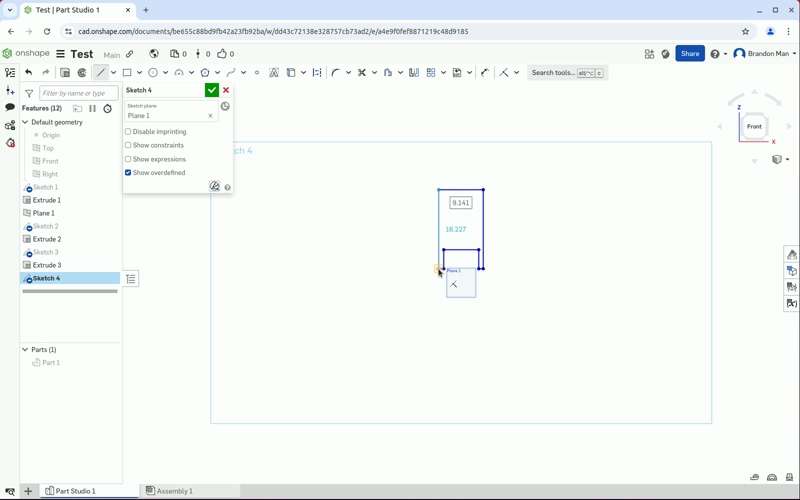
mouse_move(480, 219)
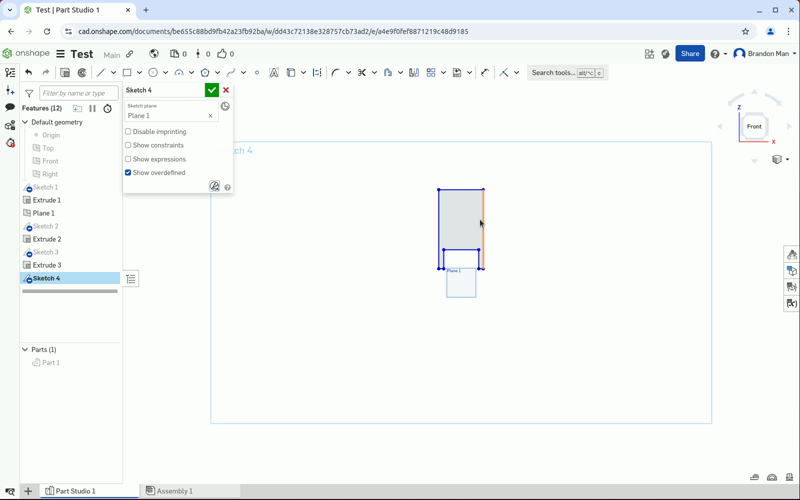
click(480, 219)
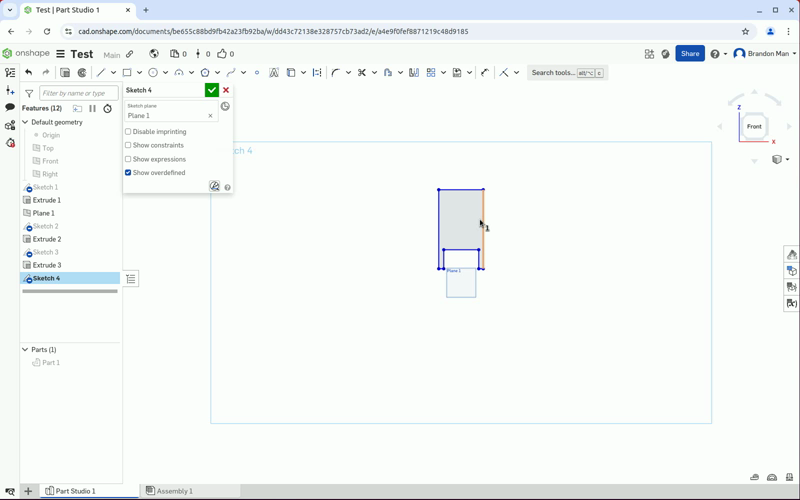
mouse_move(73, 352)
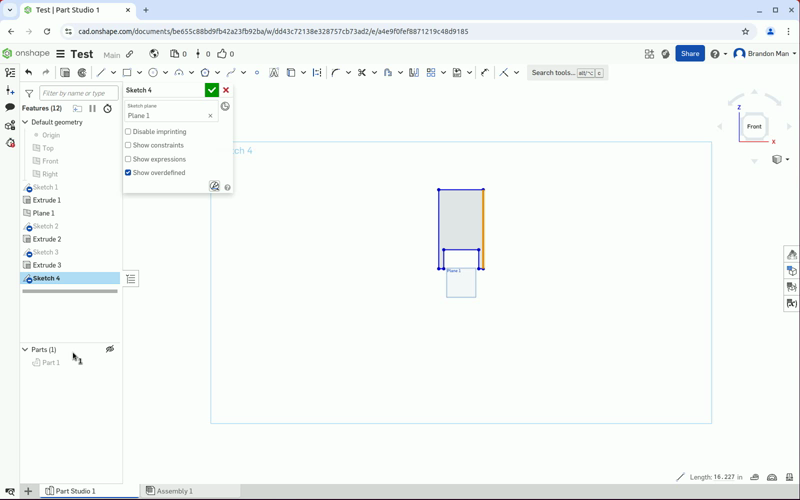
key(shift+y)
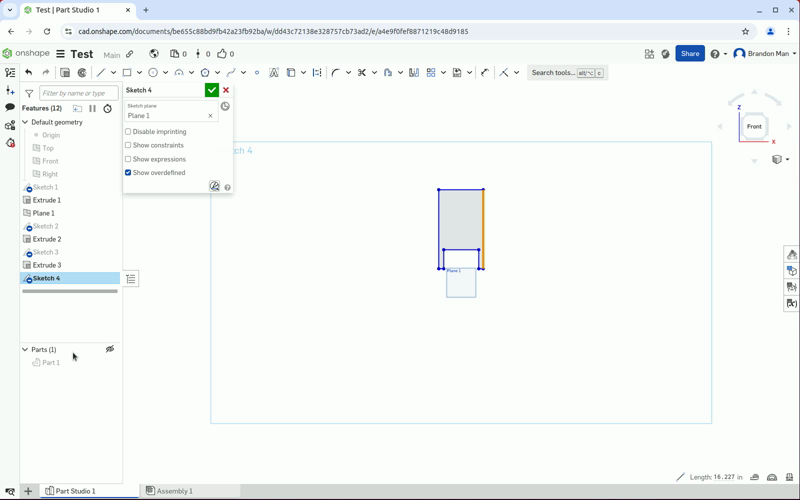
key(shift+e)
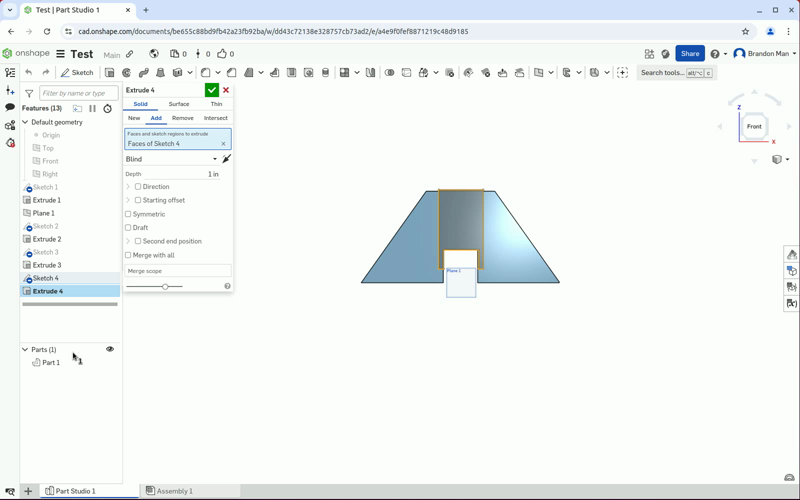
mouse_move(143, 106)
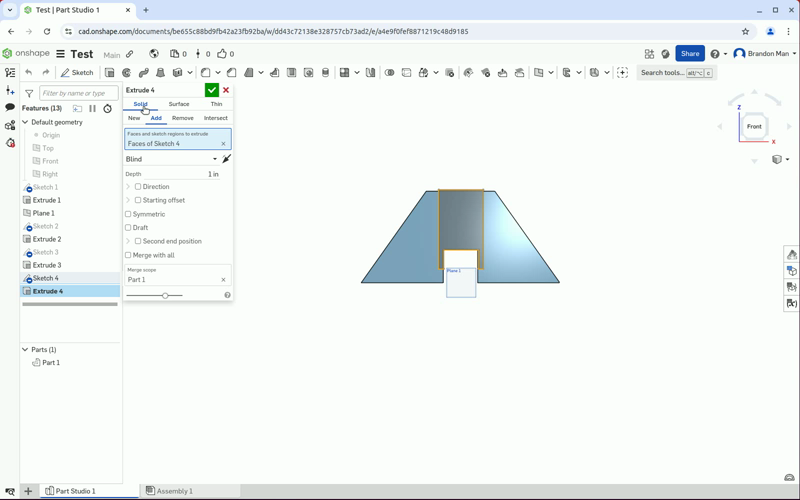
click(143, 106)
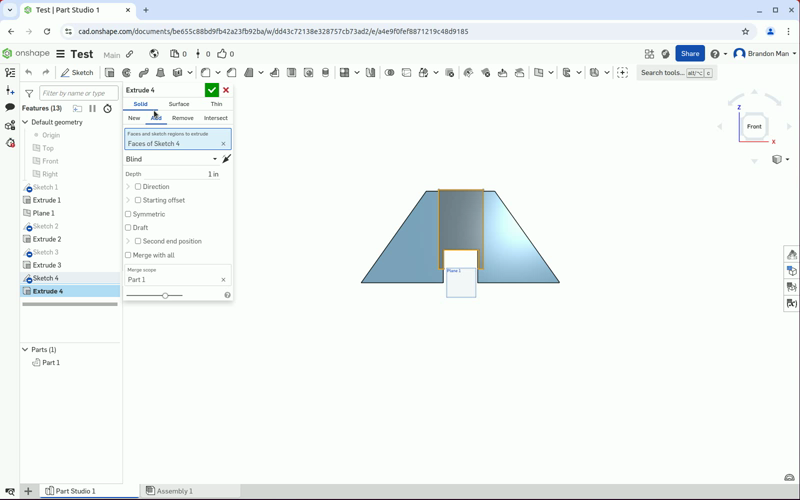
mouse_move(186, 120)
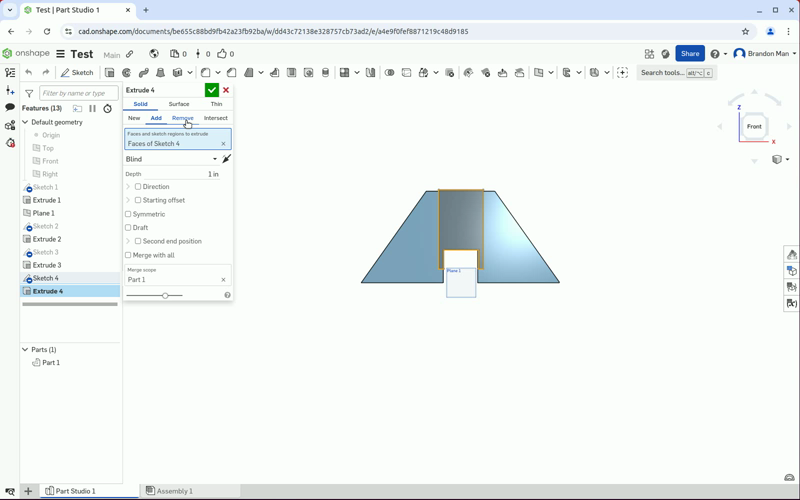
click(186, 120)
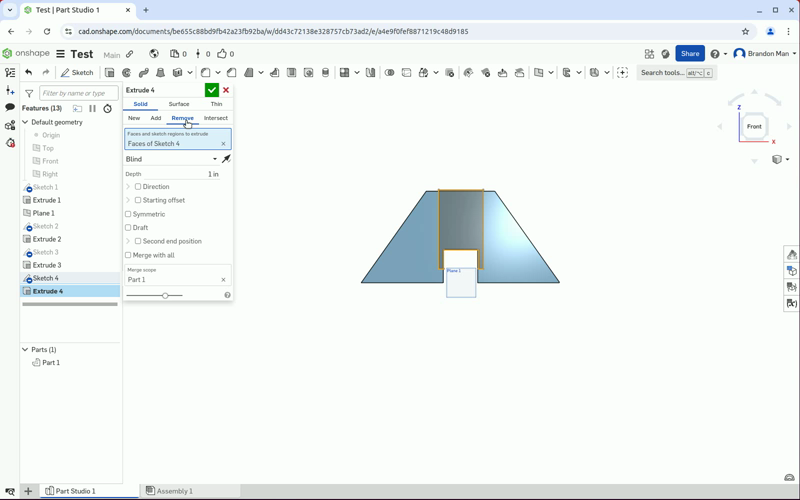
key(tab, 4)
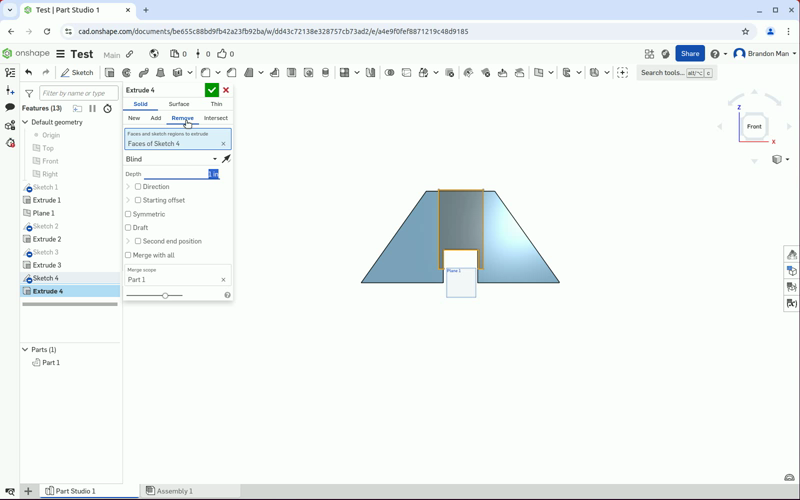
text(7.703)
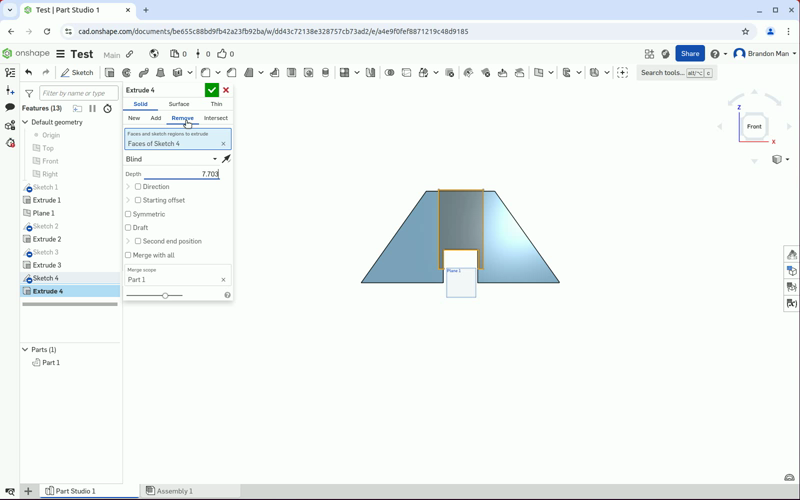
key(tab, 6)
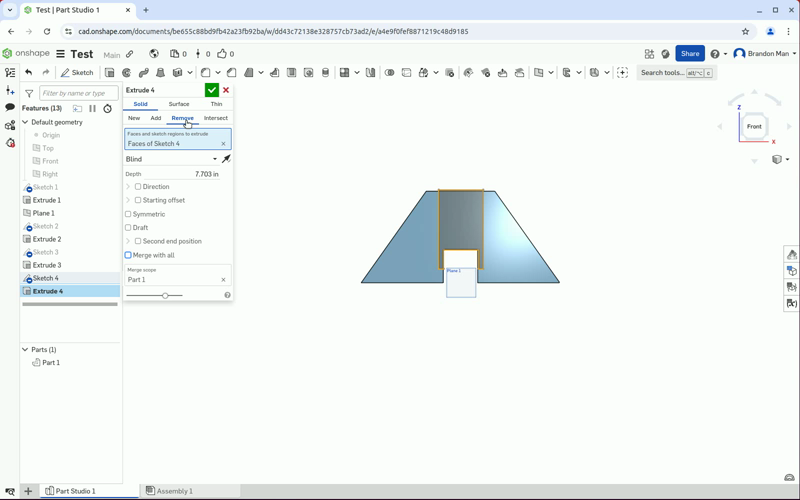
key(space)
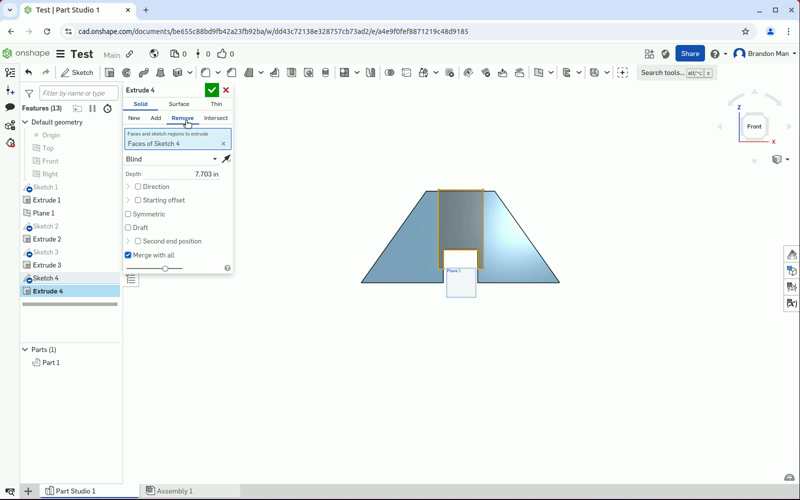
key(enter)
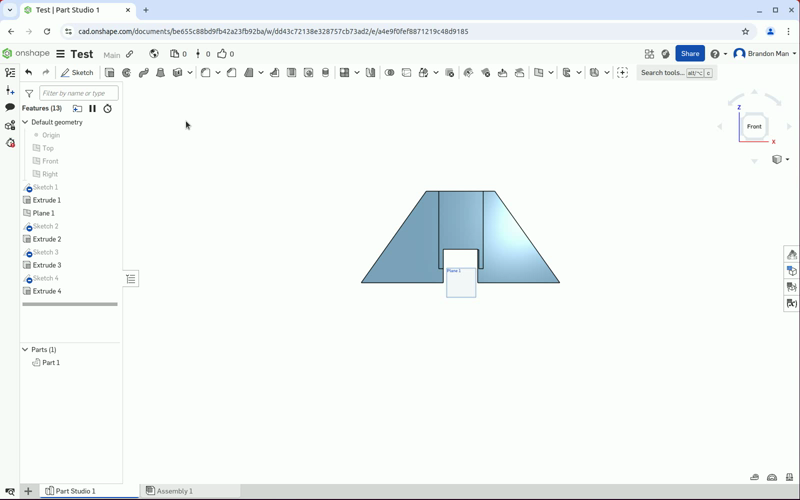
key(shift+h)
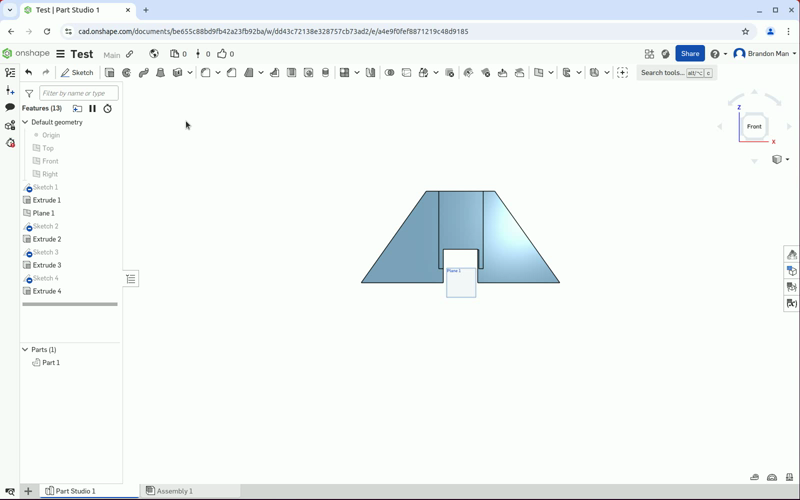
key(shift+h)
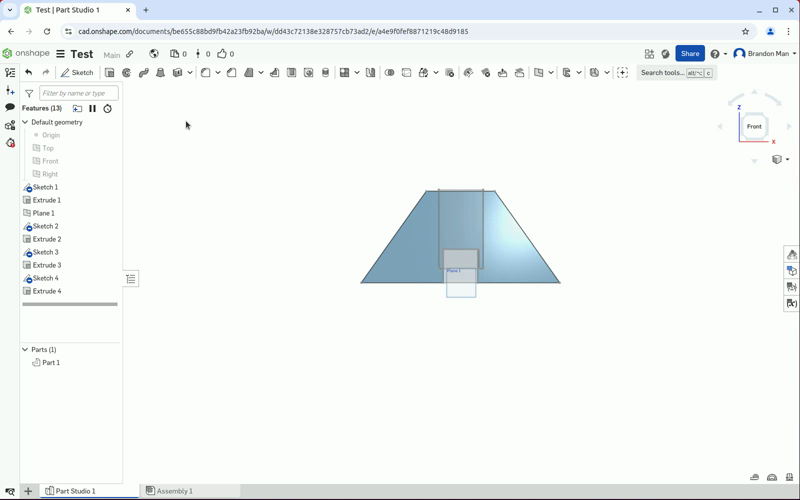
key(shift+7)
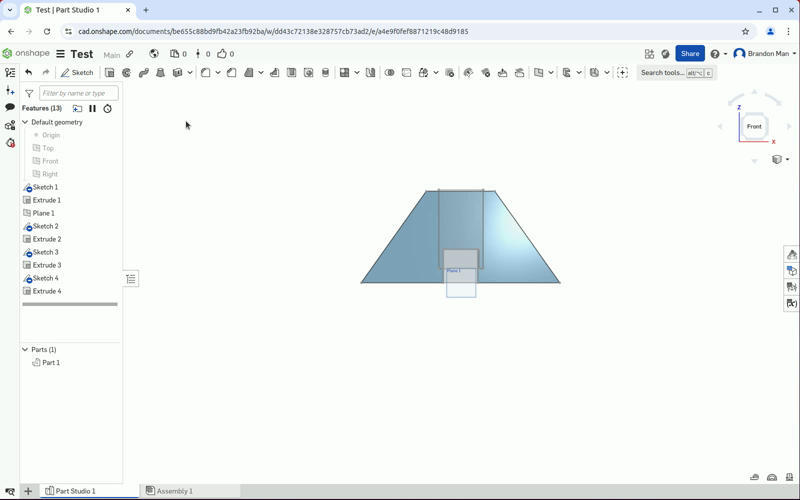
key(left, 2)
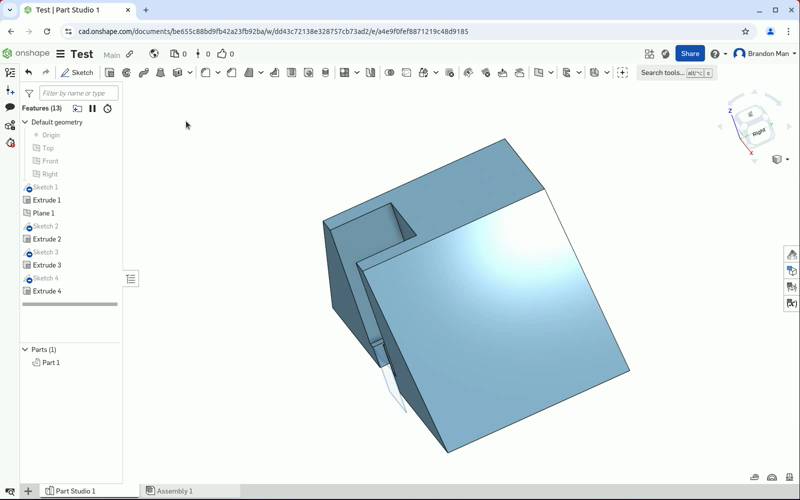
key(down, 2)
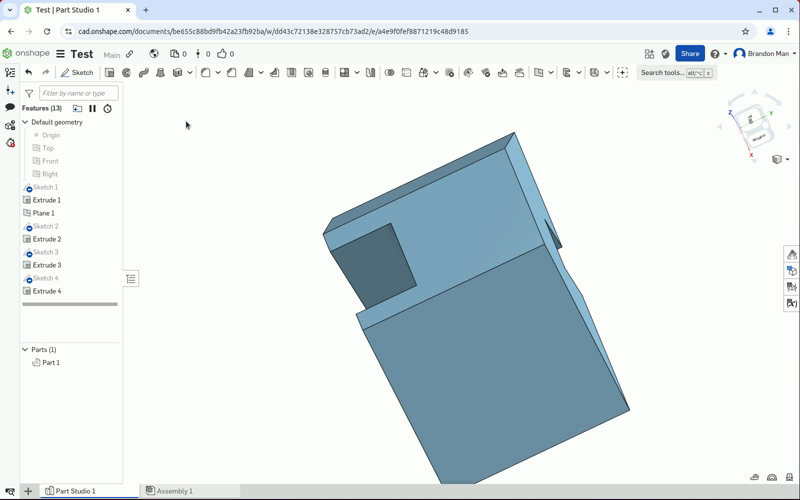
key(up, 2)
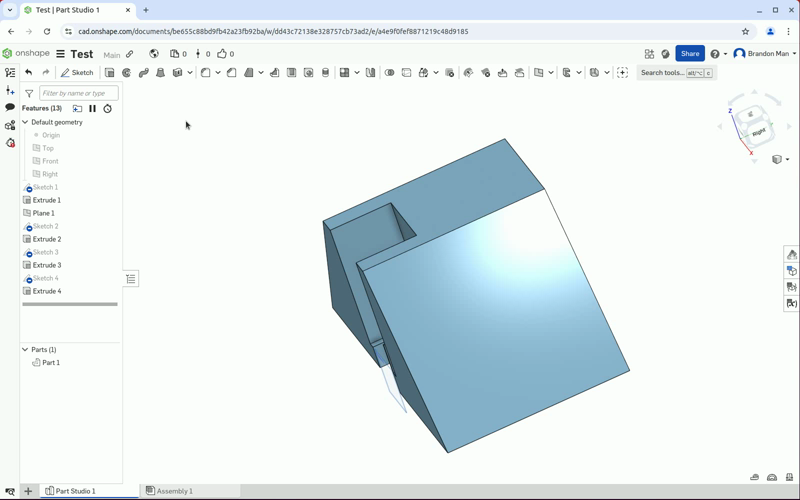
key(right, 2)
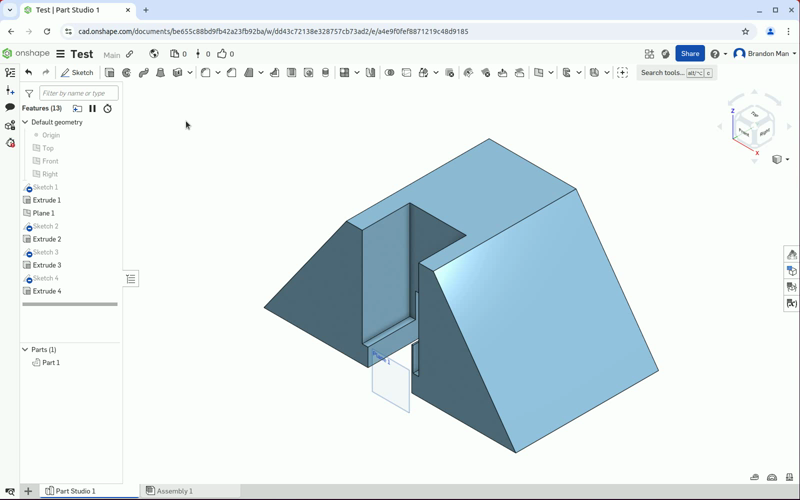
mouse_move(73, 189)
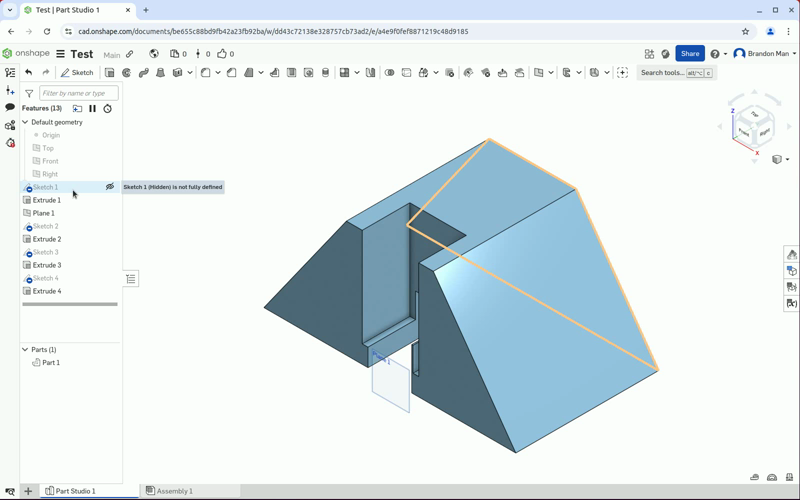
click(73, 189)